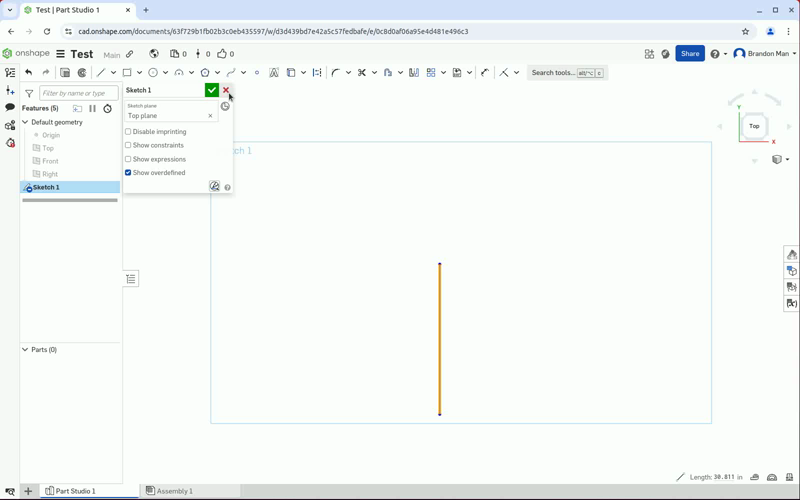
key(shift+h)
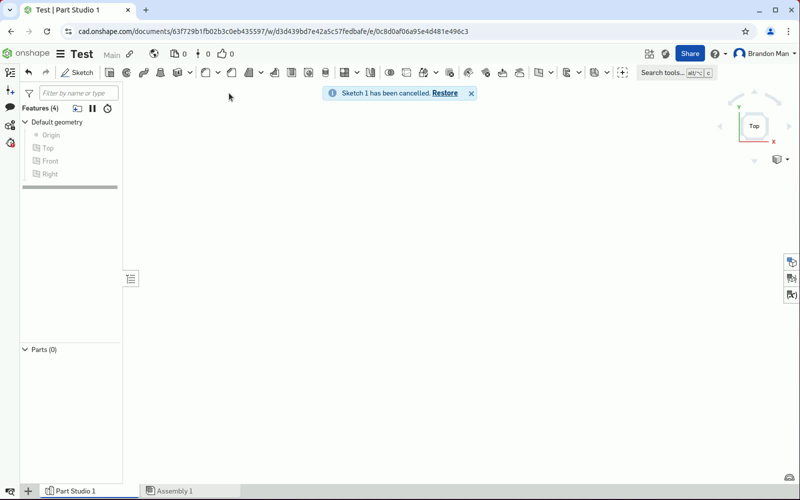
mouse_move(73, 352)
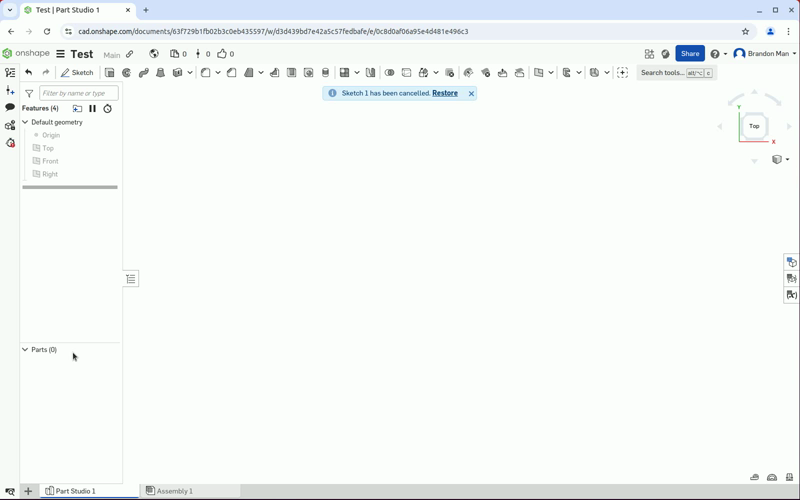
key(y)
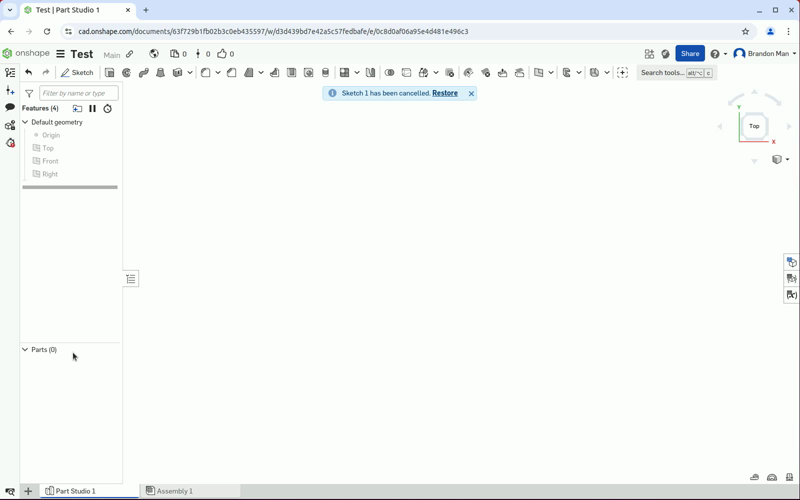
key(shift+p)
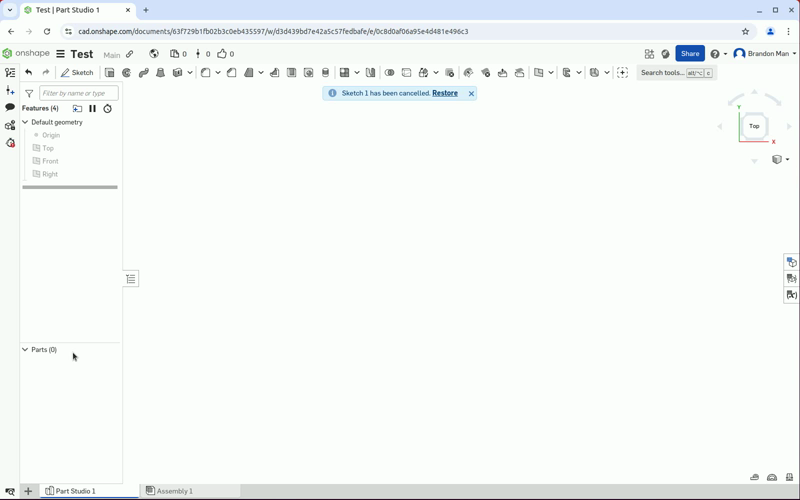
key(space)
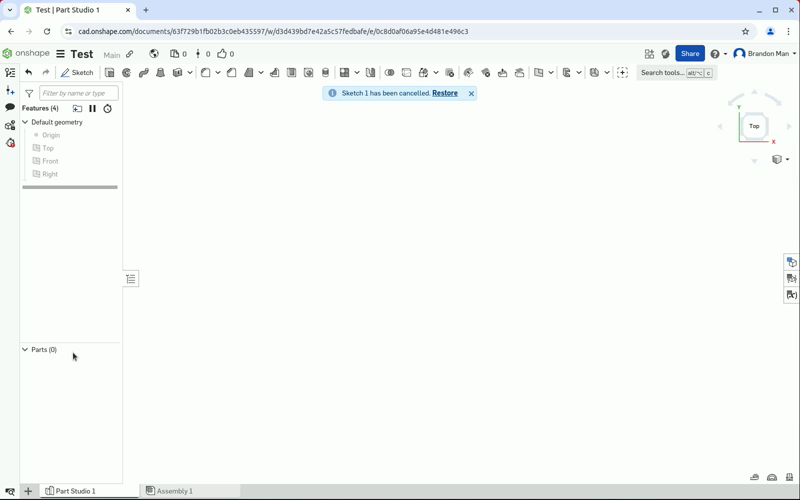
key_down(shift)
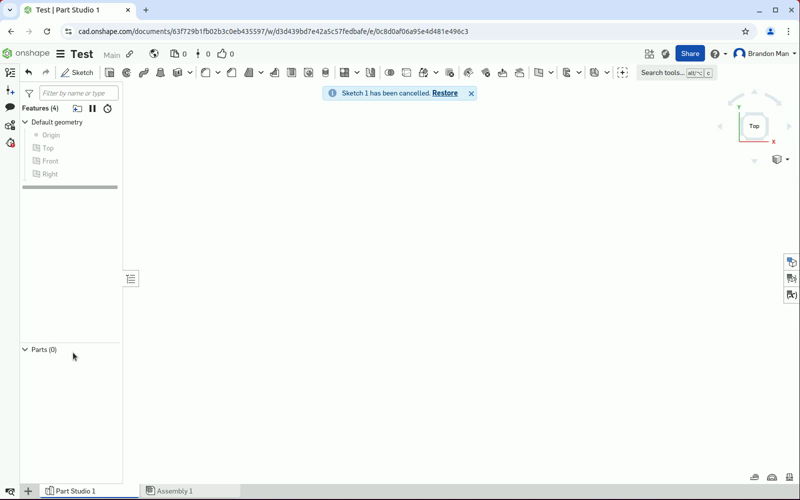
key(up)
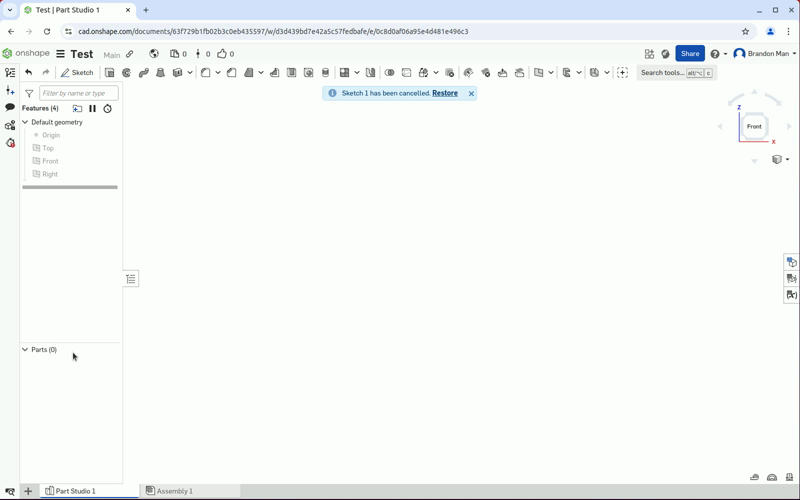
key_up(shift)
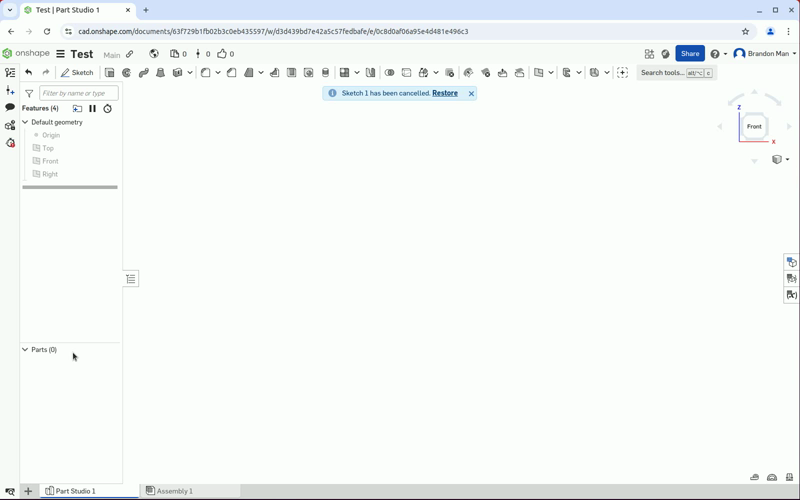
mouse_move(73, 352)
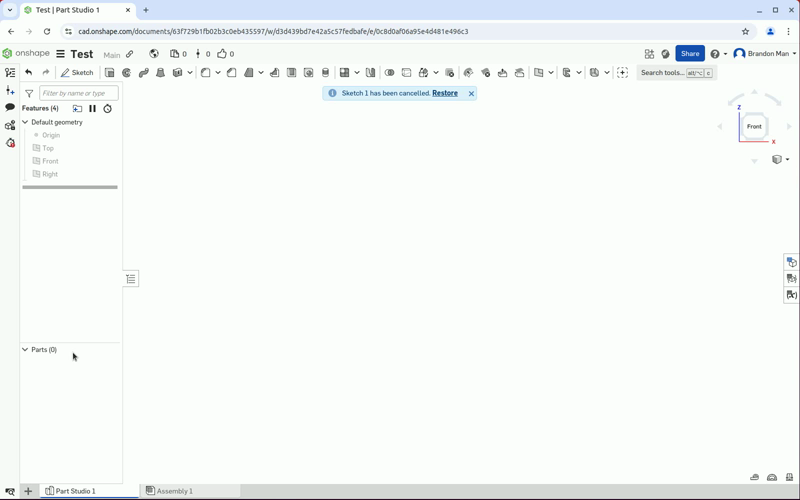
key(shift+y)
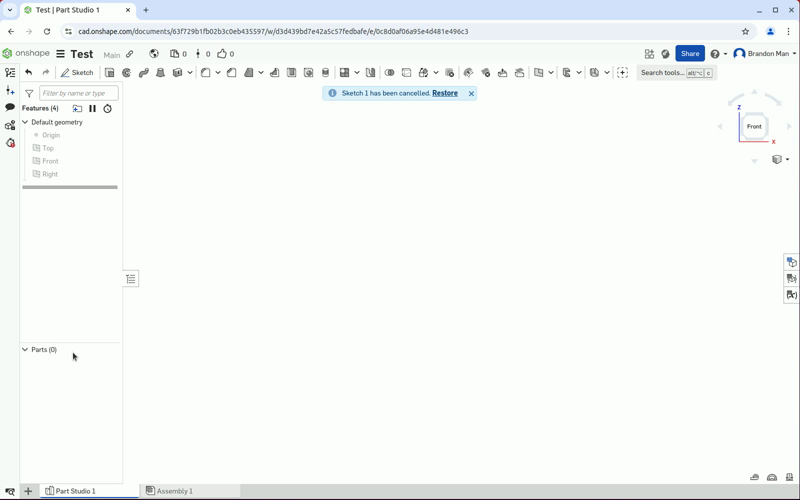
key(shift+s)
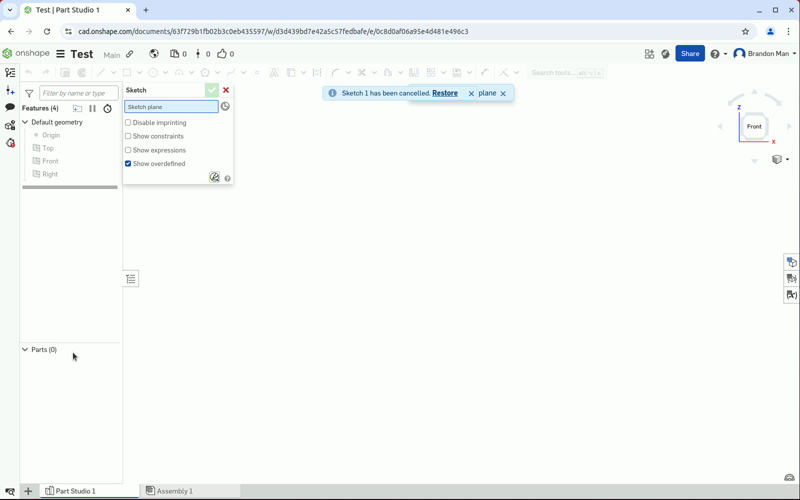
mouse_move(73, 163)
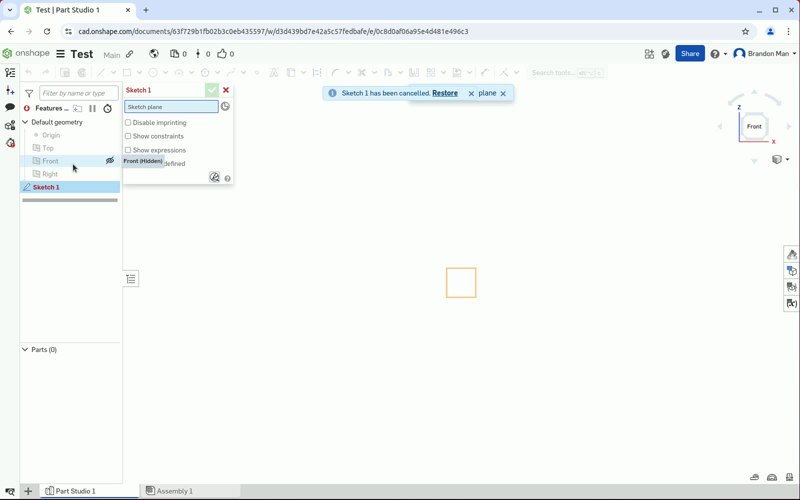
click(73, 163)
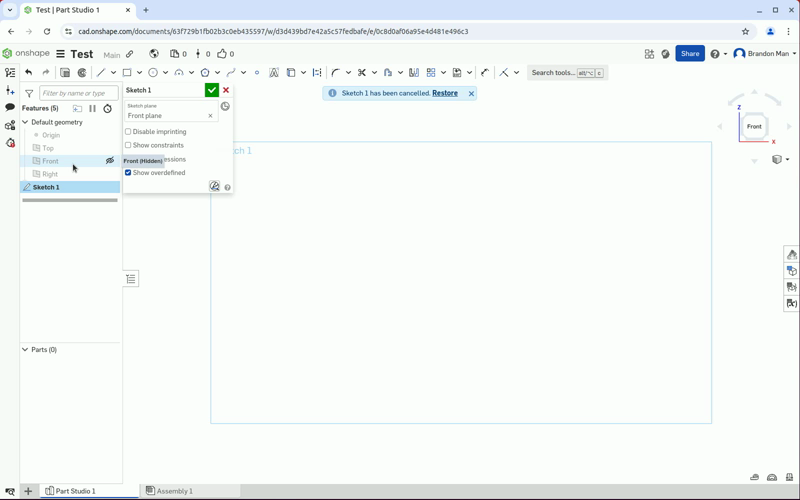
mouse_move(73, 352)
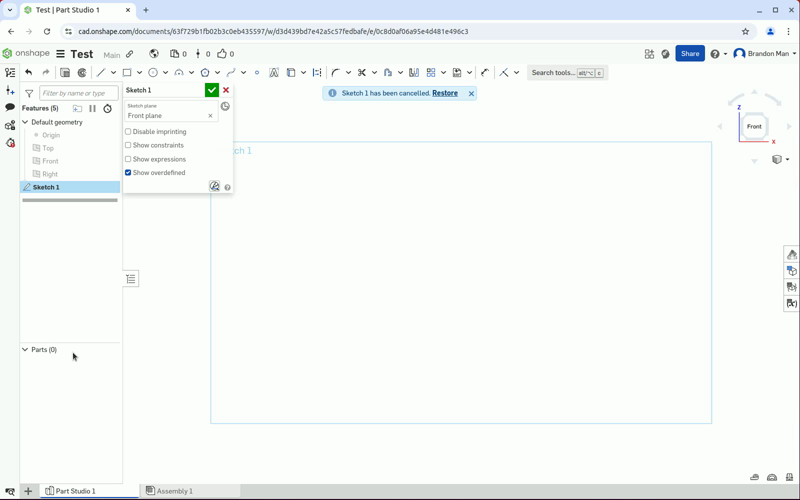
key(y)
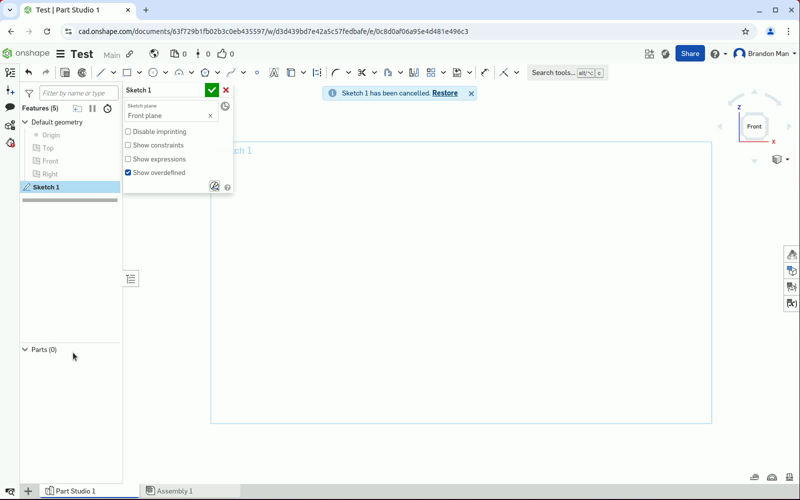
key(l)
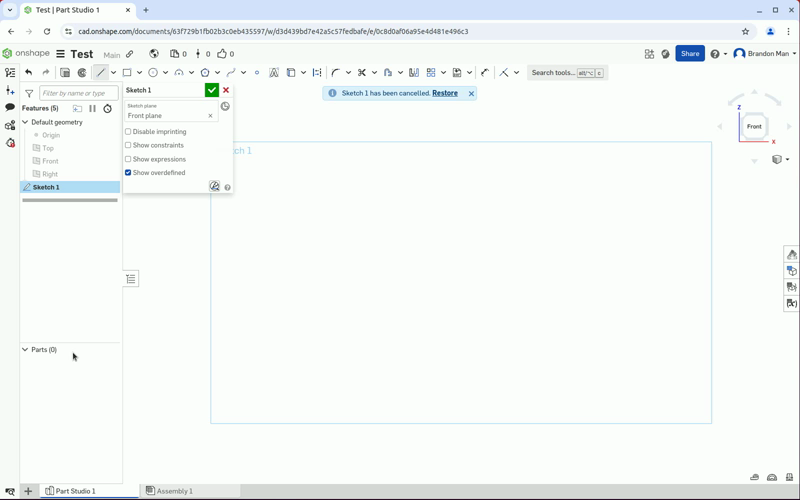
key_down(shift)
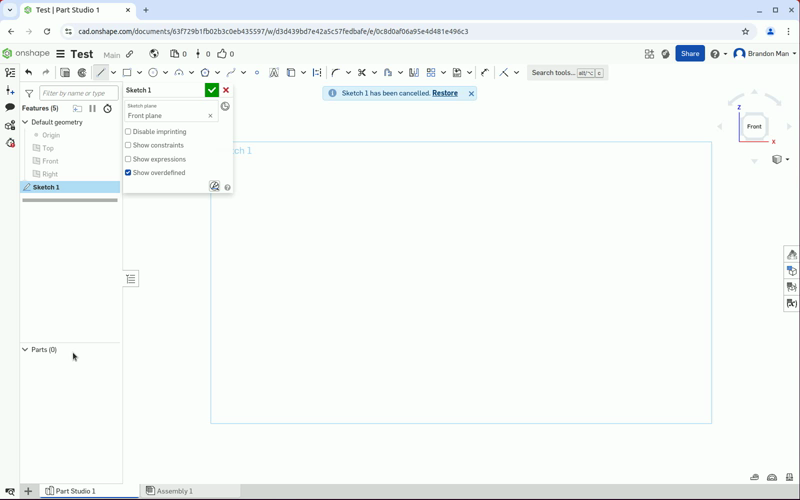
mouse_move(351, 281)
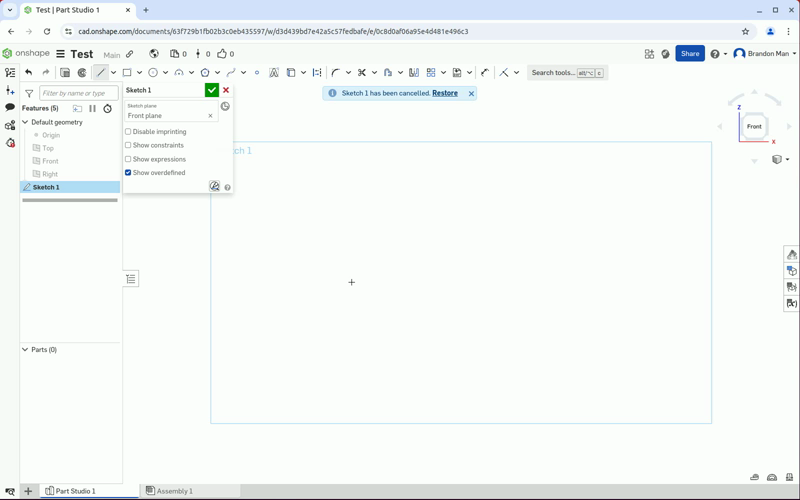
click(351, 281)
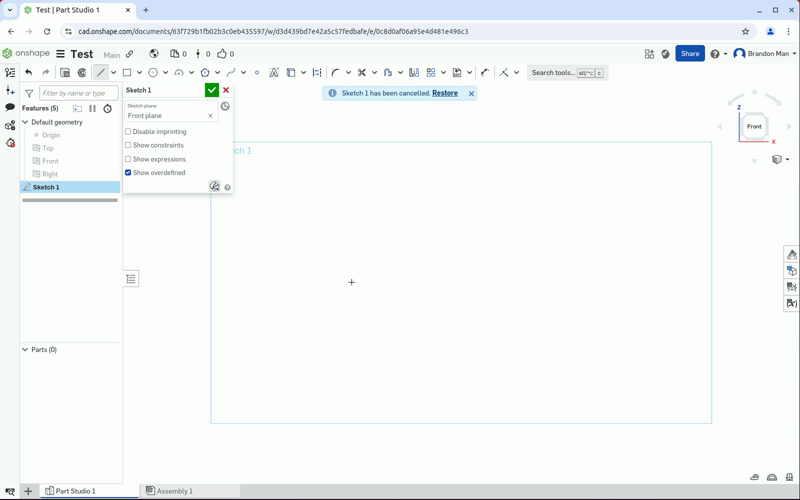
key_up(shift)
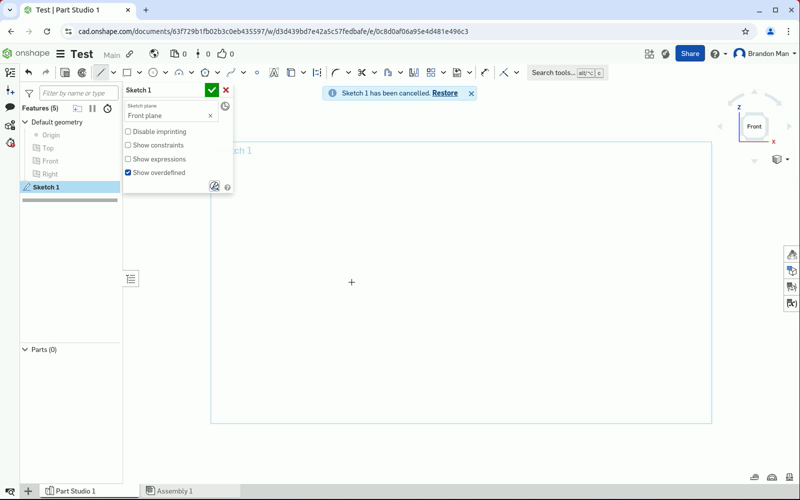
key_down(shift)
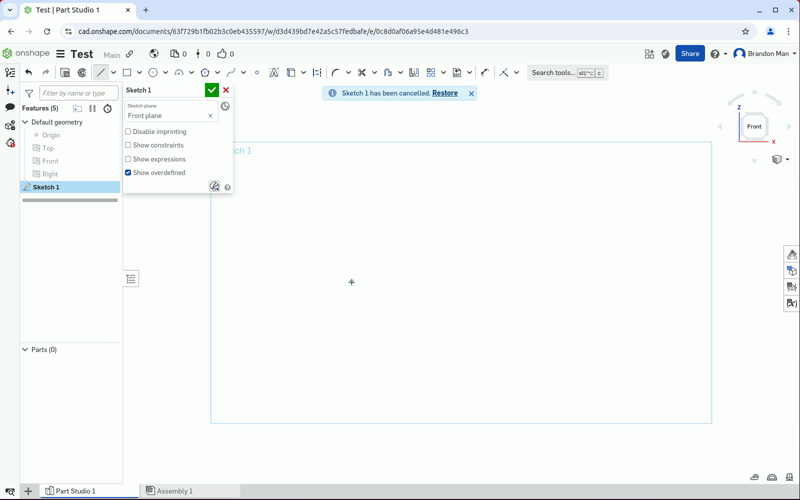
mouse_move(454, 288)
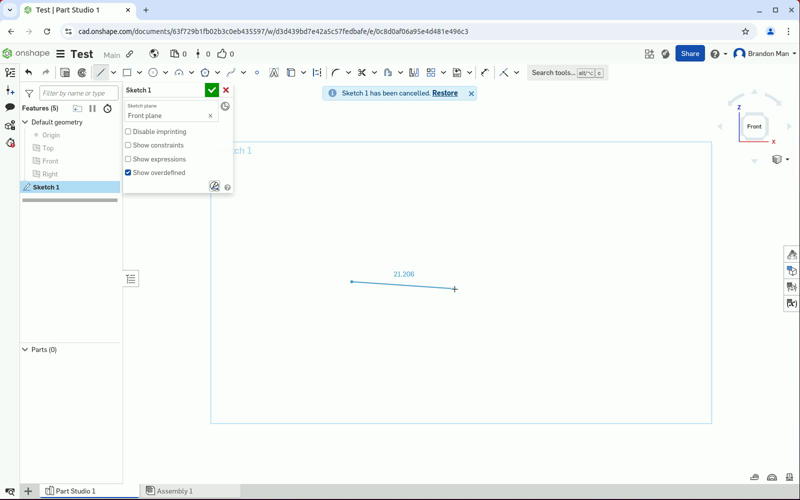
click(454, 288)
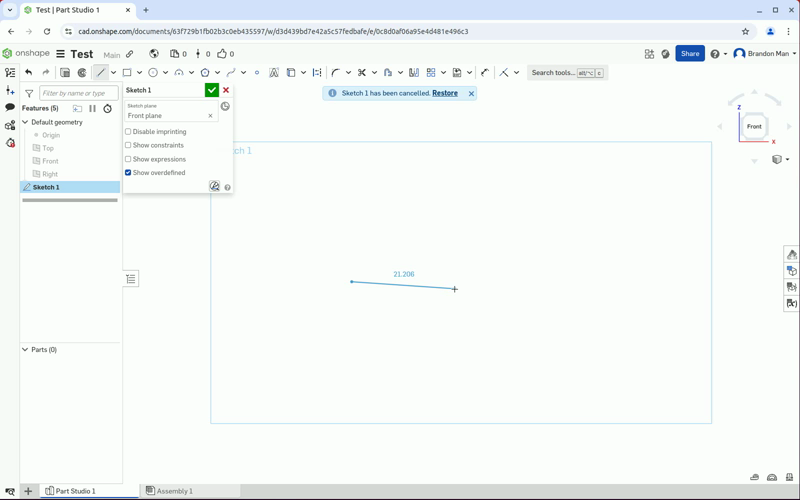
key_up(shift)
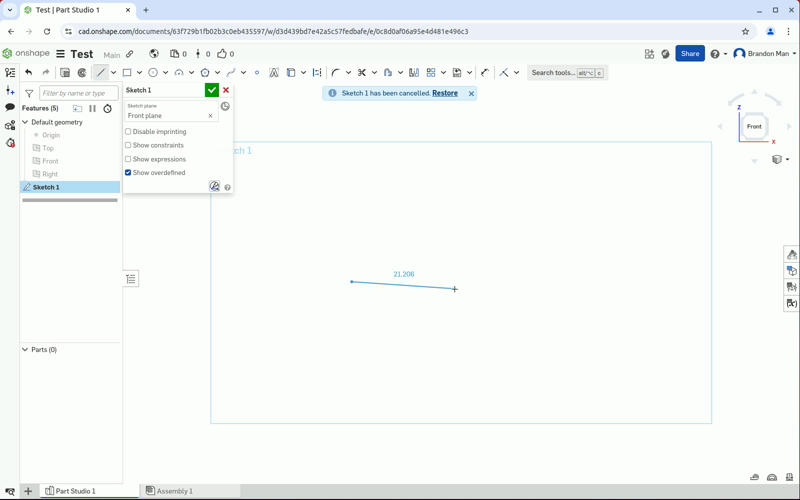
key_down(shift)
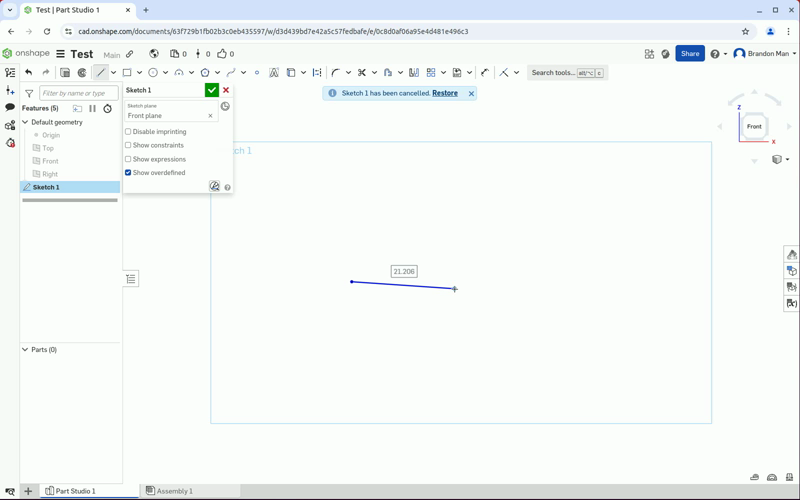
mouse_move(458, 391)
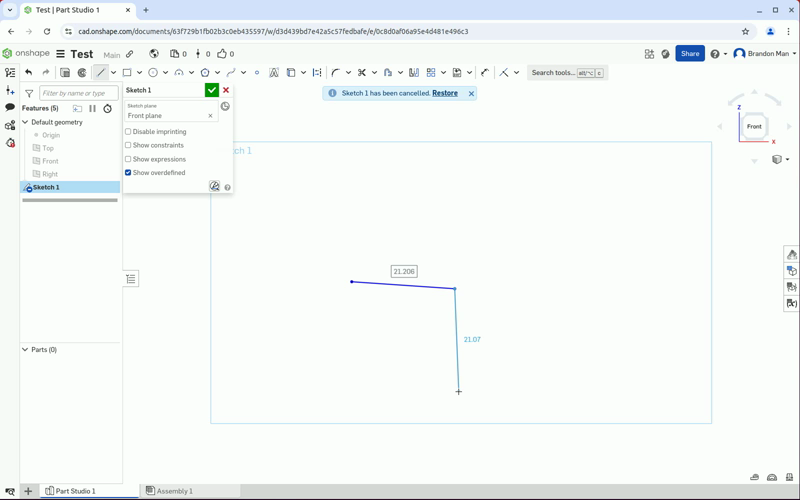
click(458, 391)
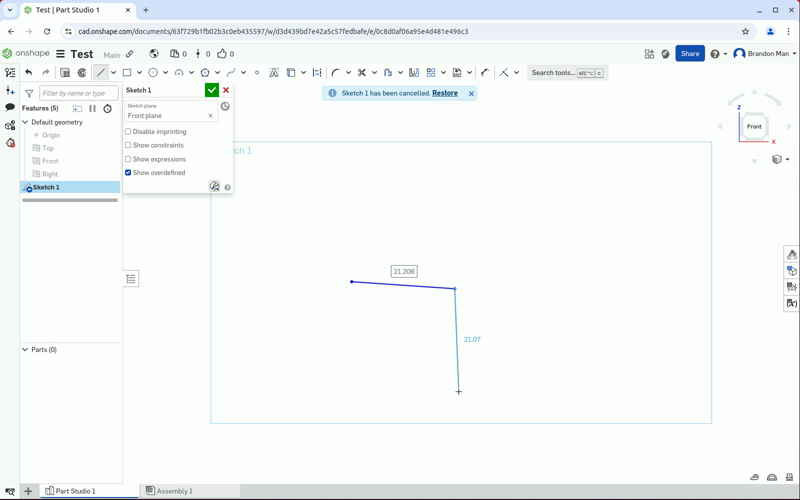
key_up(shift)
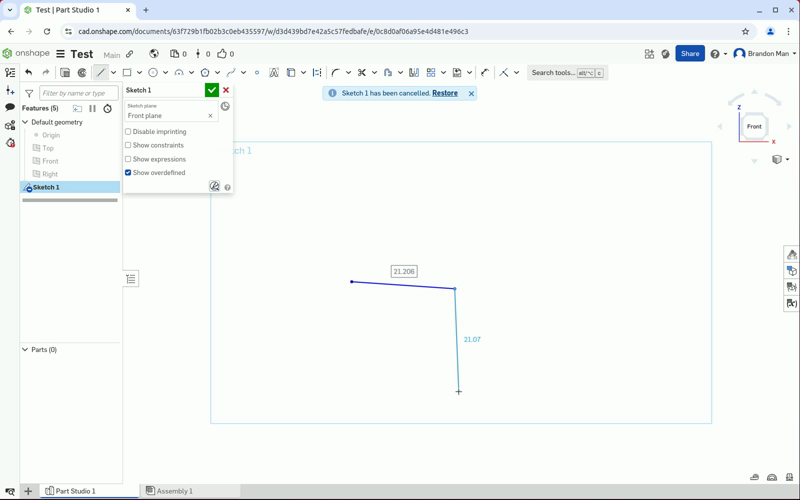
key_down(shift)
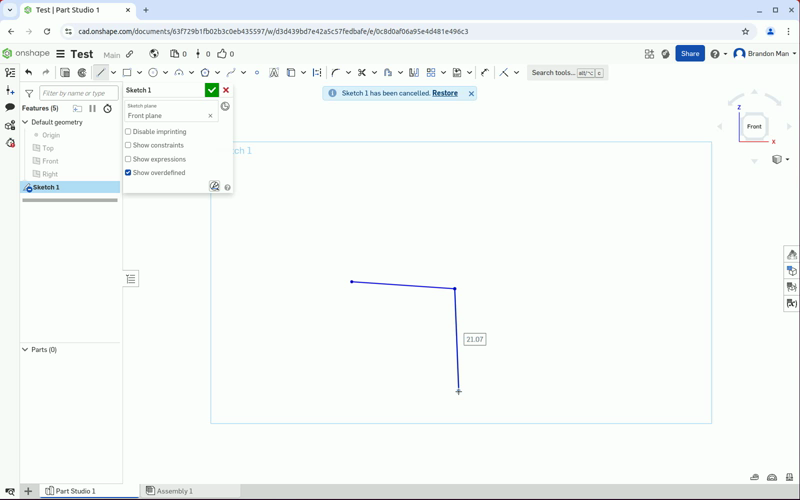
mouse_move(465, 290)
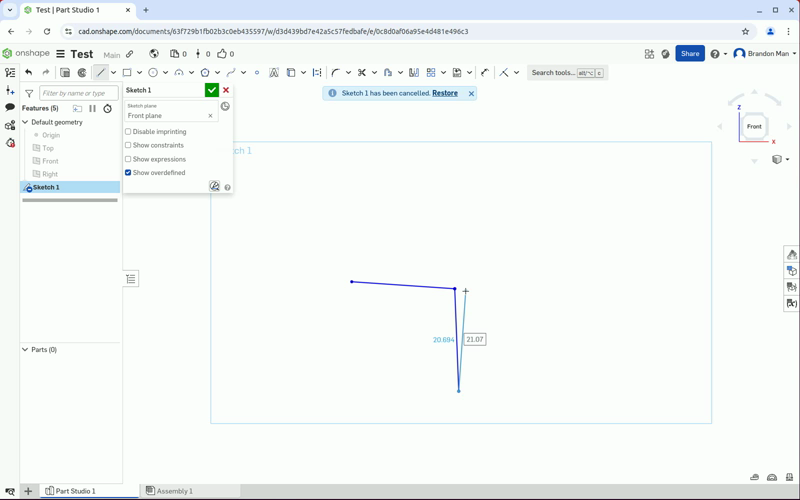
click(465, 290)
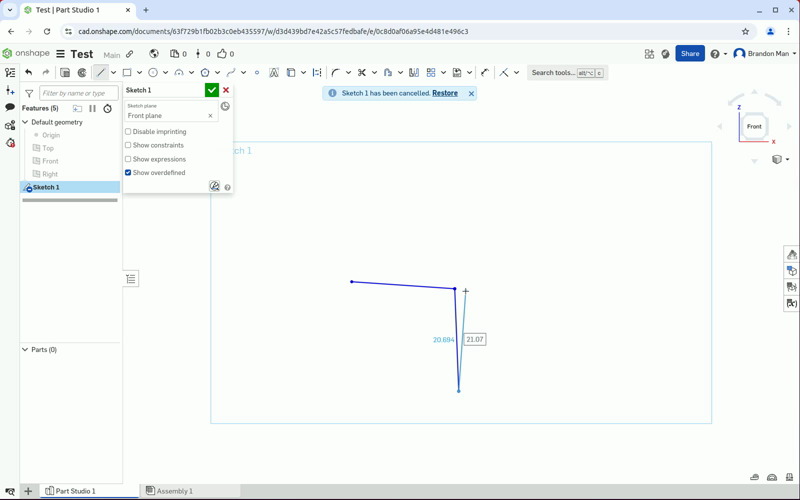
key_up(shift)
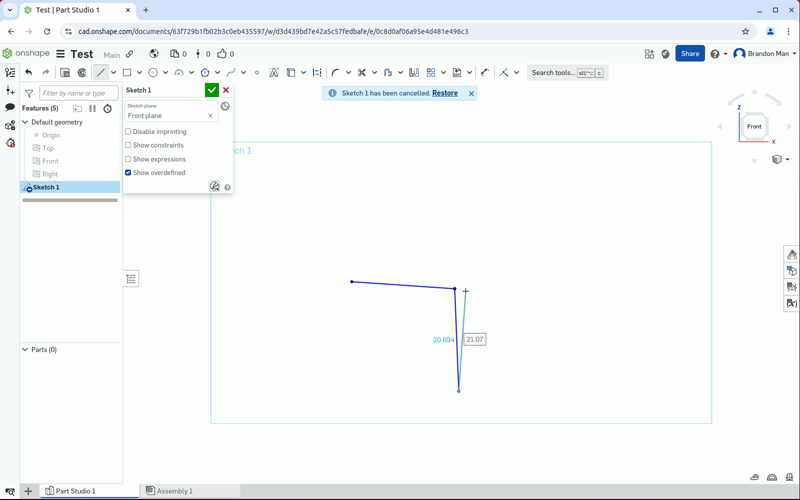
key(esc)
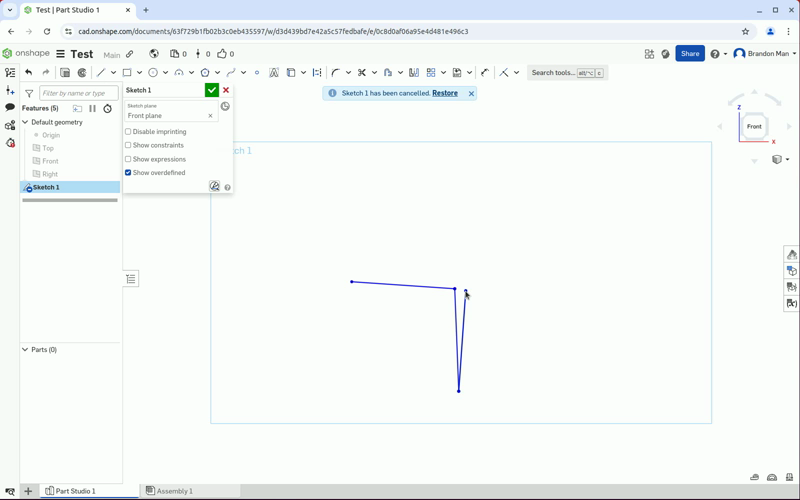
key(a)
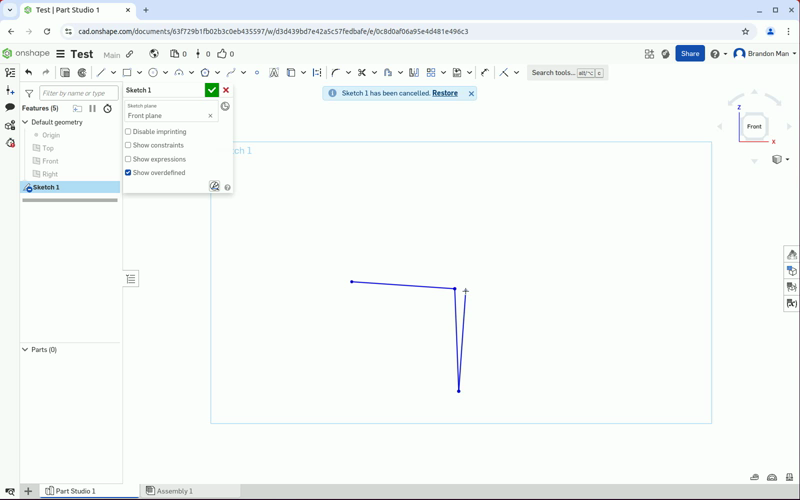
mouse_move(465, 290)
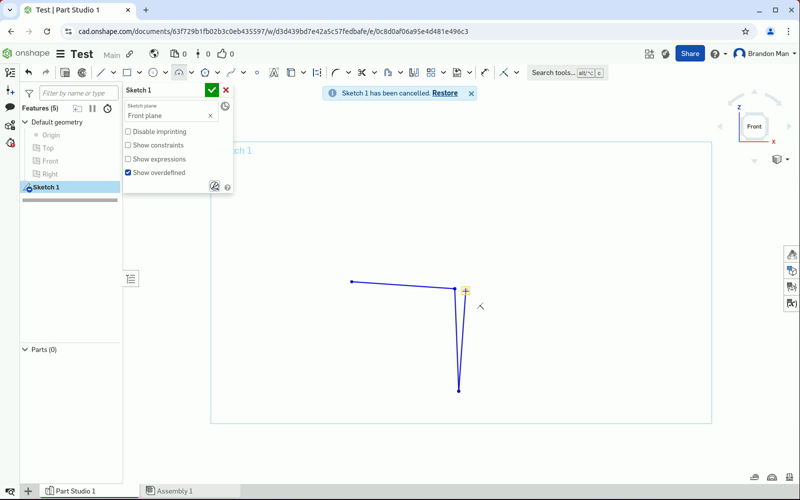
click(465, 290)
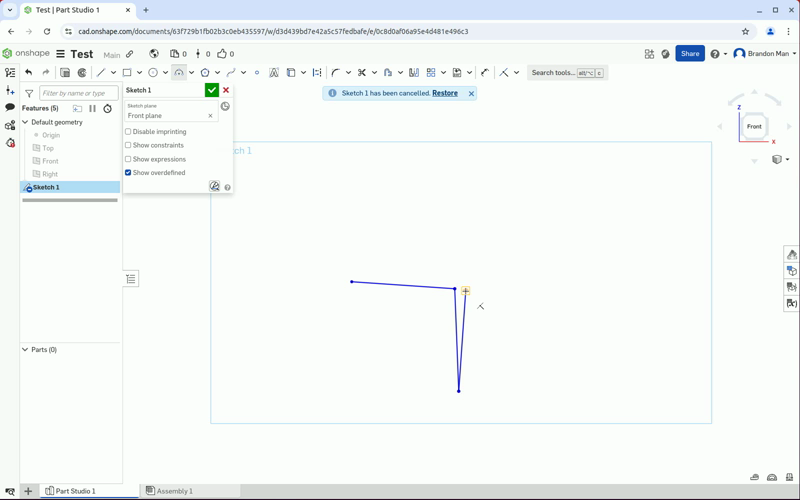
key_down(shift)
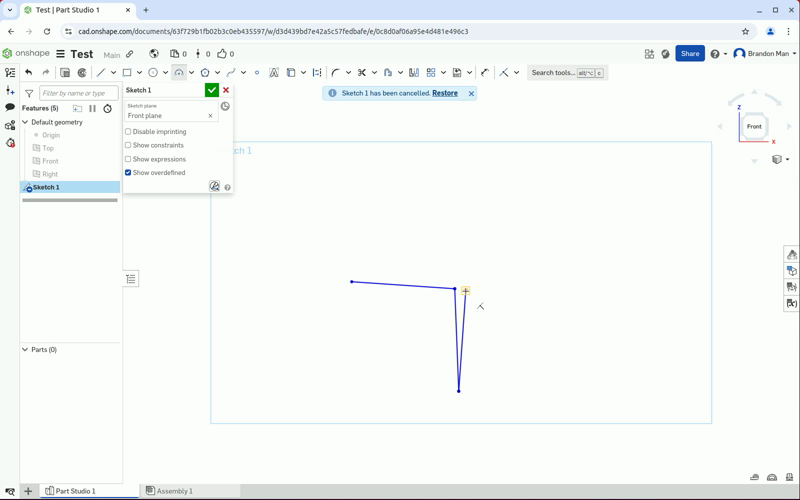
mouse_move(468, 286)
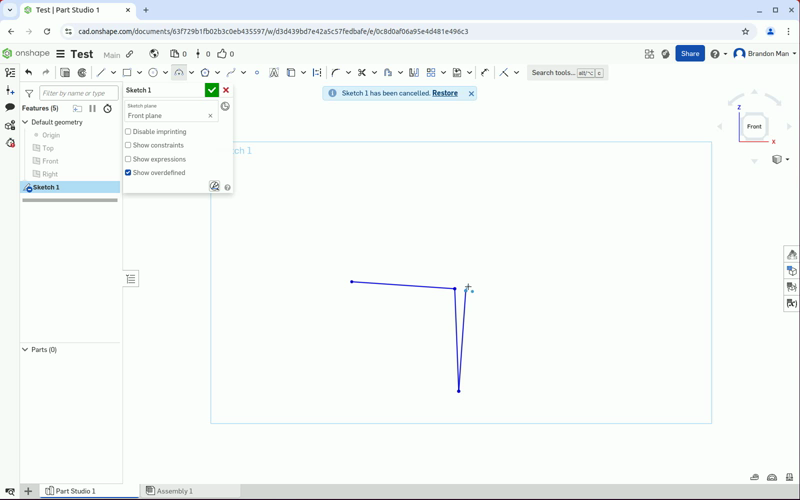
scroll(6)
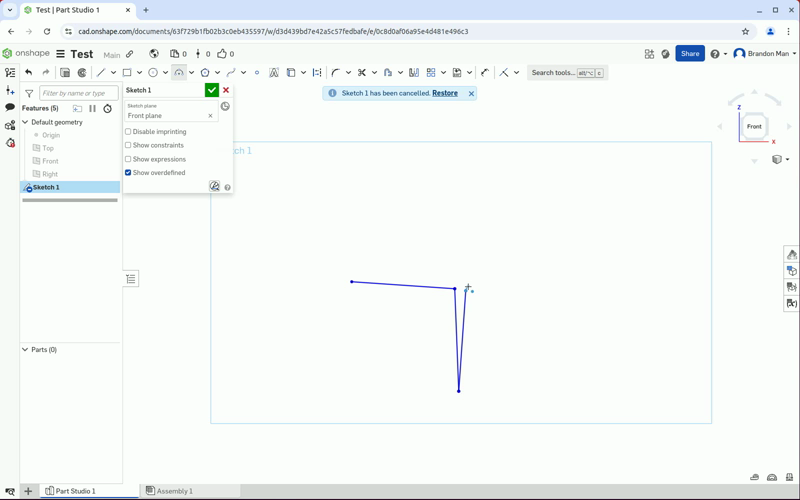
scroll(6)
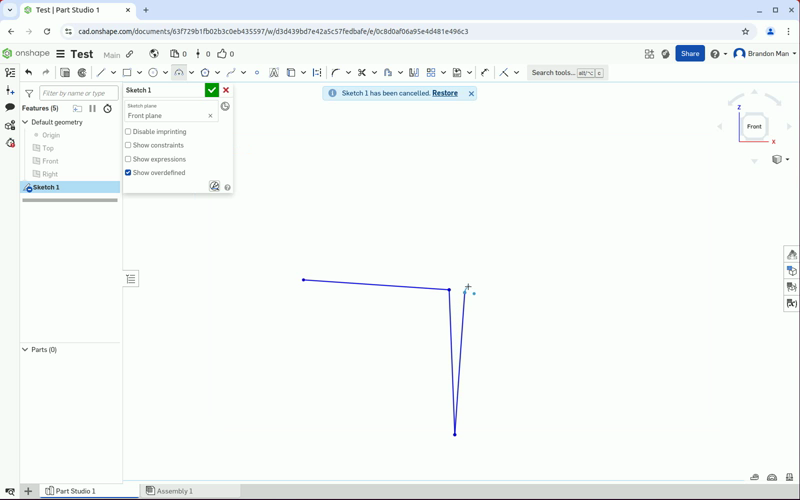
scroll(6)
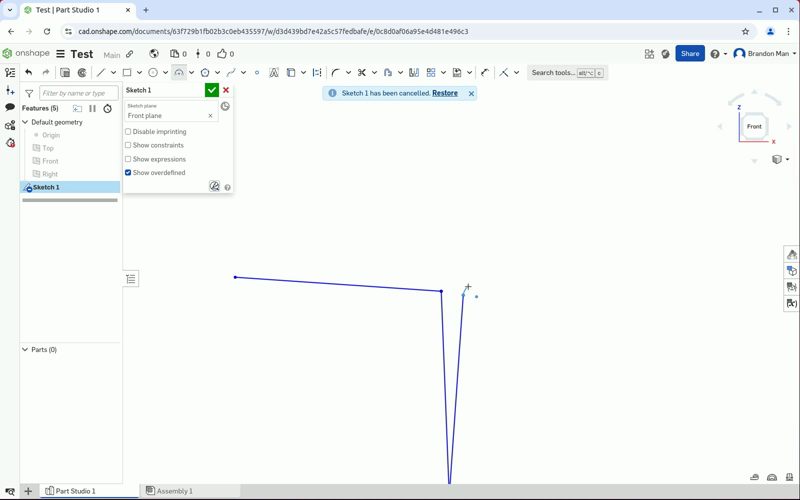
scroll(6)
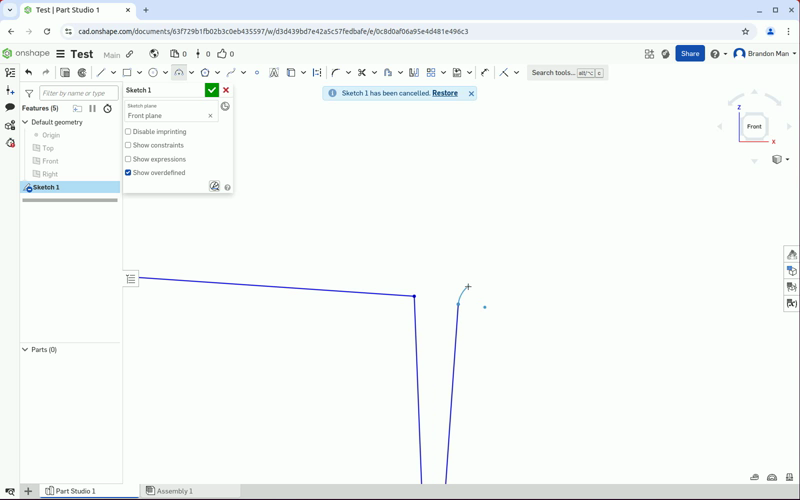
scroll(6)
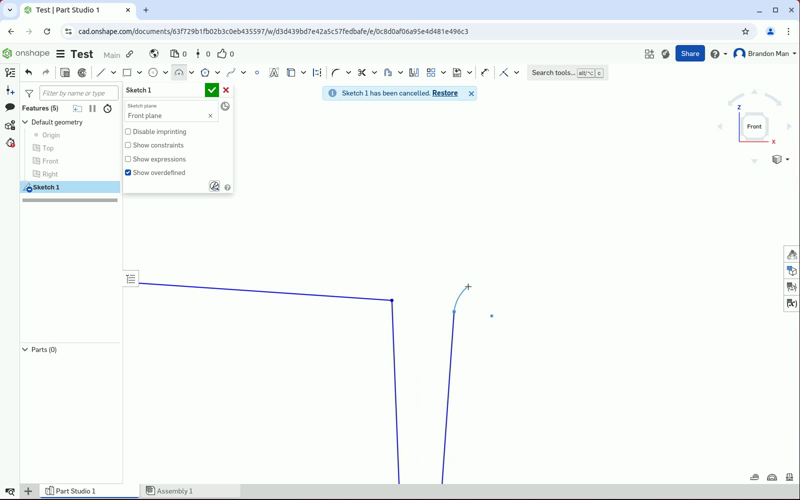
scroll(6)
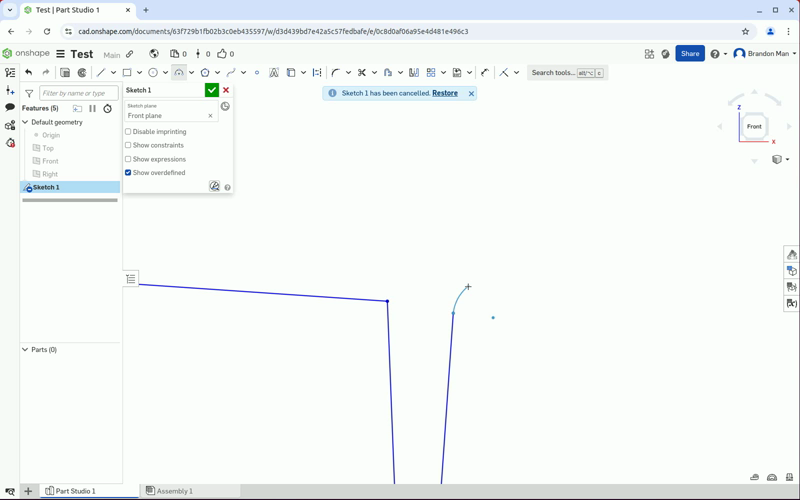
scroll(6)
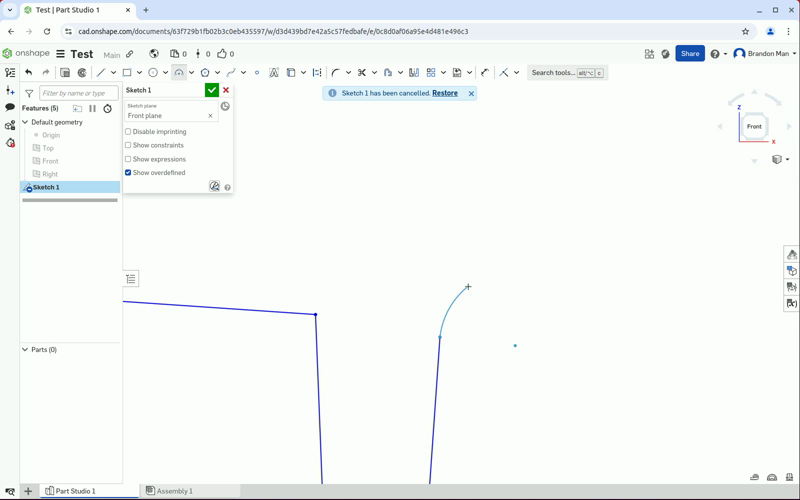
click(468, 286)
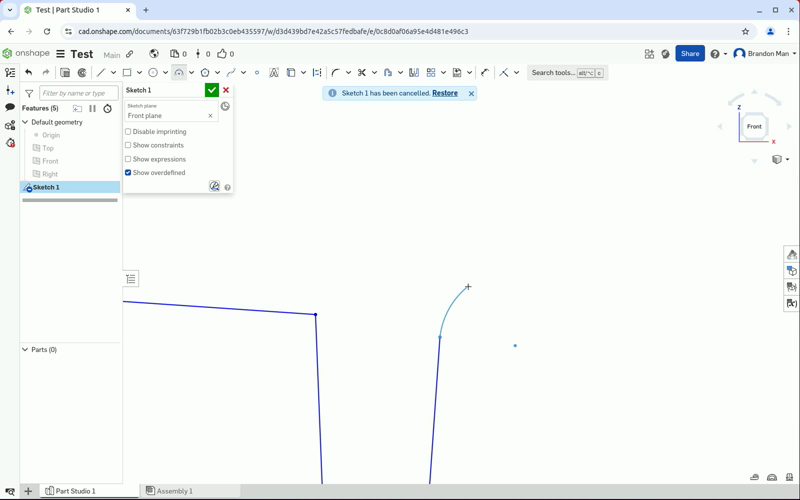
scroll(-6)
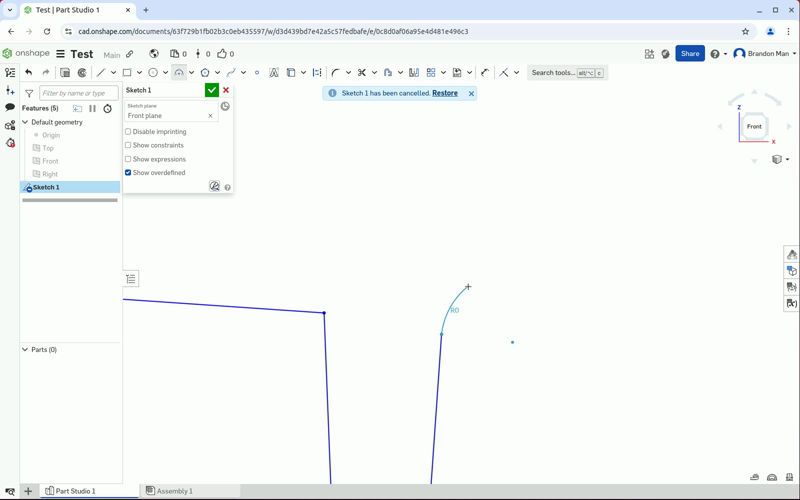
scroll(-6)
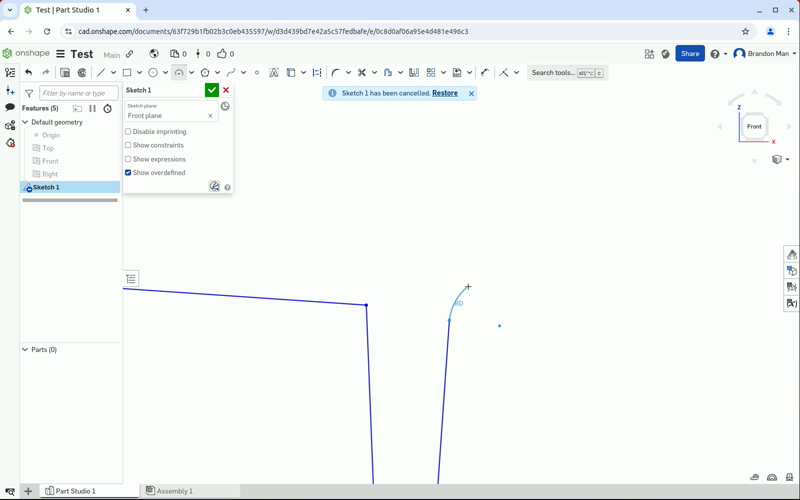
scroll(-6)
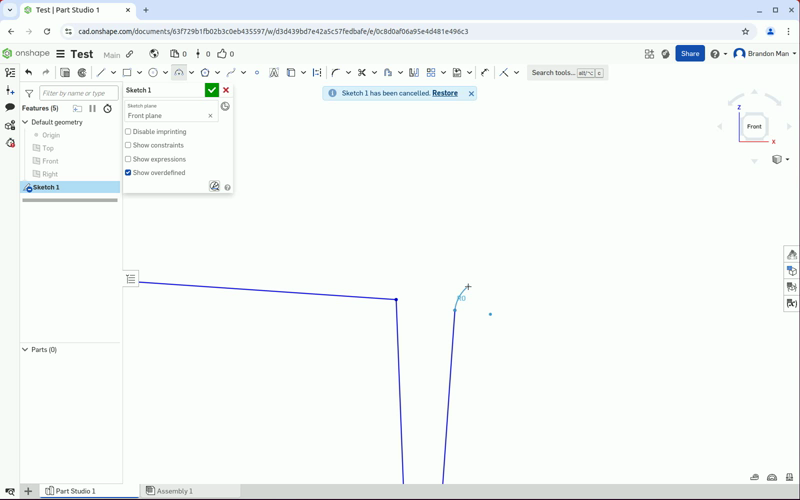
scroll(-6)
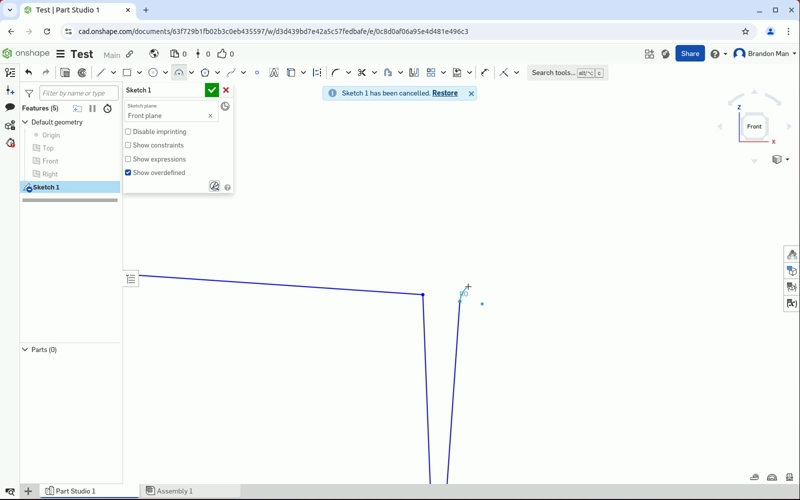
scroll(-6)
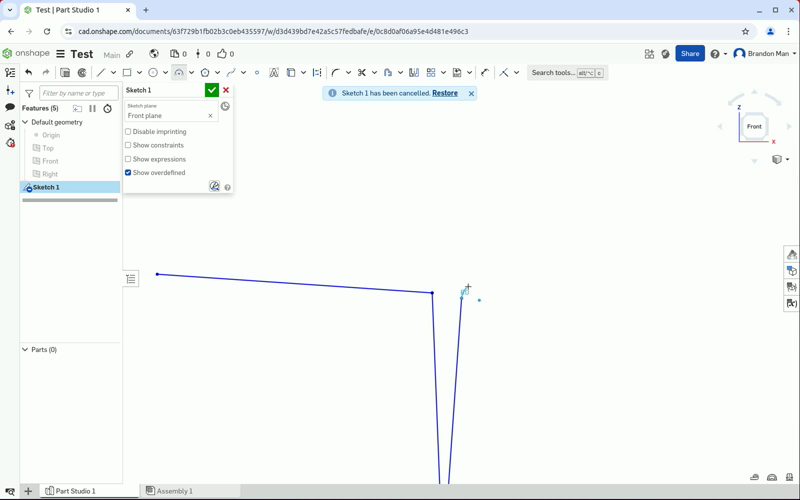
scroll(-6)
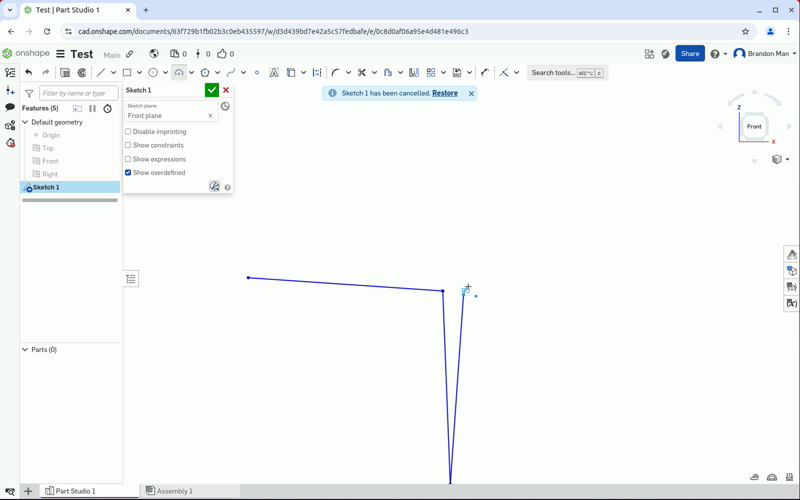
scroll(-6)
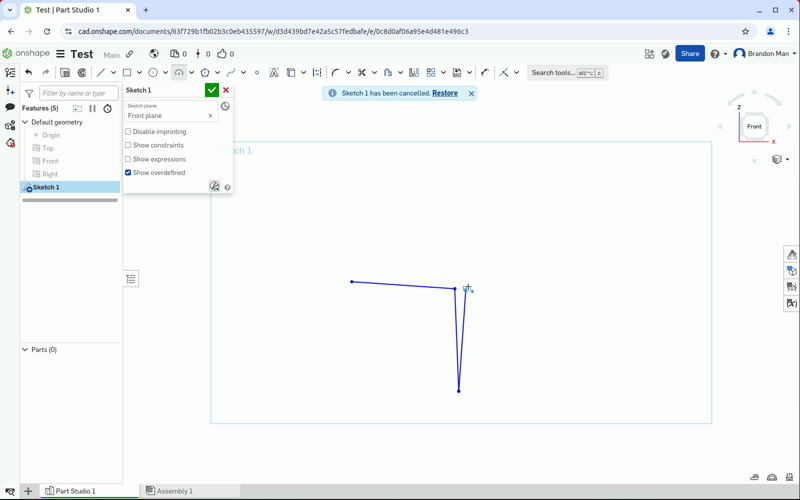
mouse_move(466, 288)
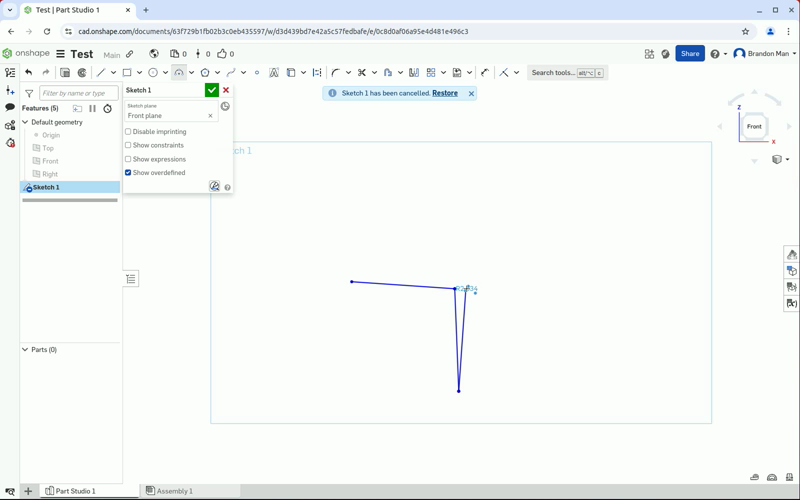
scroll(6)
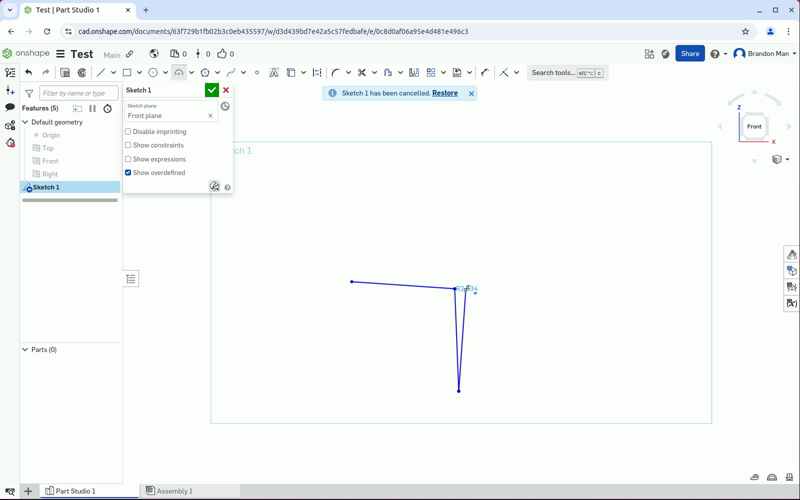
scroll(6)
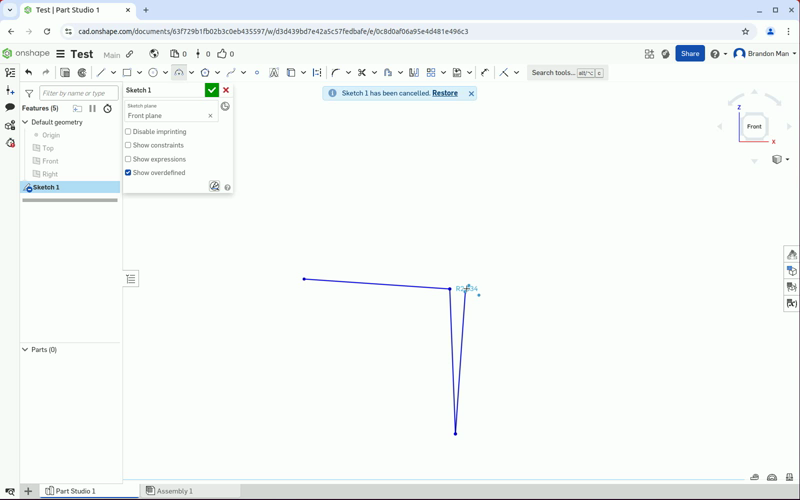
scroll(6)
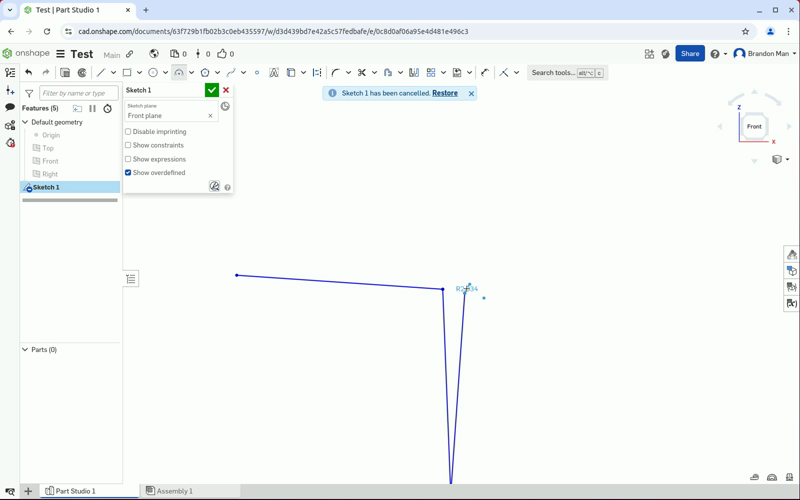
scroll(6)
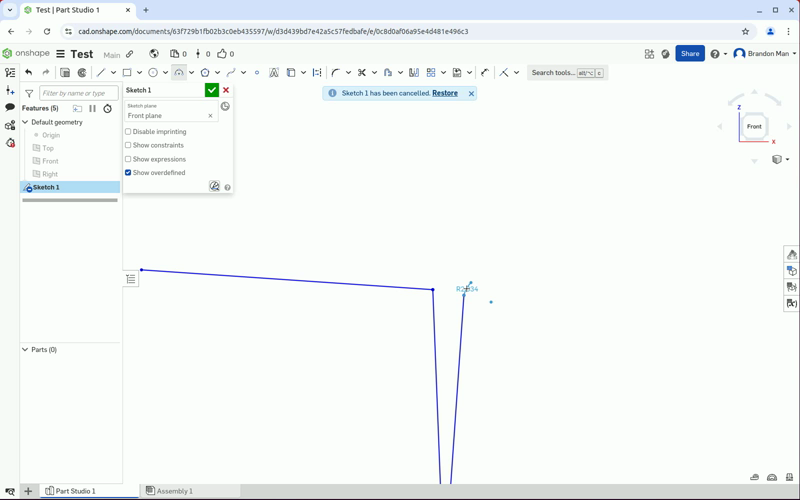
scroll(6)
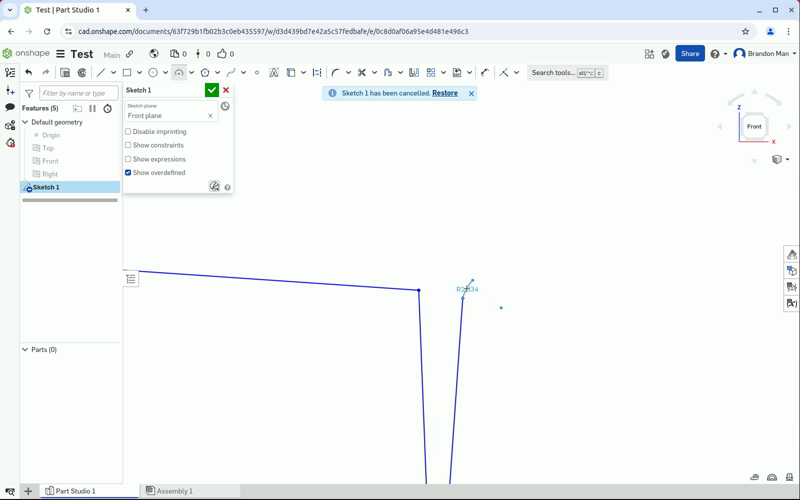
scroll(6)
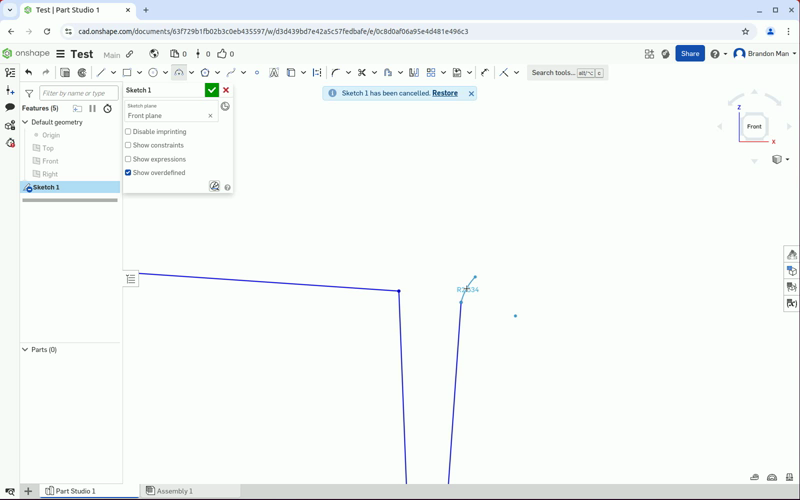
scroll(6)
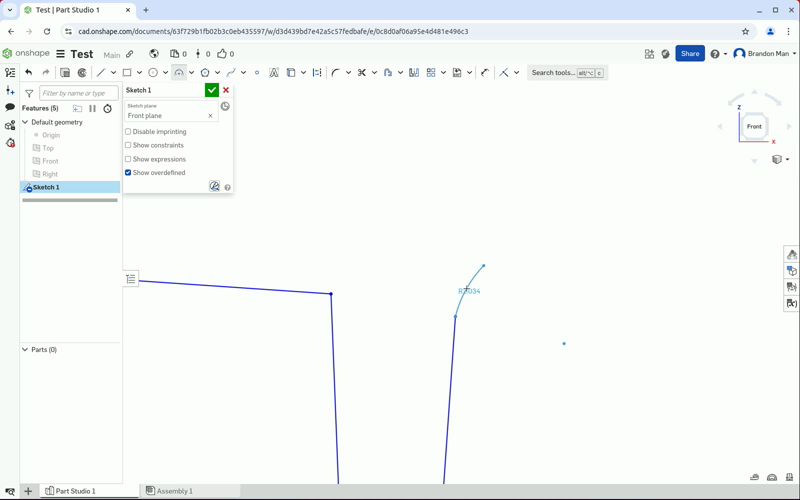
click(466, 288)
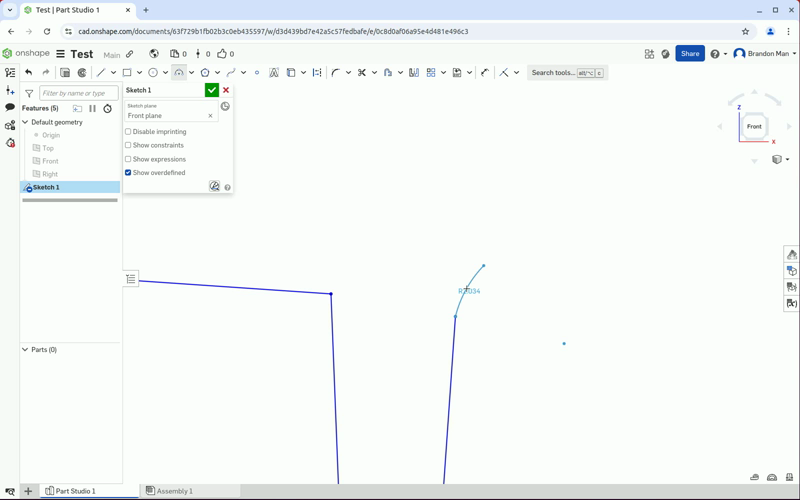
scroll(-6)
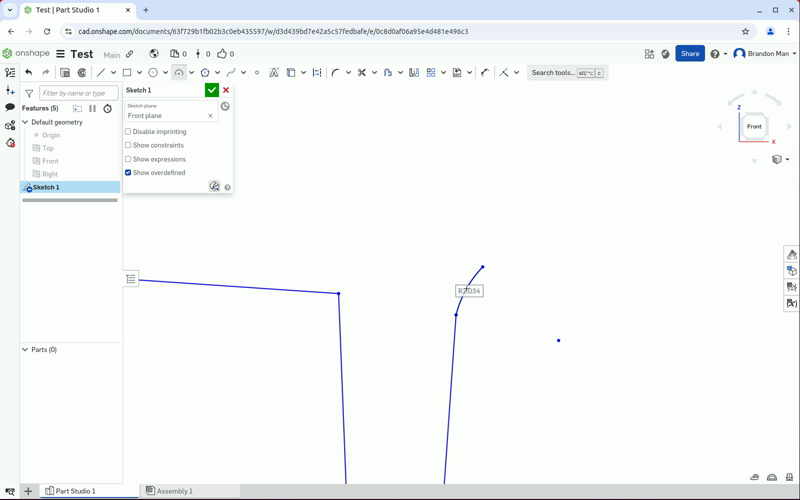
scroll(-6)
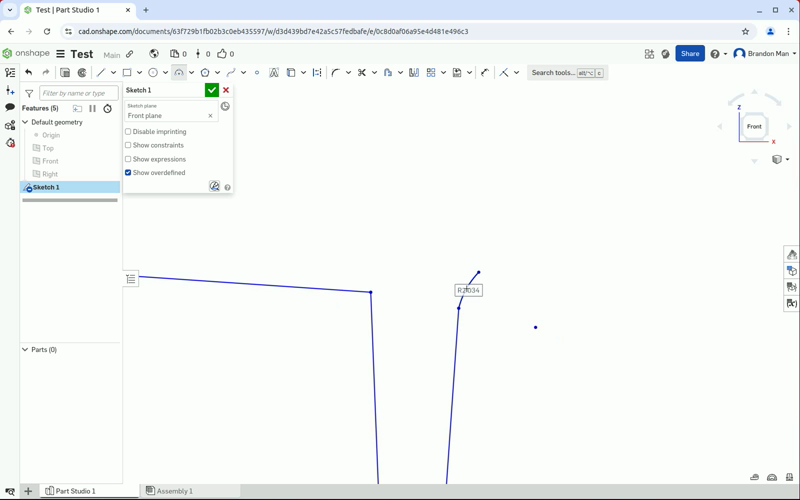
scroll(-6)
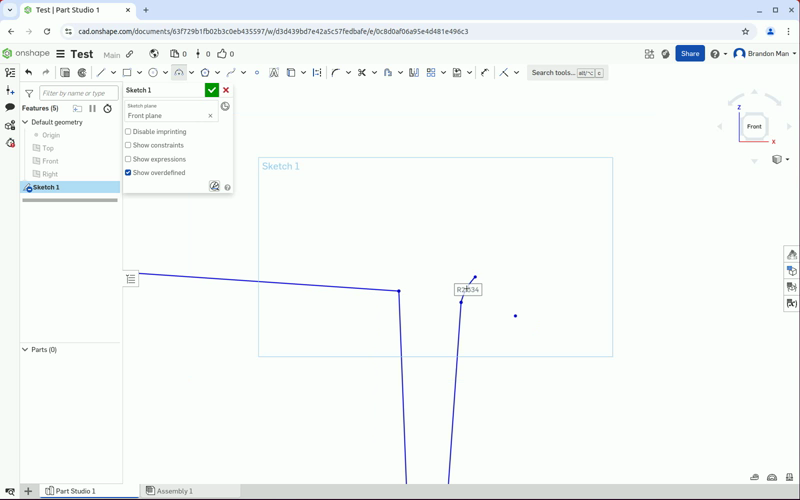
scroll(-6)
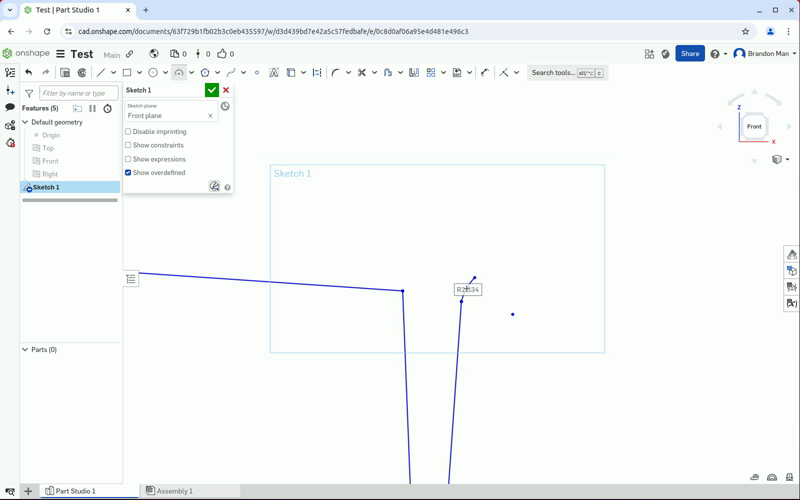
scroll(-6)
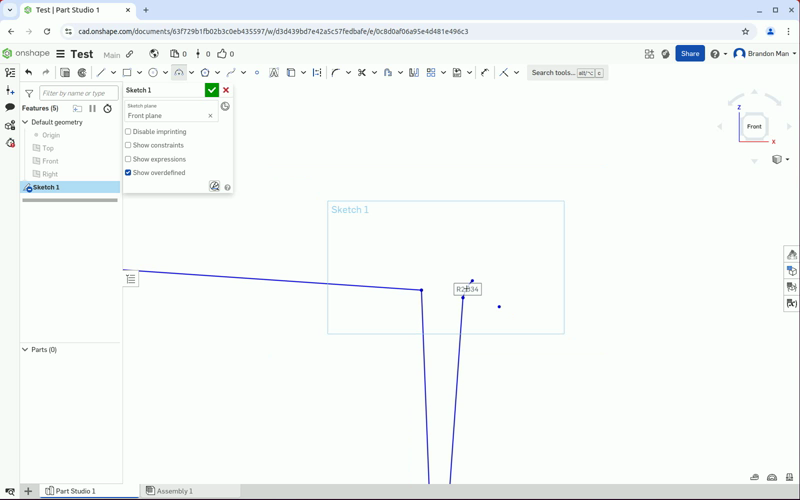
scroll(-6)
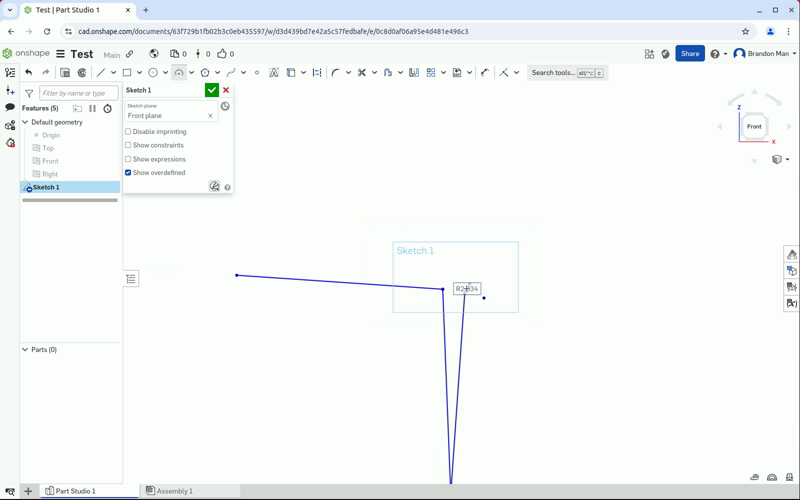
scroll(-6)
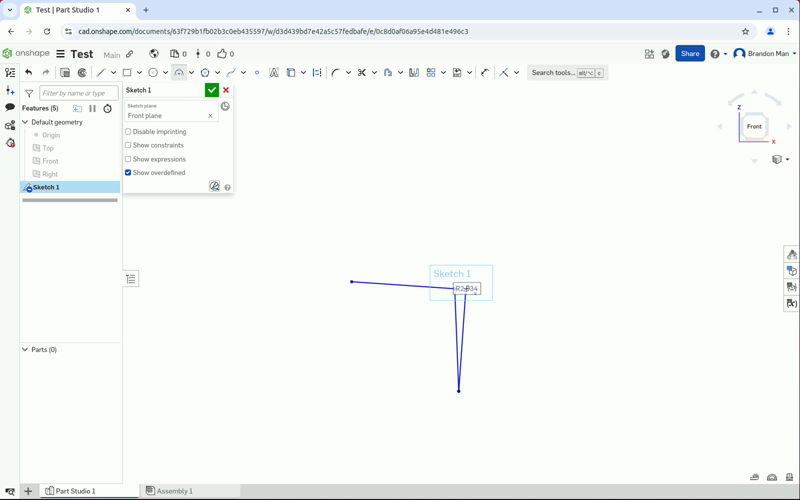
key_up(shift)
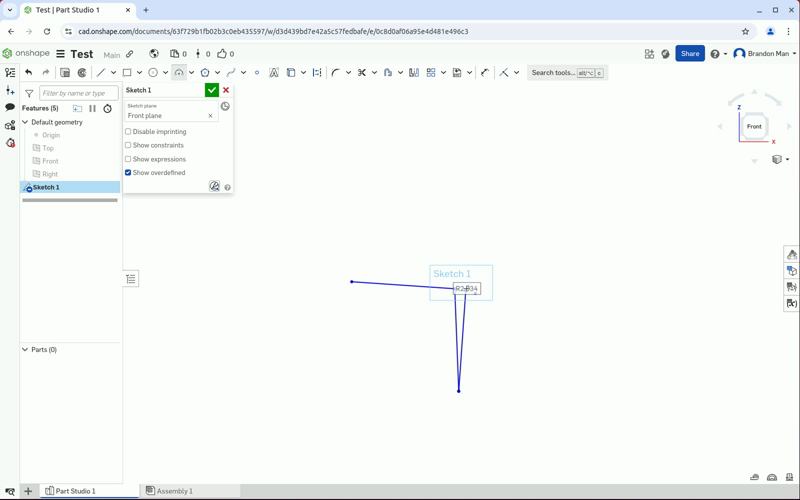
key(esc)
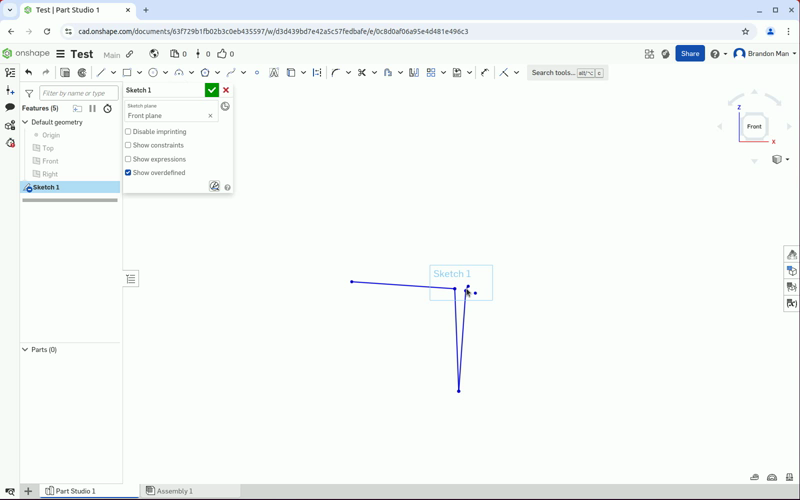
key(l)
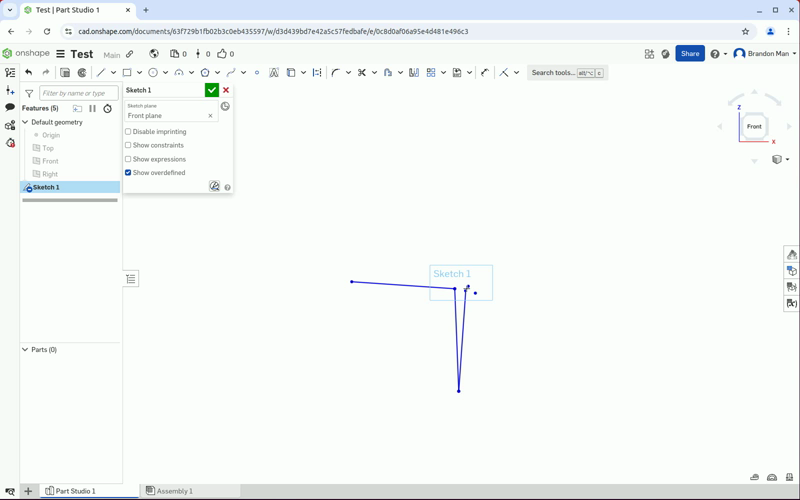
mouse_move(468, 286)
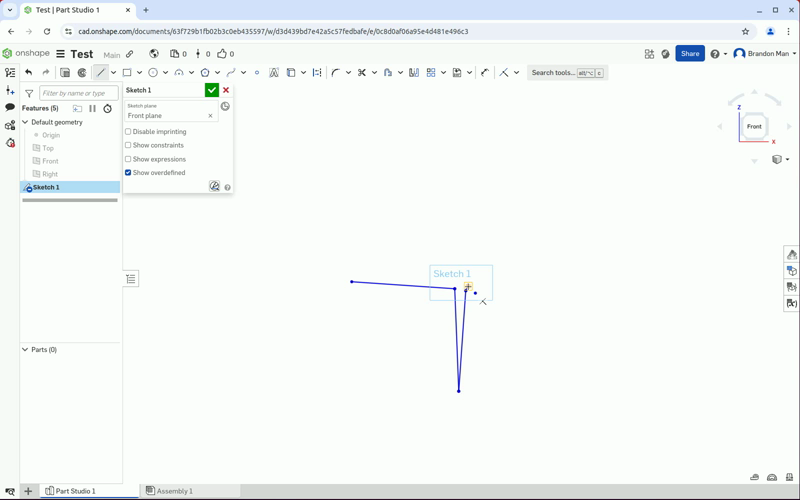
scroll(6)
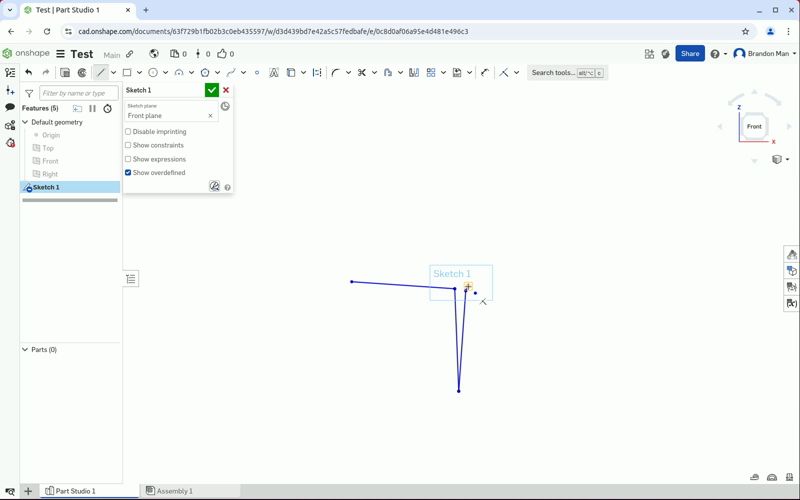
scroll(6)
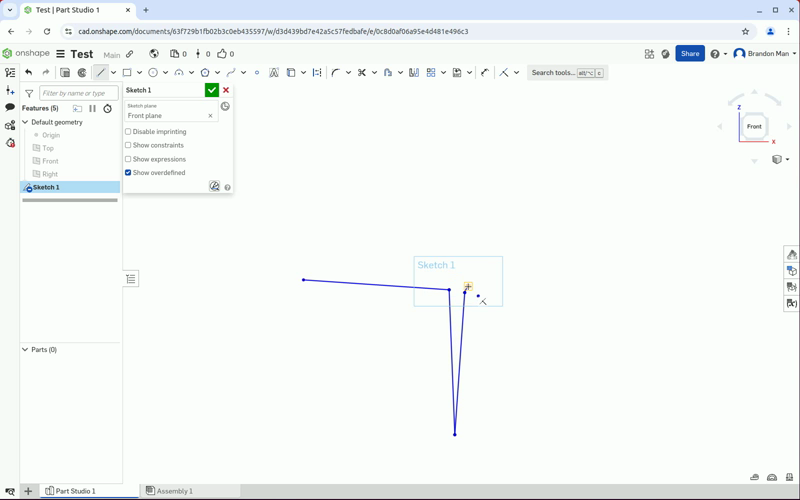
scroll(6)
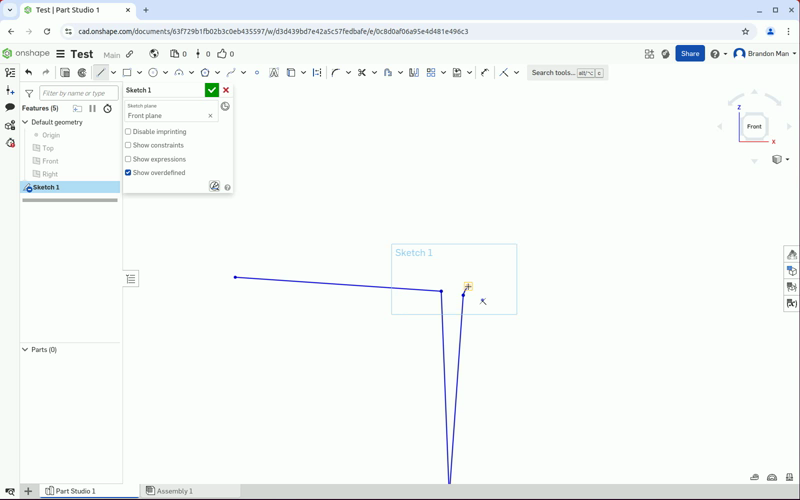
scroll(6)
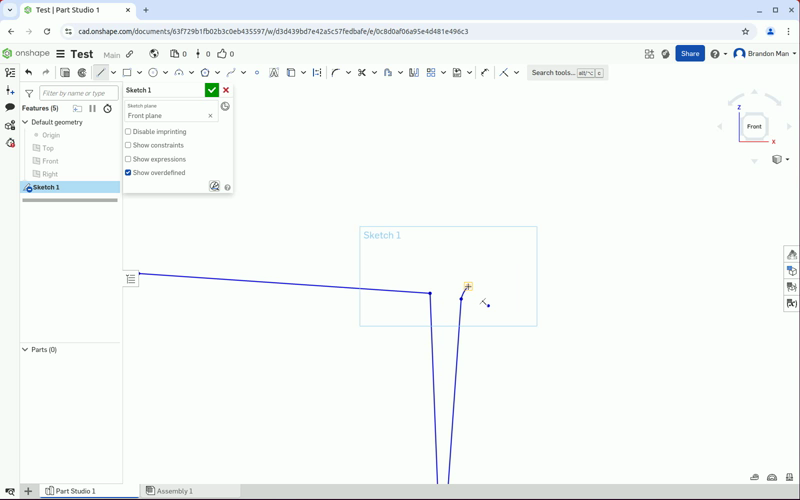
scroll(6)
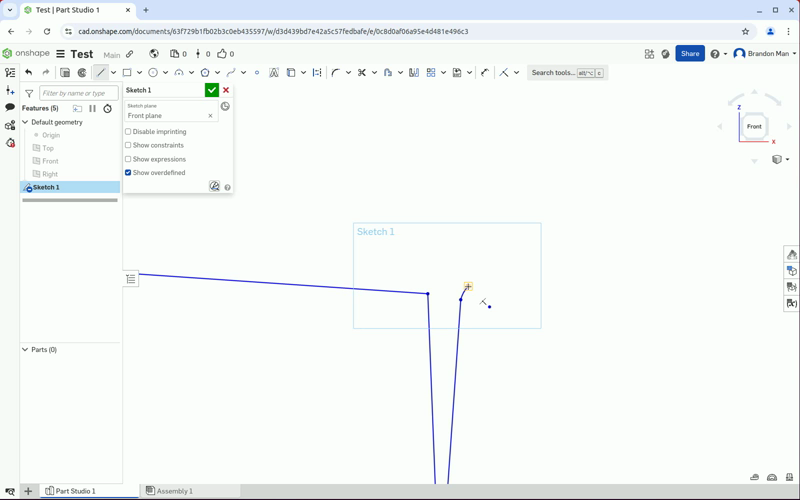
scroll(6)
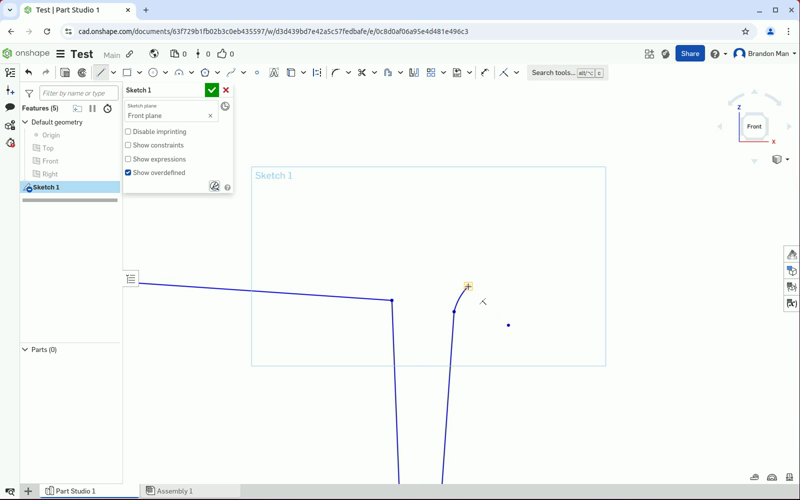
scroll(6)
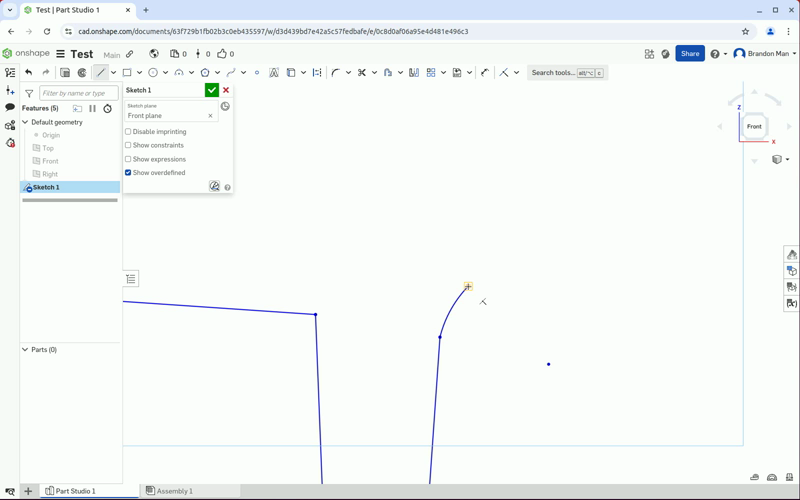
click(468, 286)
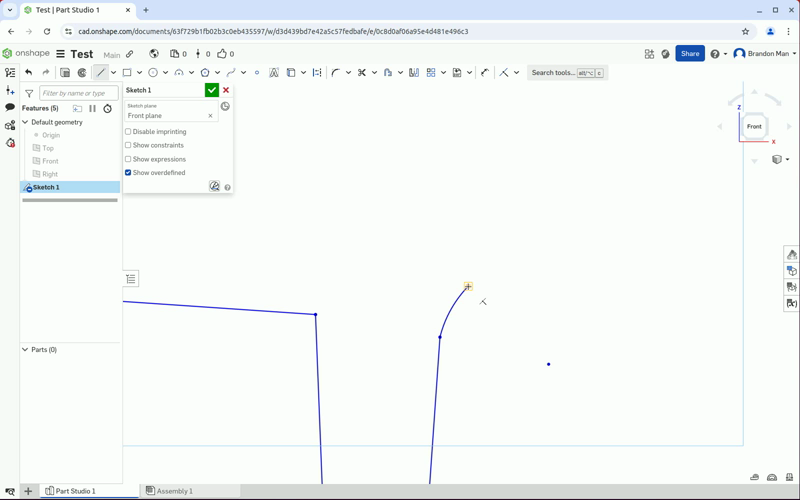
scroll(-6)
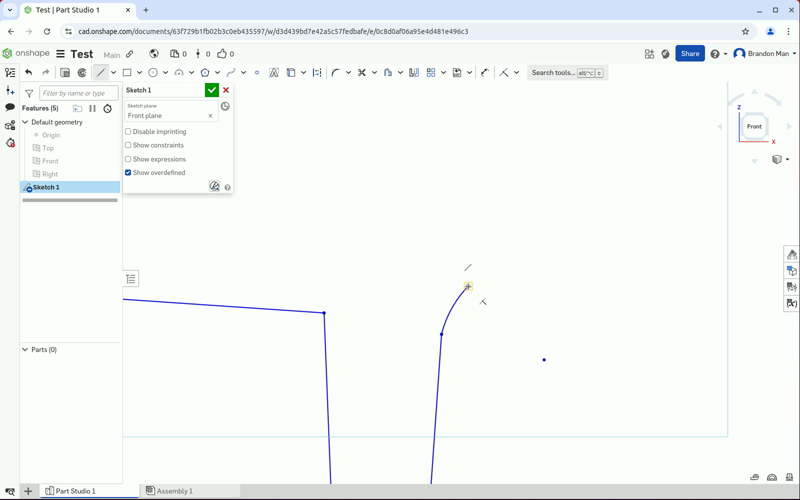
scroll(-6)
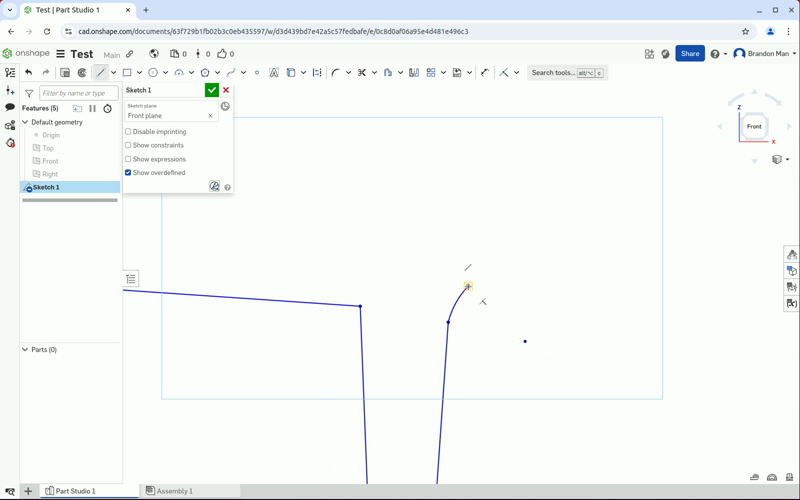
scroll(-6)
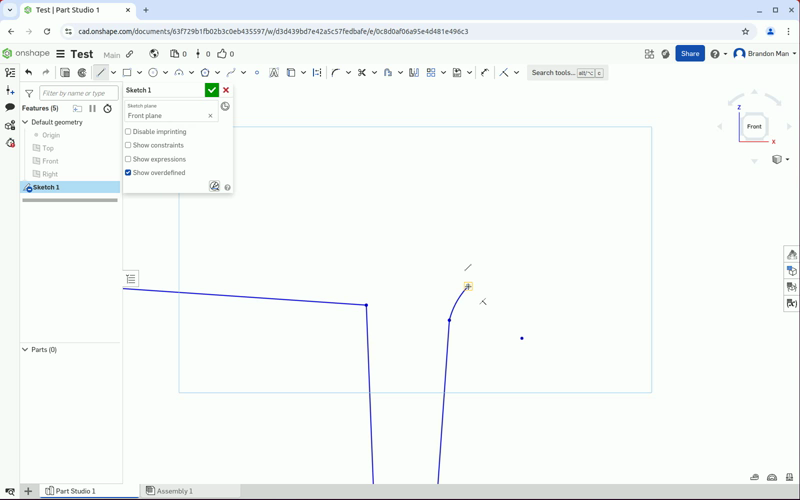
scroll(-6)
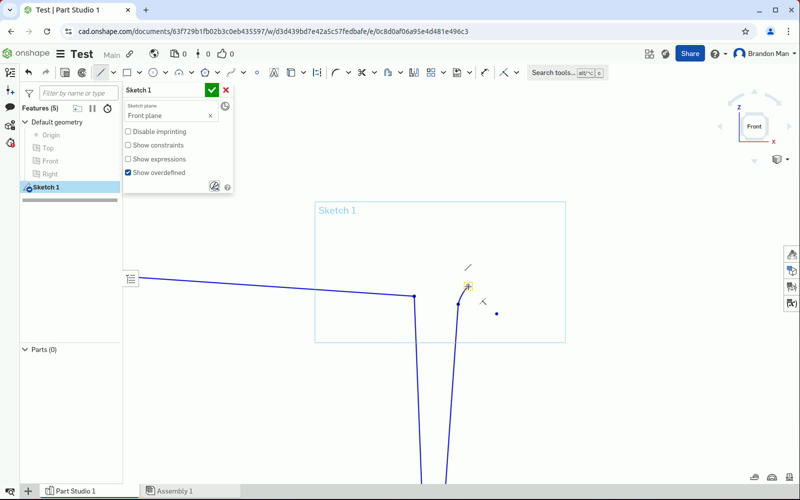
scroll(-6)
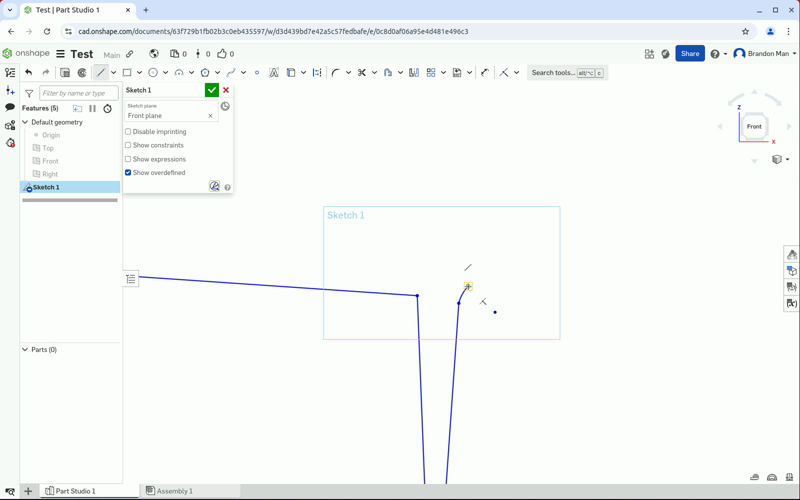
scroll(-6)
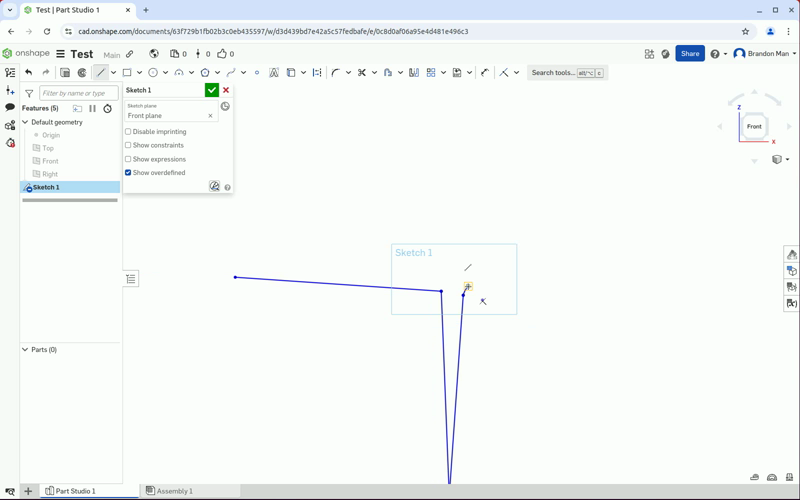
scroll(-6)
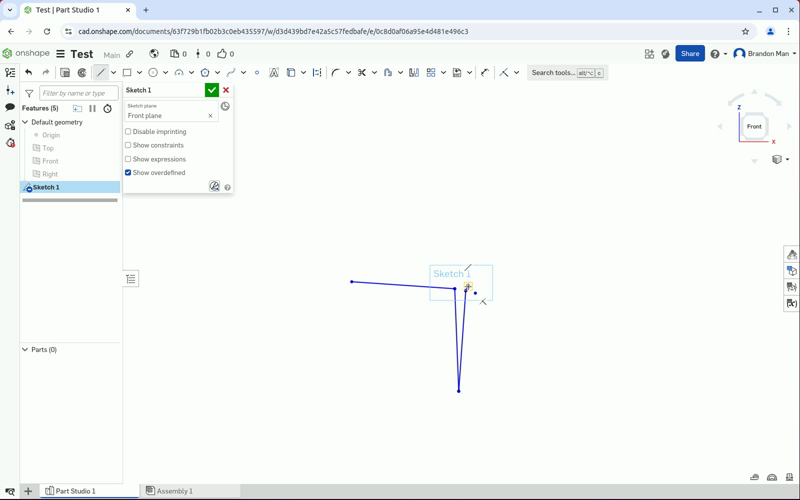
key_down(shift)
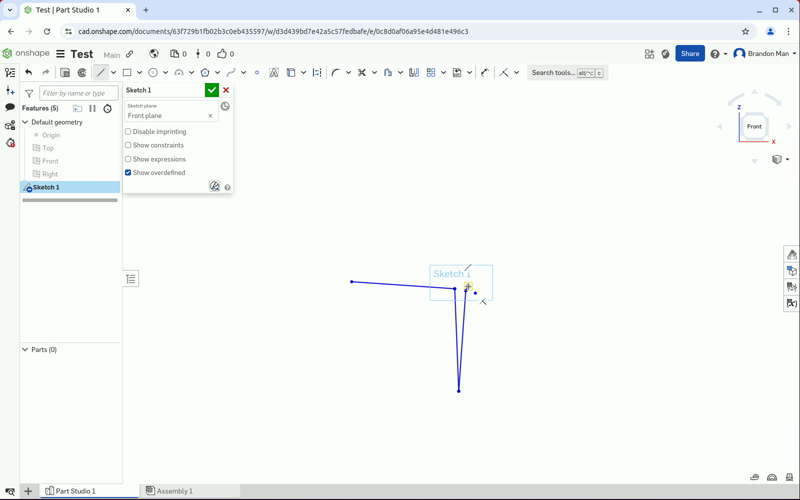
mouse_move(568, 281)
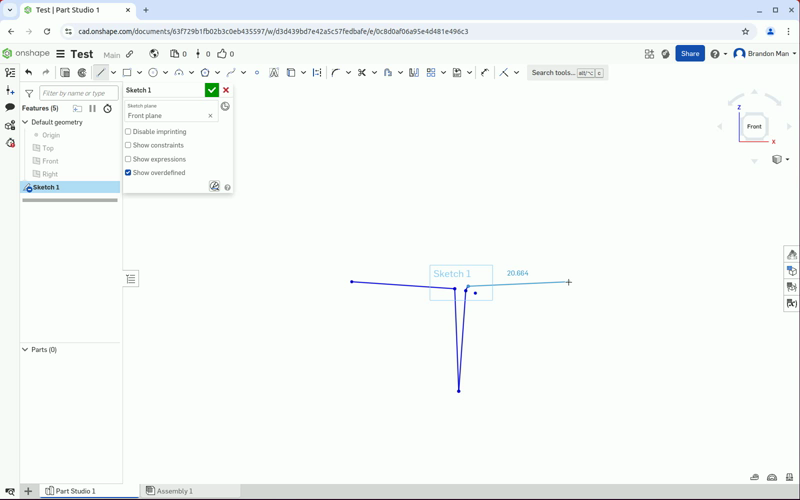
click(568, 281)
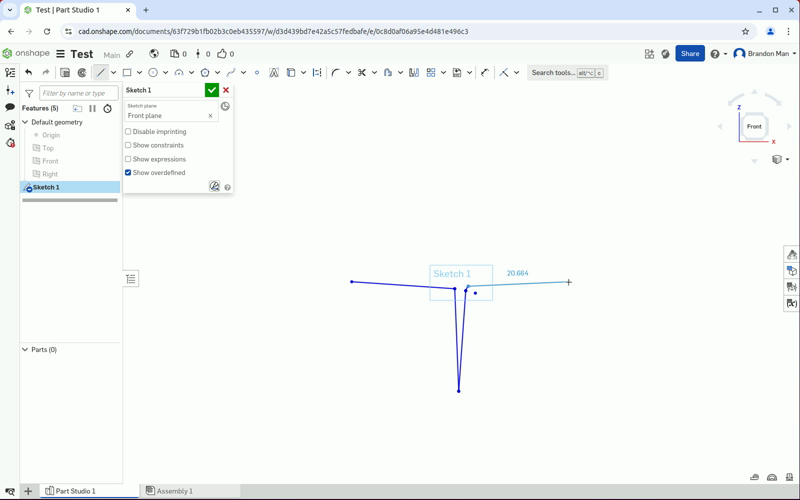
key_up(shift)
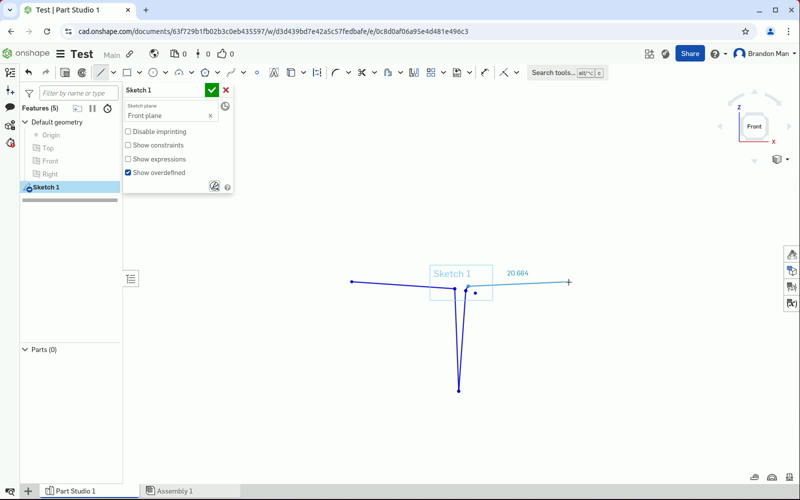
key_down(shift)
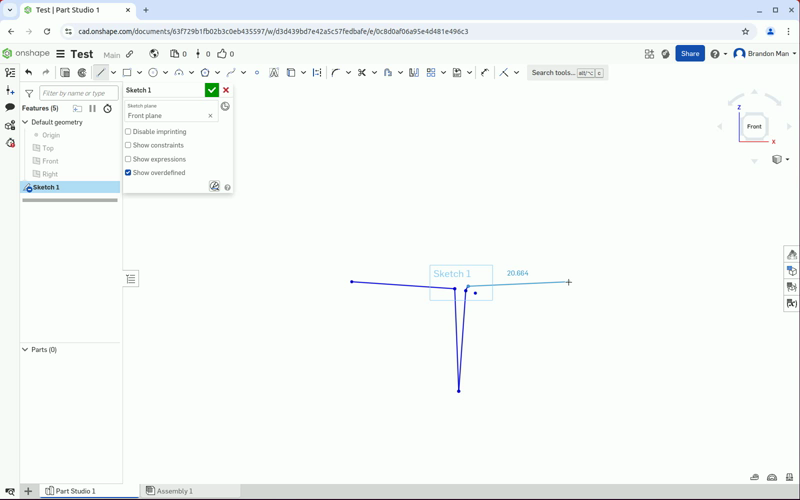
mouse_move(468, 277)
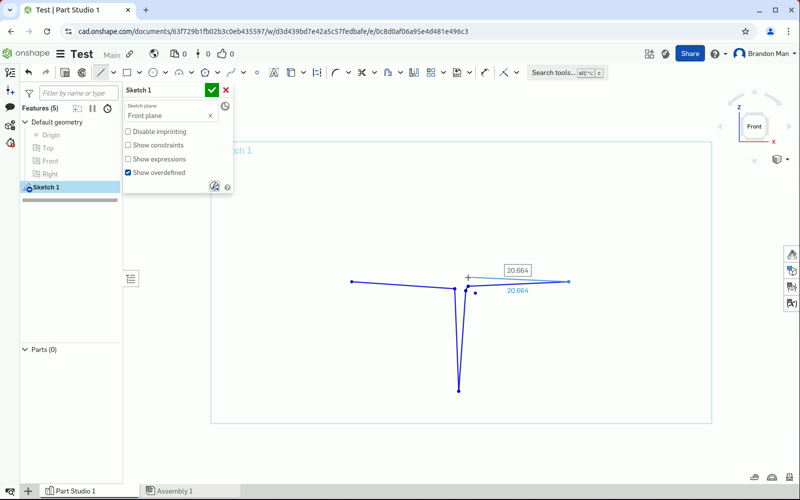
click(468, 277)
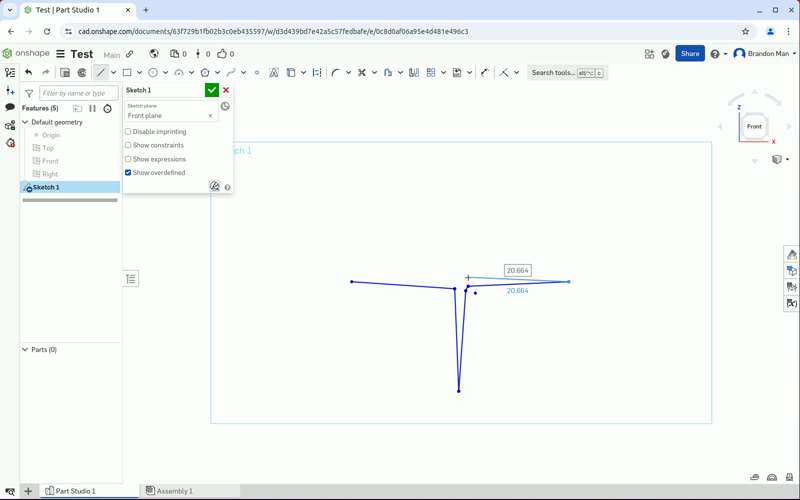
key_up(shift)
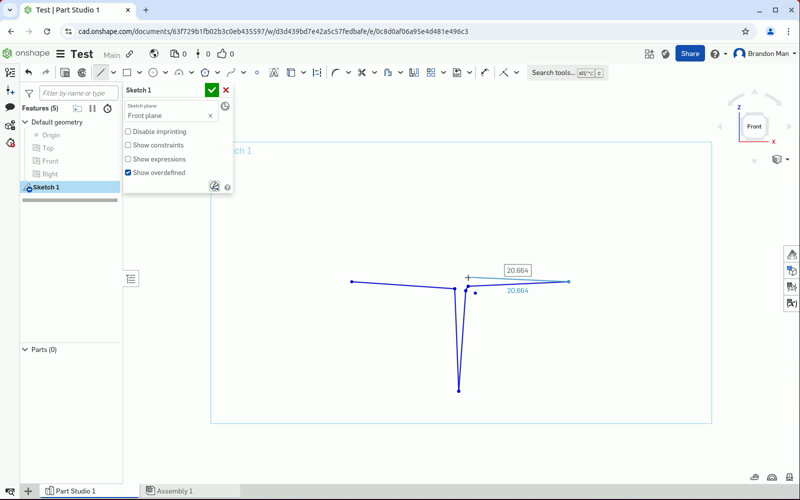
key_down(shift)
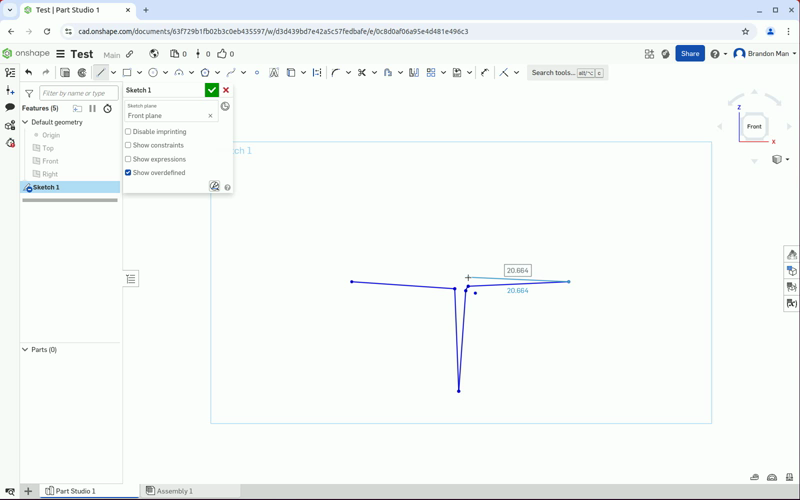
mouse_move(498, 277)
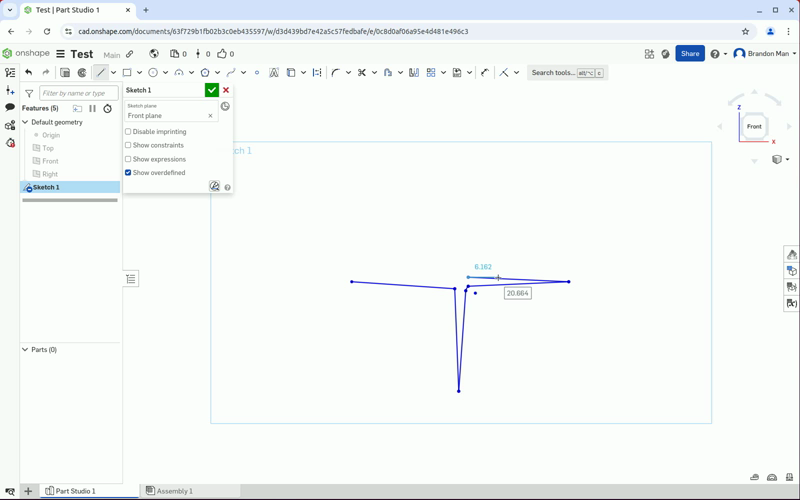
mouse_move(479, 263)
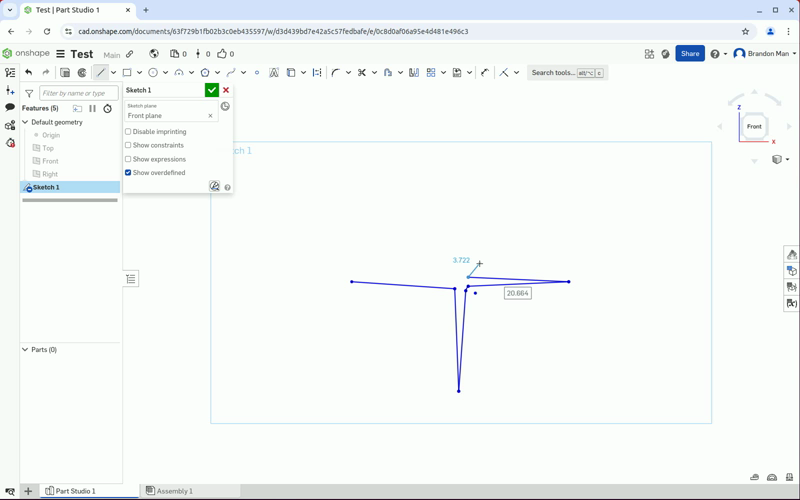
click(479, 263)
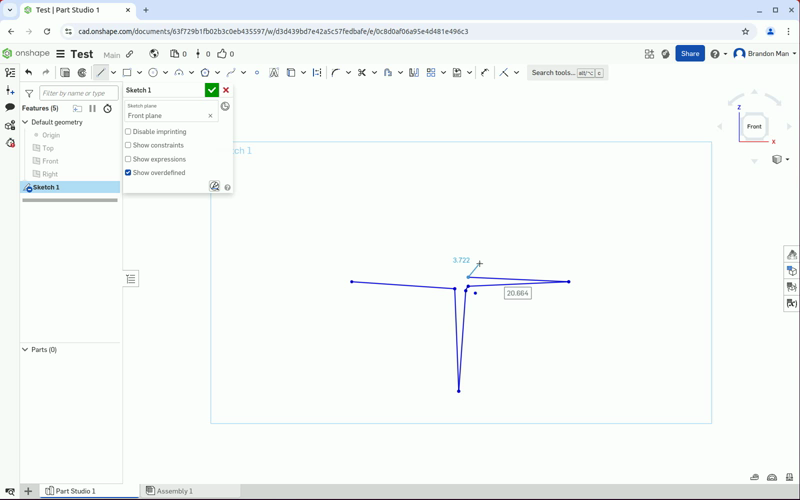
key_up(shift)
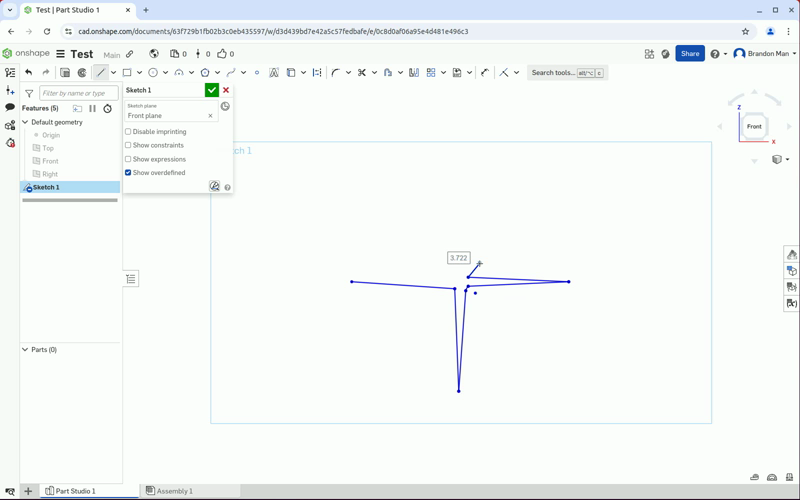
key_down(shift)
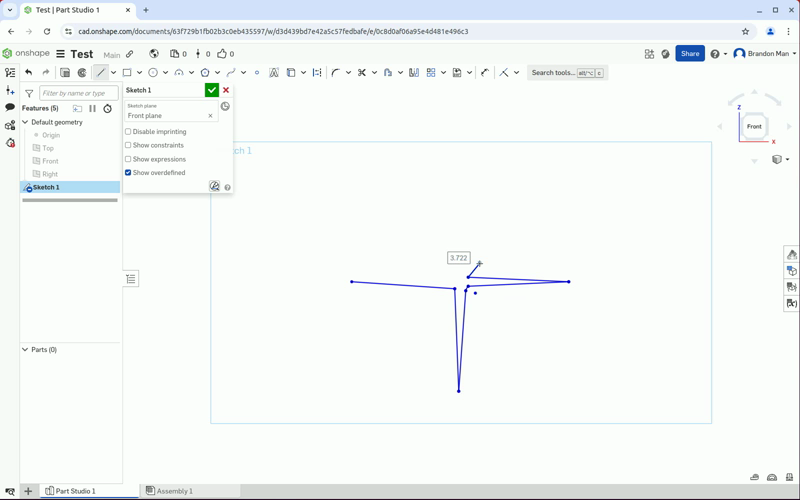
mouse_move(509, 263)
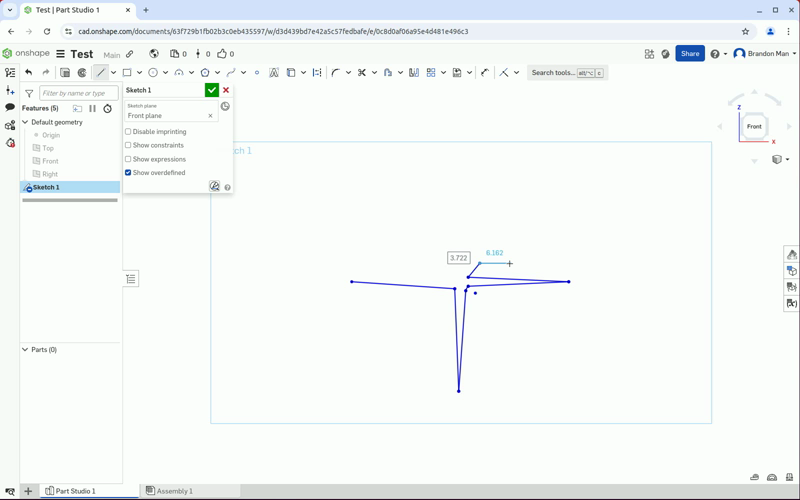
mouse_move(465, 274)
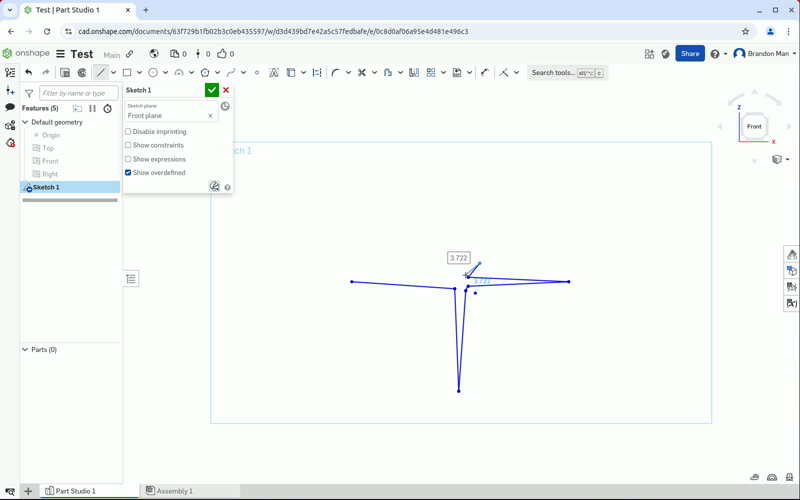
scroll(6)
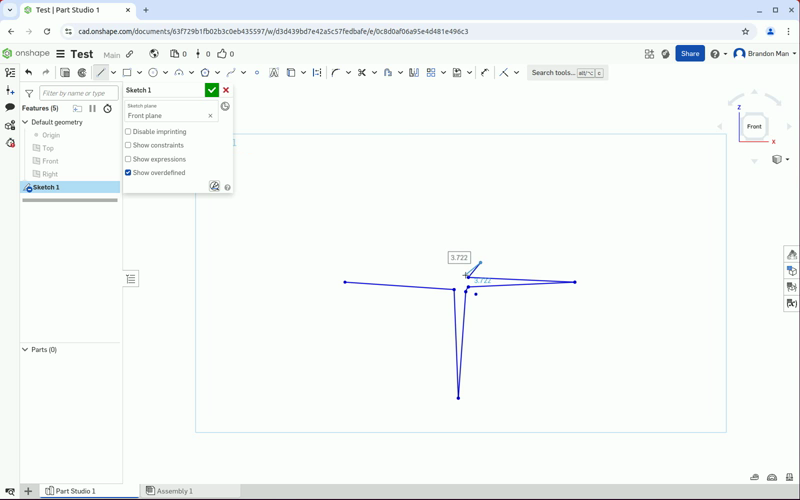
scroll(6)
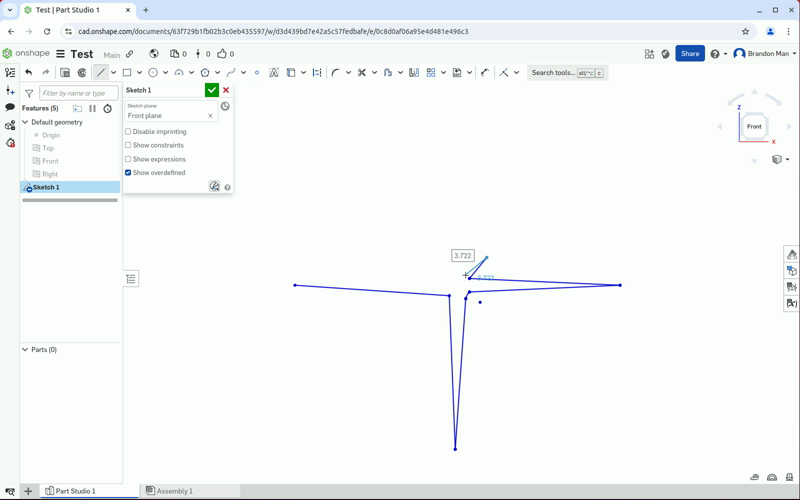
scroll(6)
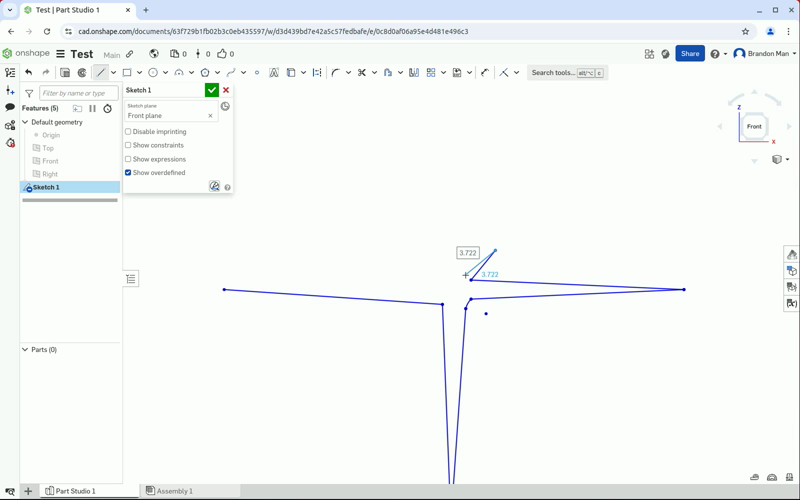
scroll(6)
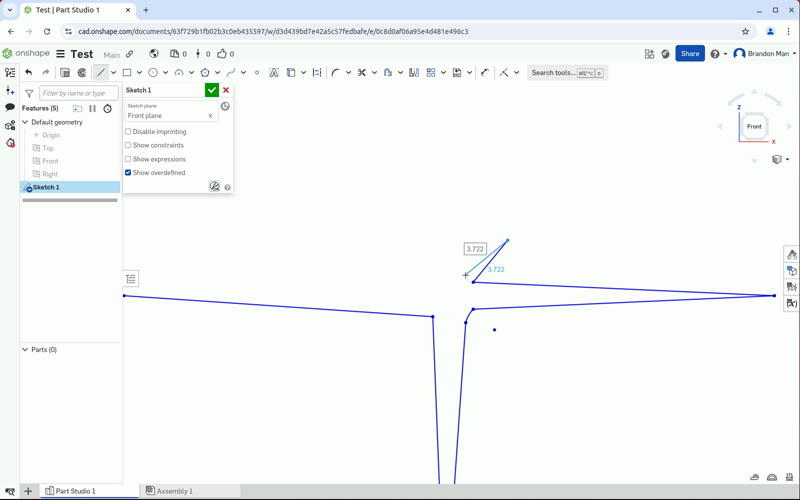
scroll(6)
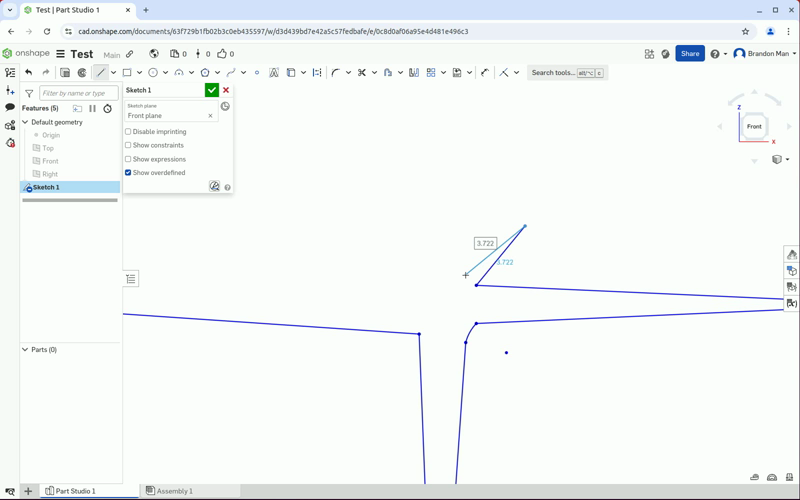
scroll(6)
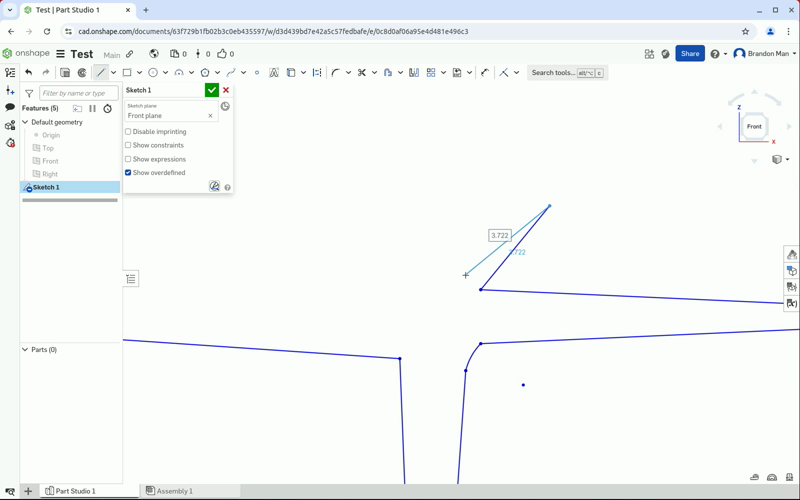
scroll(6)
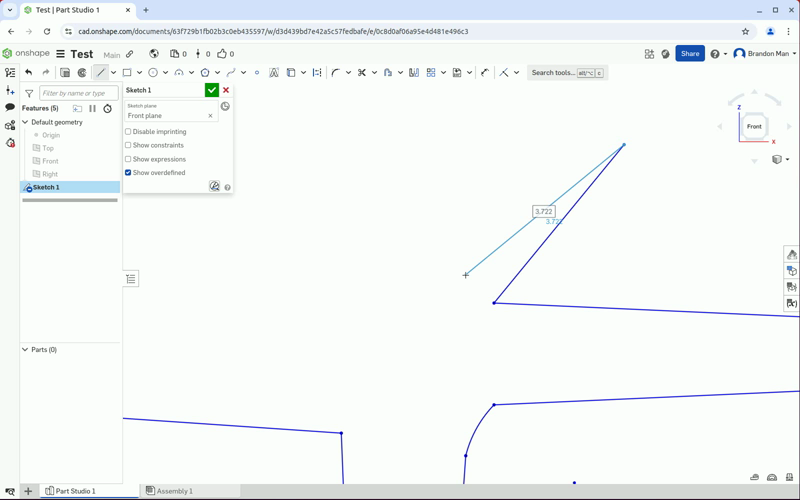
click(465, 274)
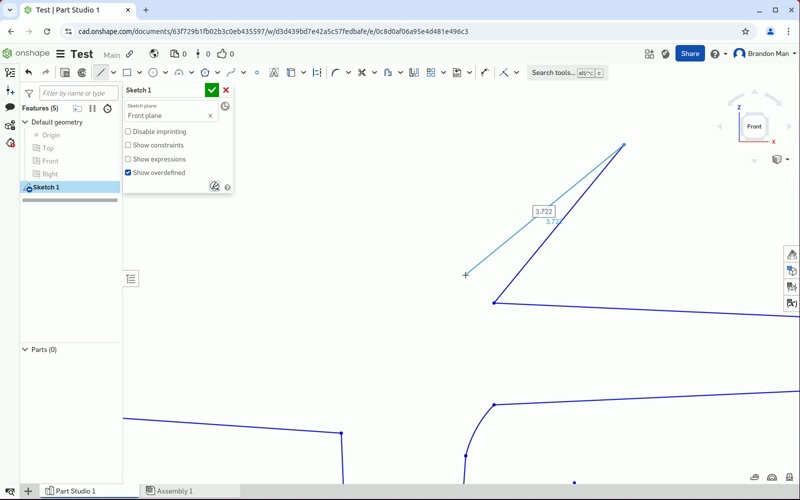
scroll(-6)
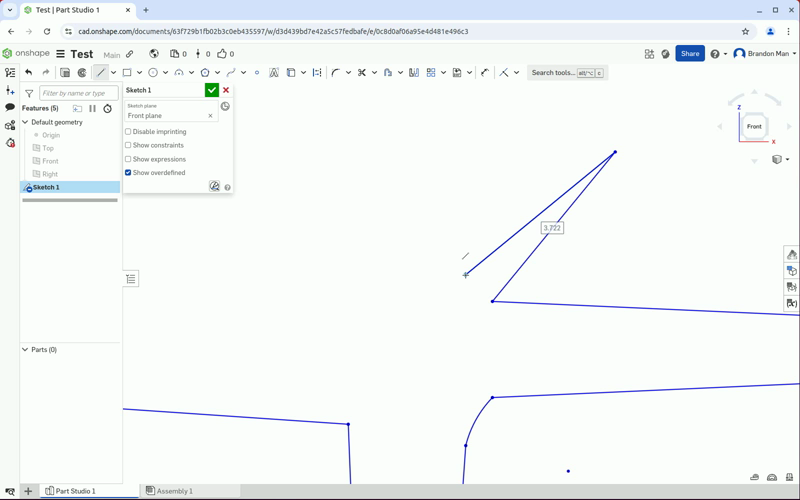
scroll(-6)
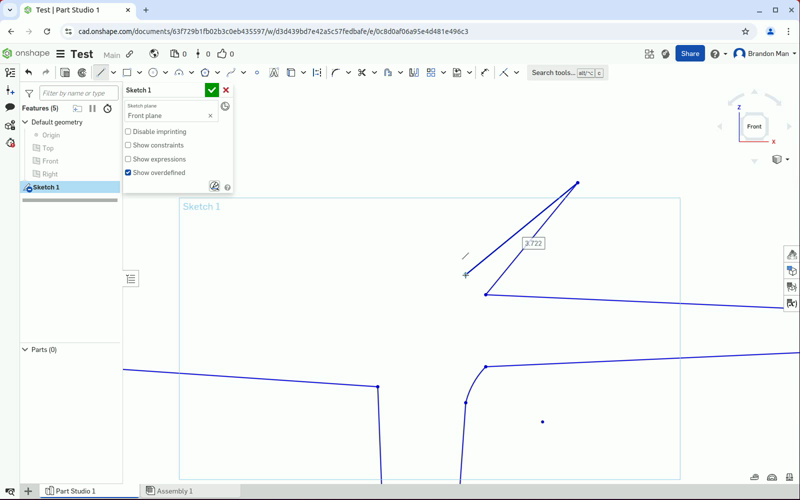
scroll(-6)
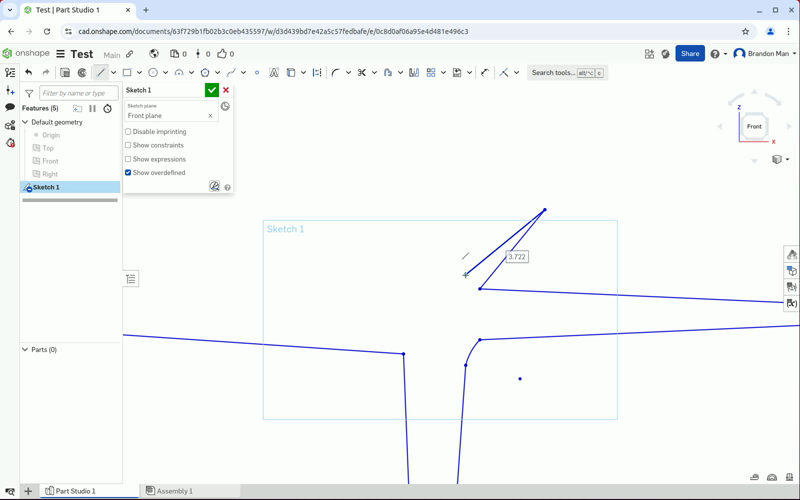
scroll(-6)
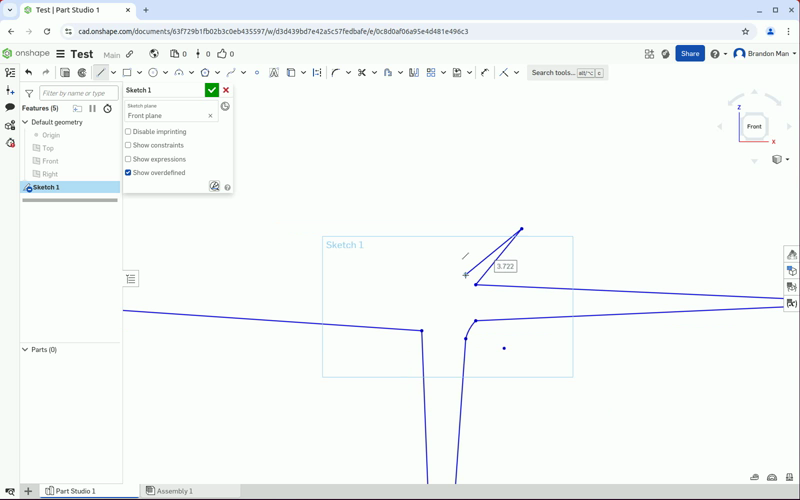
scroll(-6)
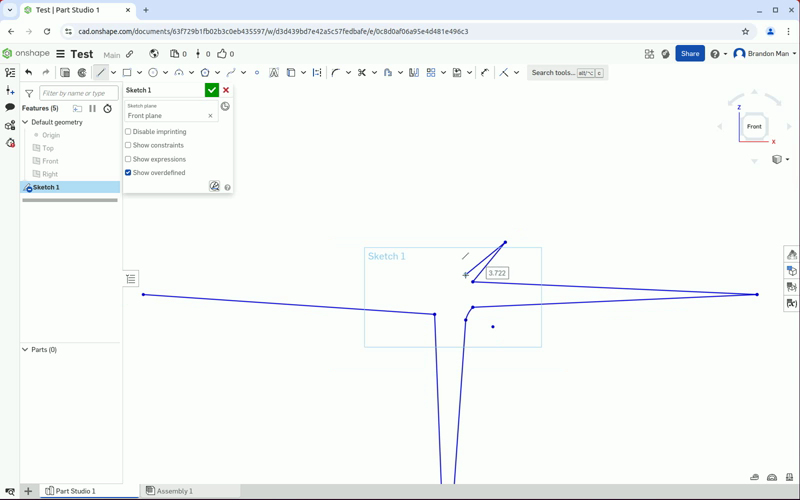
scroll(-6)
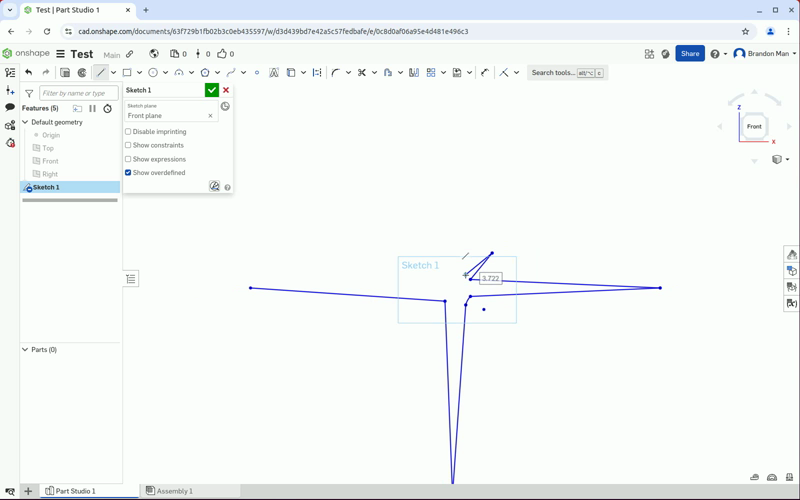
scroll(-6)
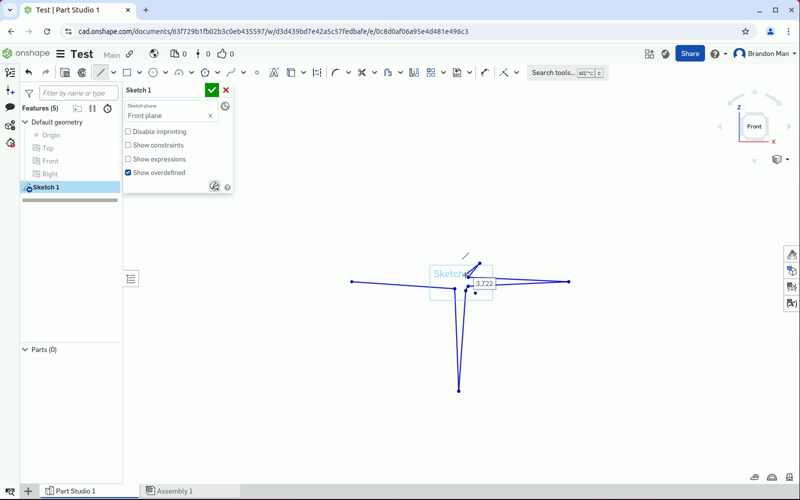
key_up(shift)
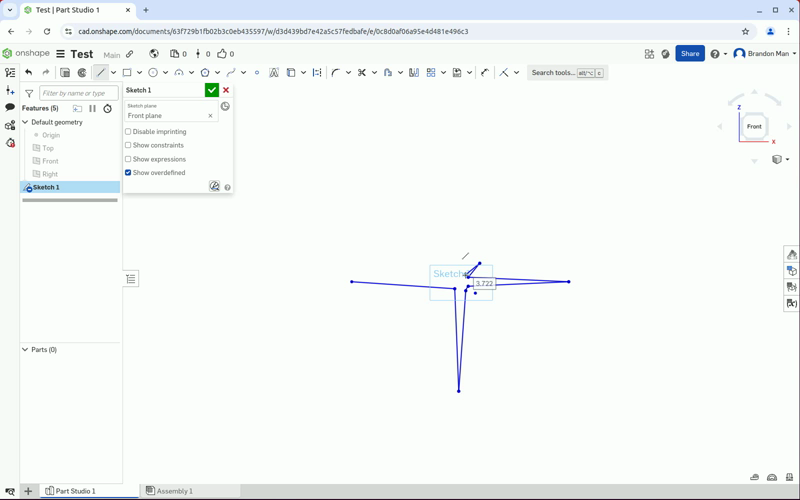
key_down(shift)
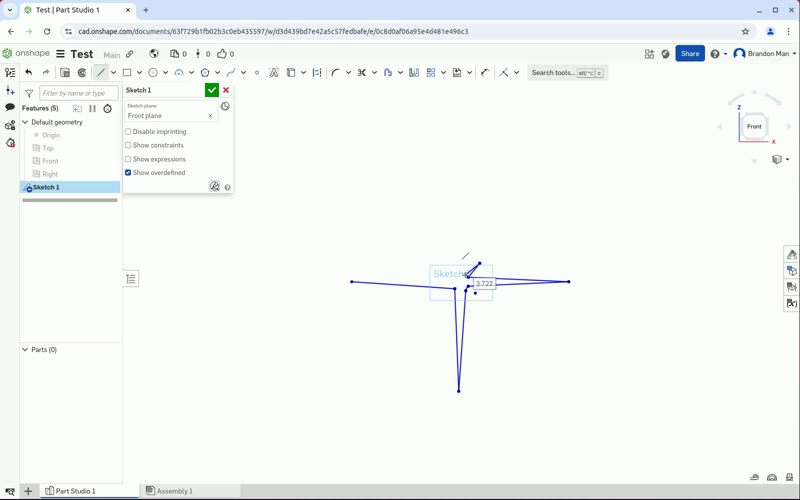
mouse_move(458, 174)
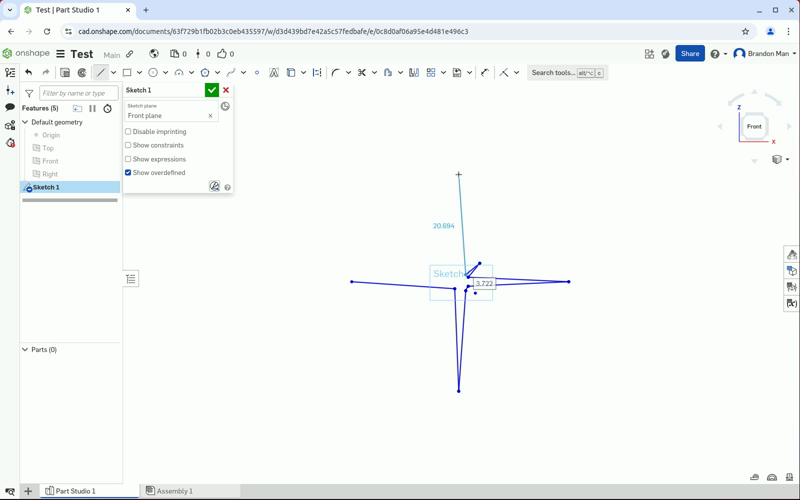
click(458, 174)
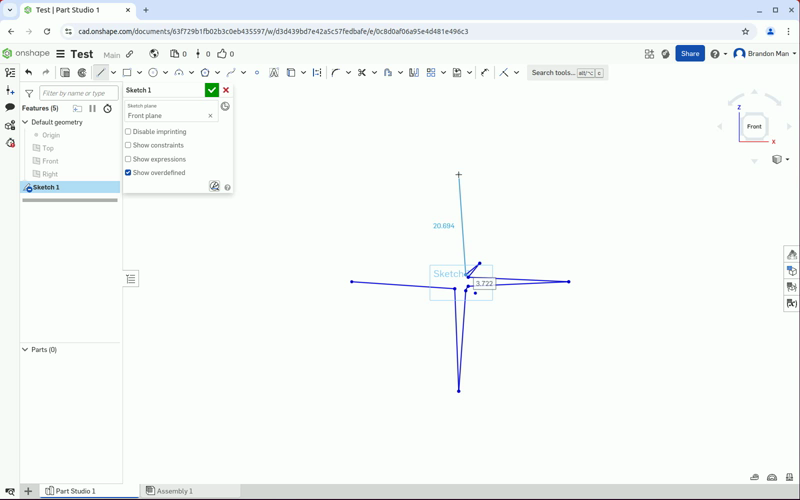
key_up(shift)
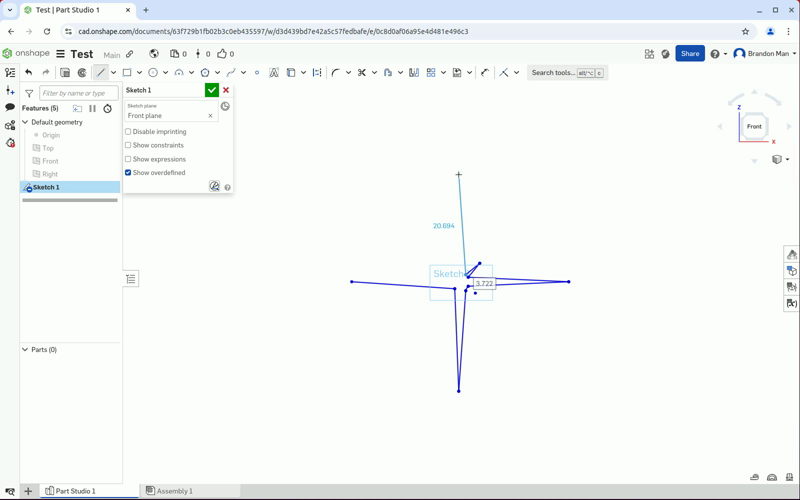
key_down(shift)
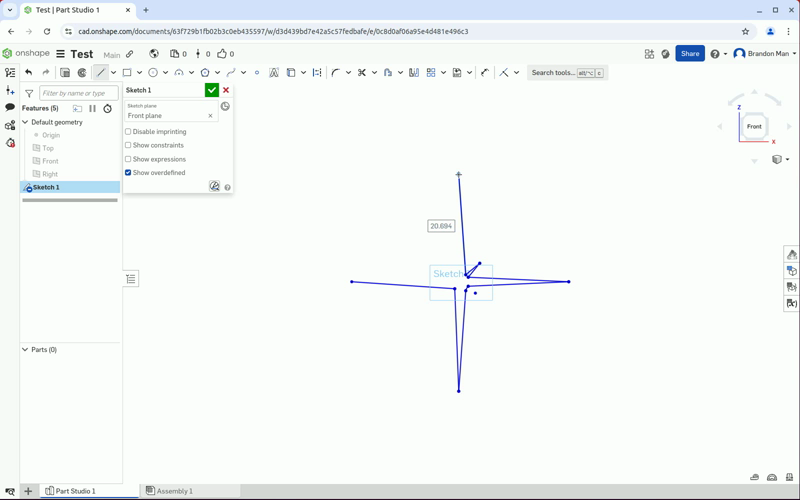
mouse_move(454, 274)
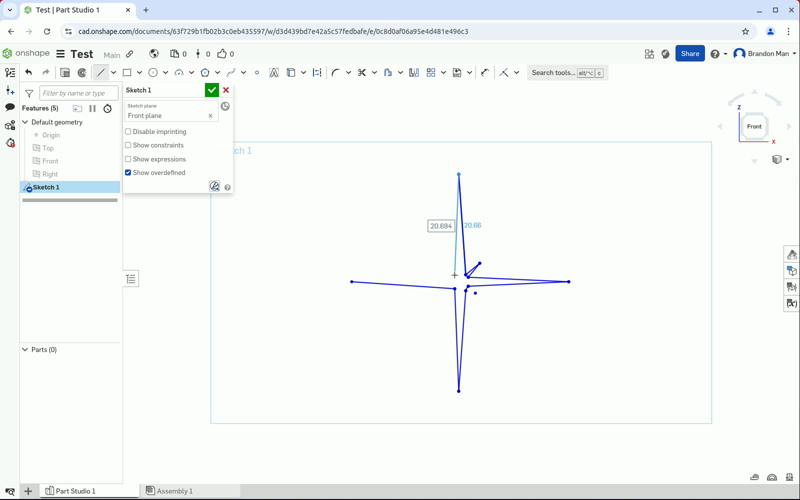
click(454, 274)
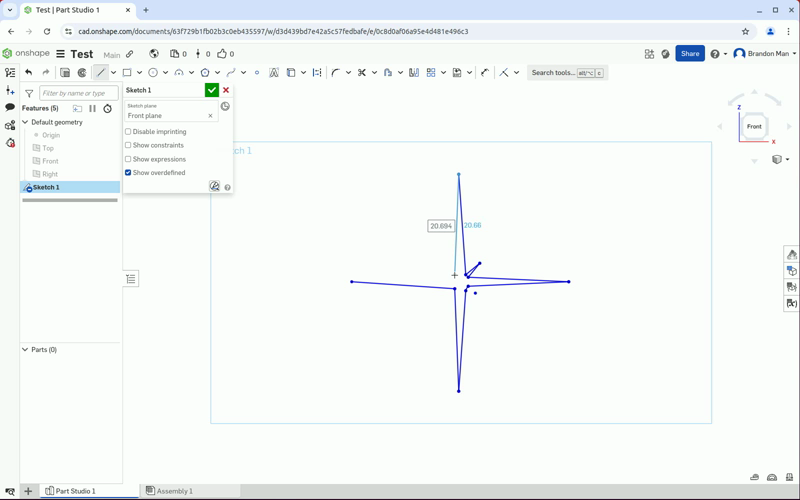
key_up(shift)
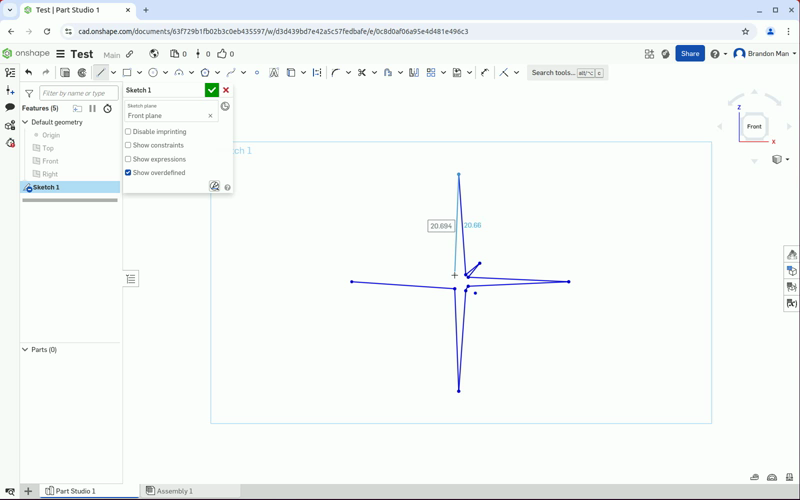
key_down(shift)
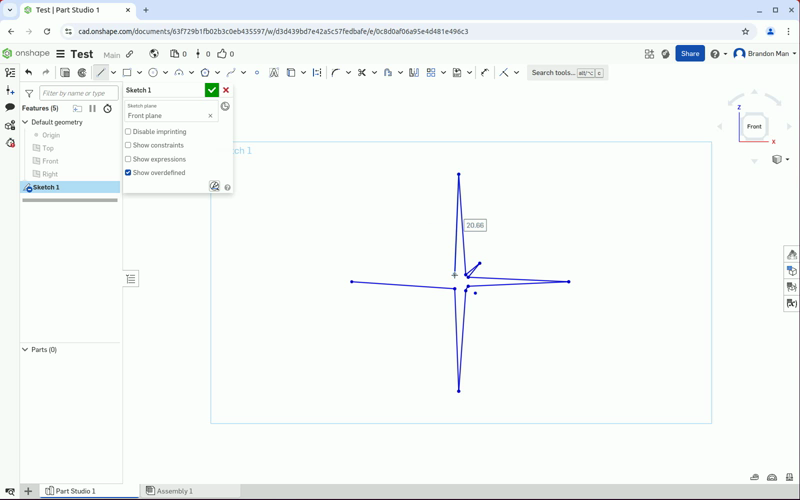
mouse_move(484, 274)
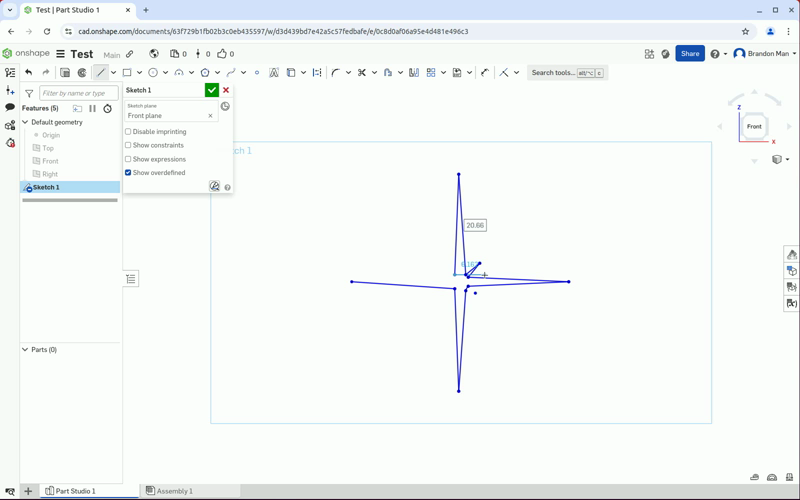
mouse_move(440, 263)
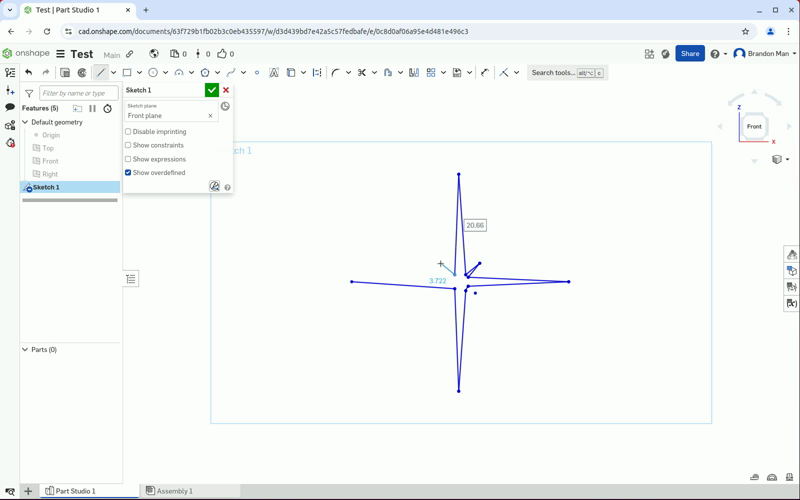
click(440, 263)
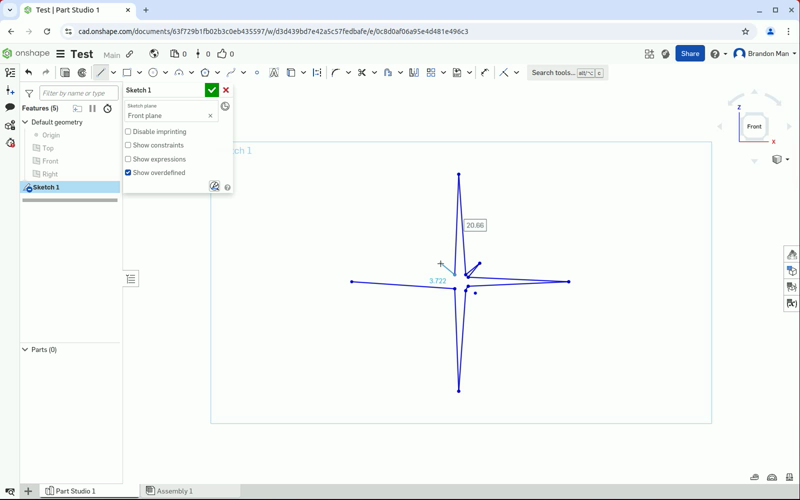
key_up(shift)
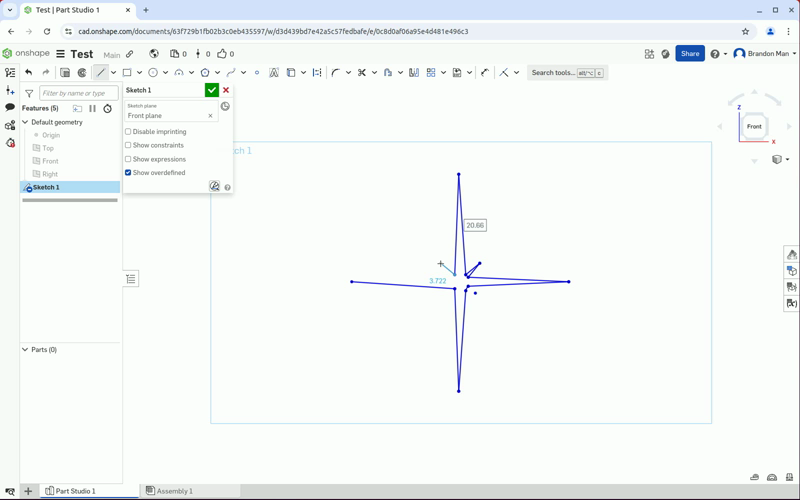
key_down(shift)
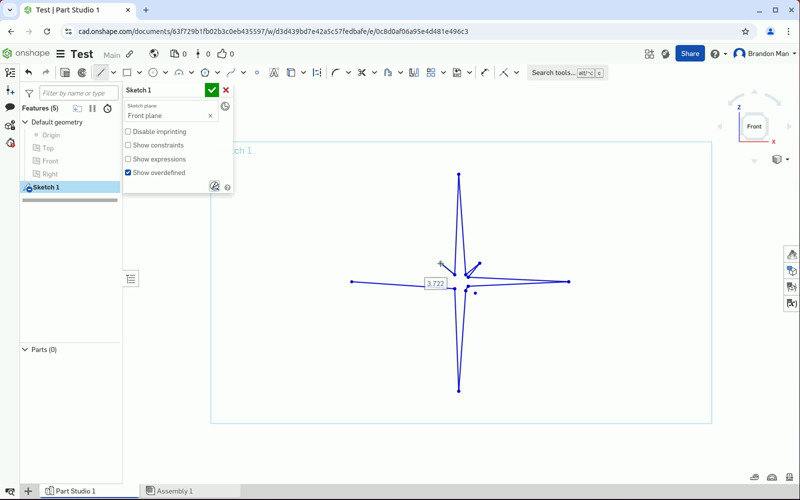
mouse_move(470, 263)
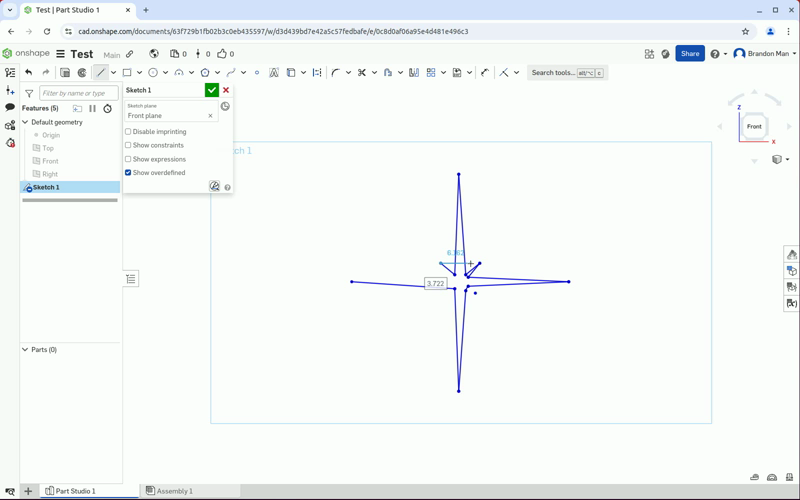
mouse_move(452, 277)
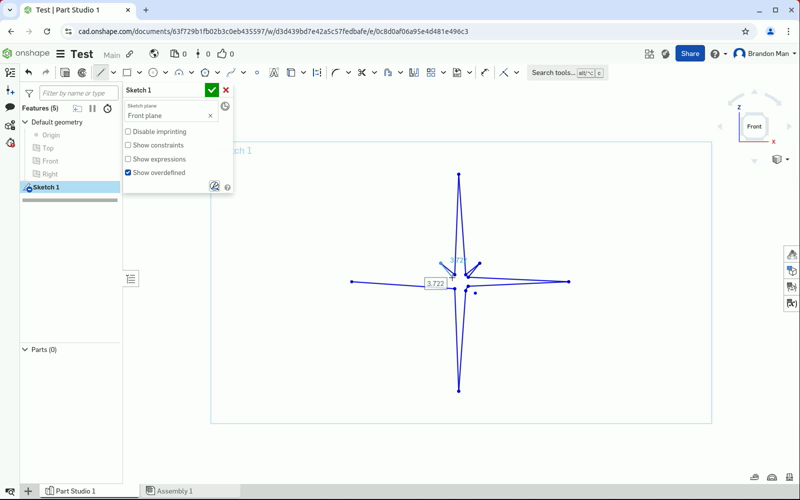
scroll(6)
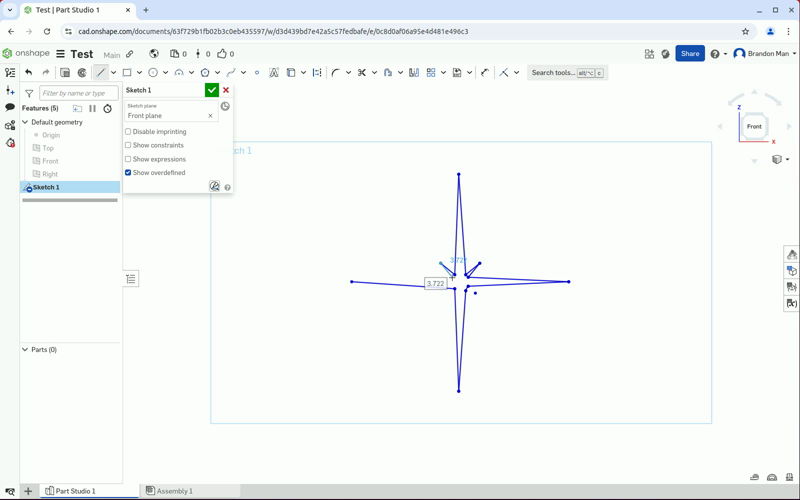
scroll(6)
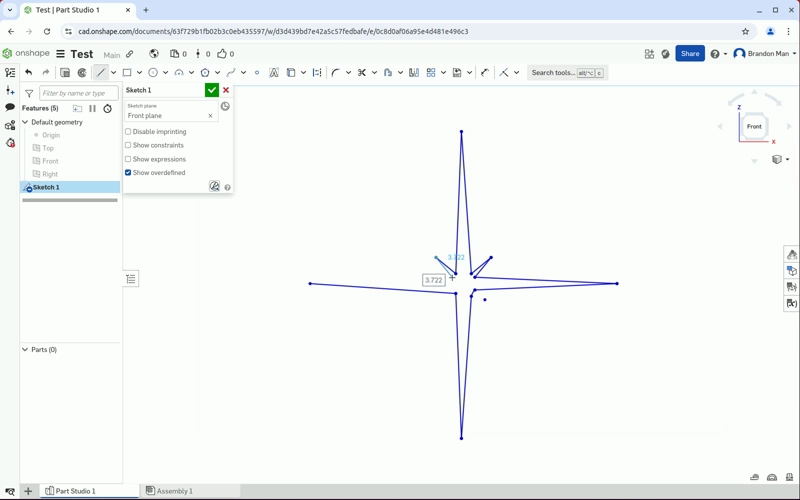
scroll(6)
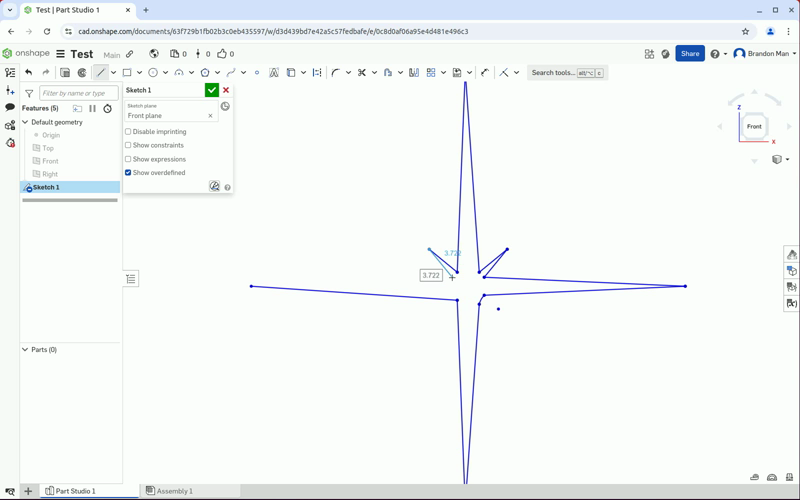
scroll(6)
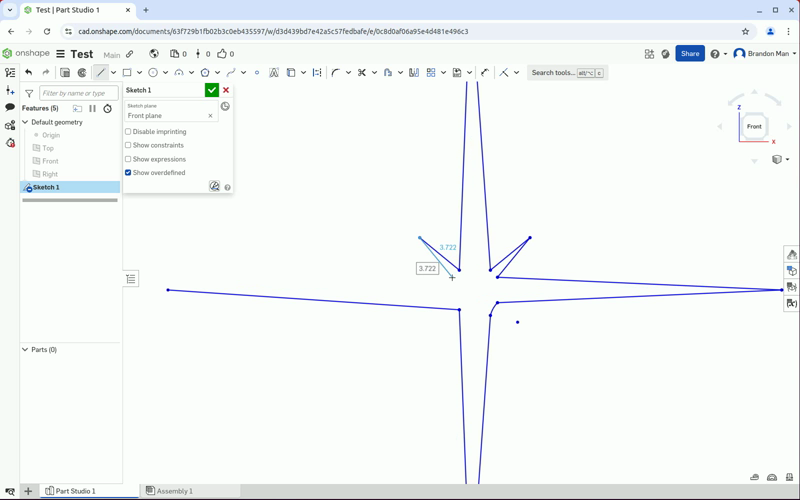
scroll(6)
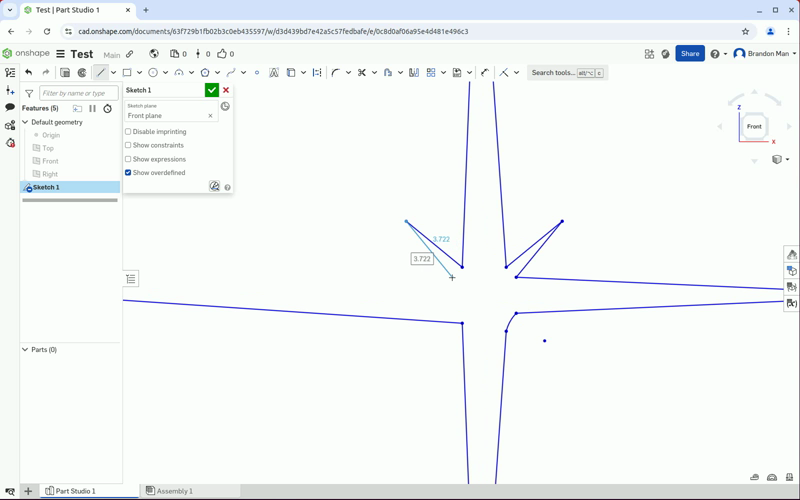
scroll(6)
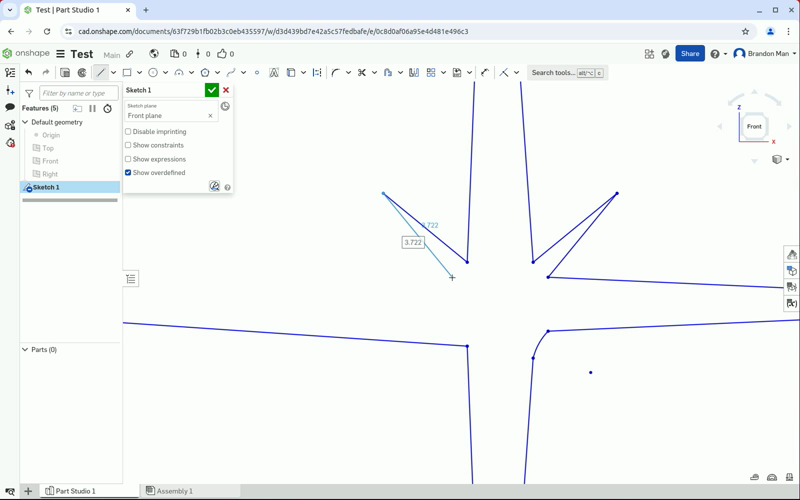
scroll(6)
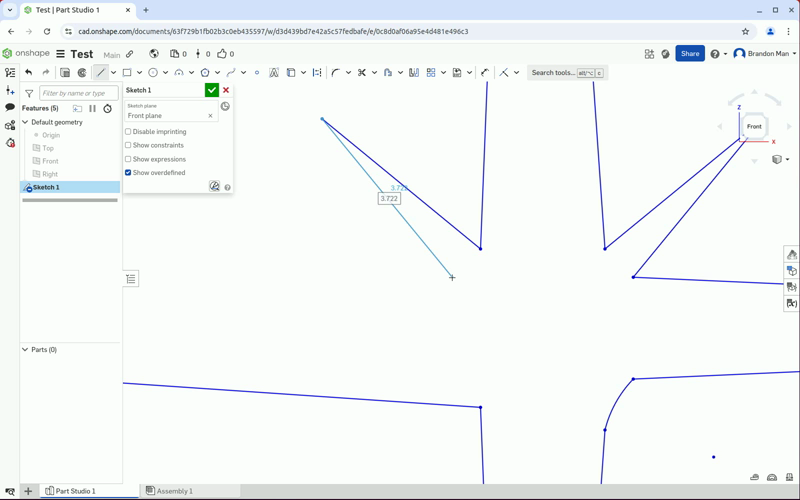
click(452, 277)
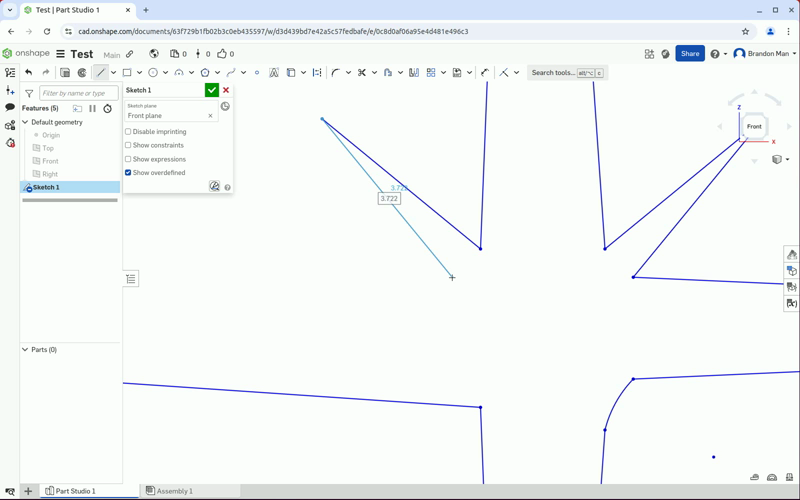
scroll(-6)
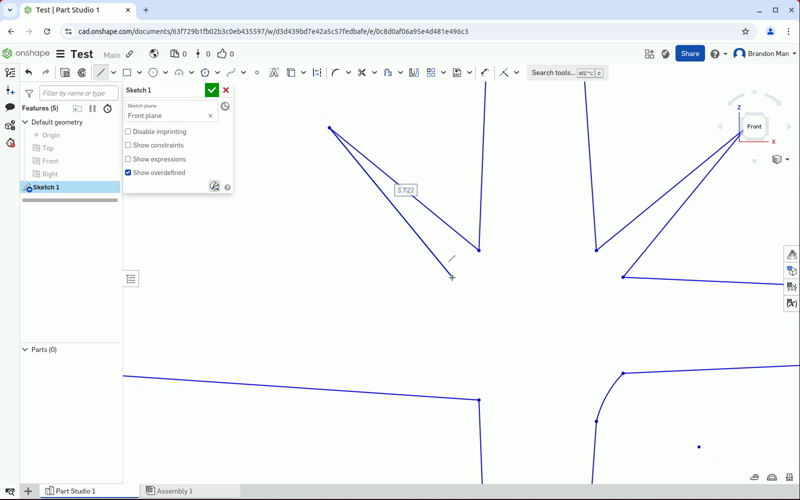
scroll(-6)
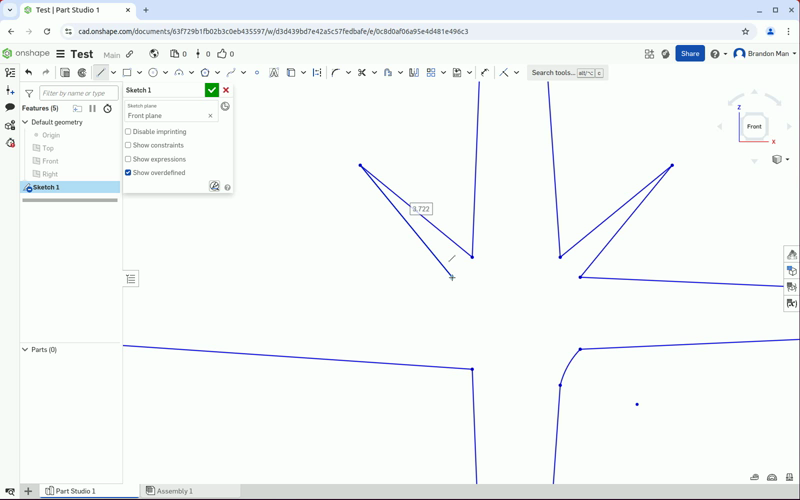
scroll(-6)
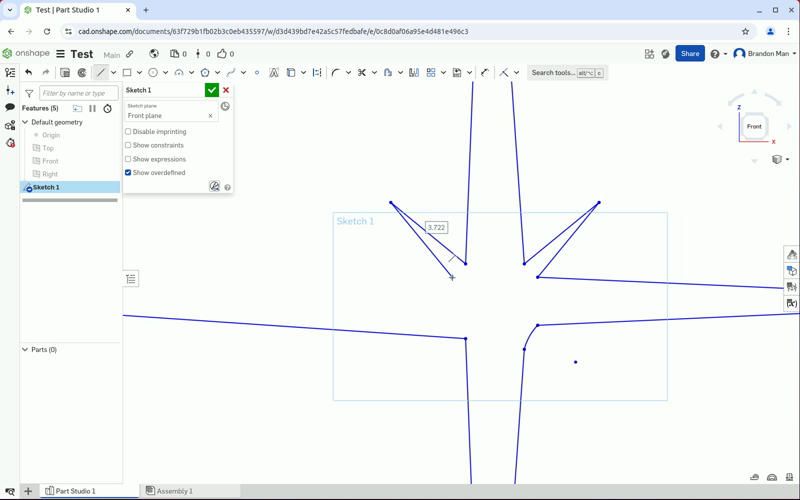
scroll(-6)
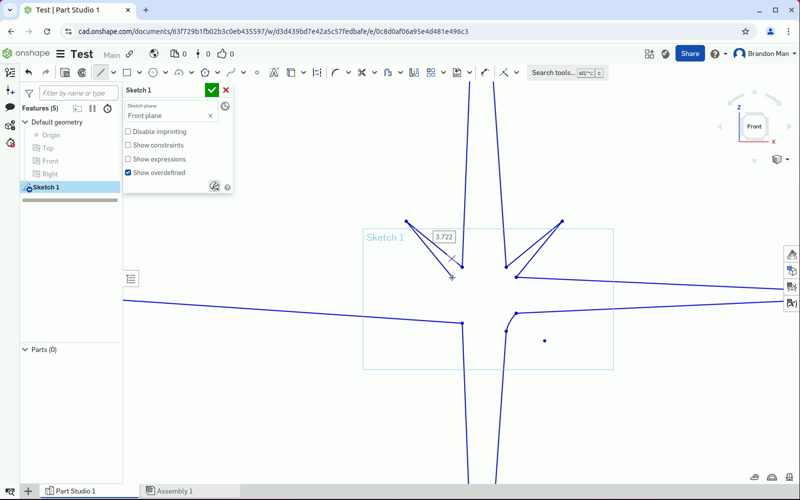
scroll(-6)
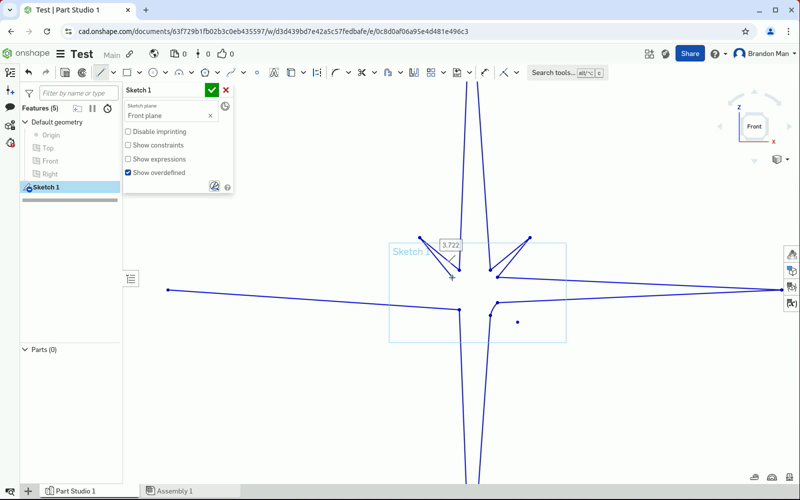
scroll(-6)
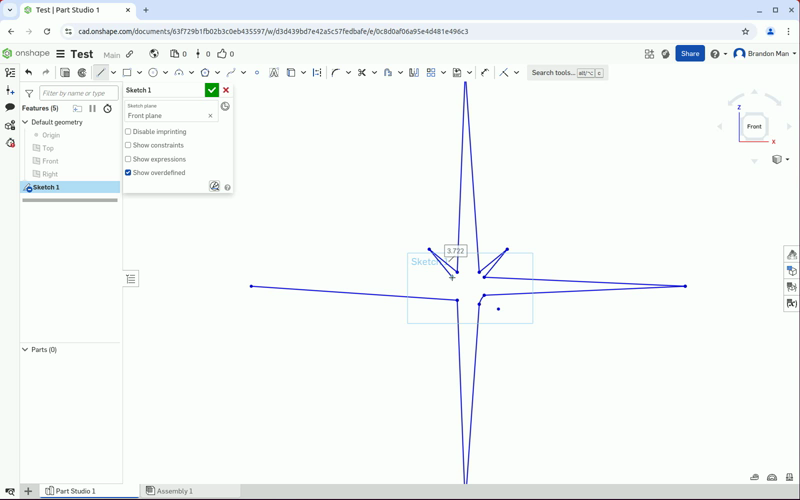
scroll(-6)
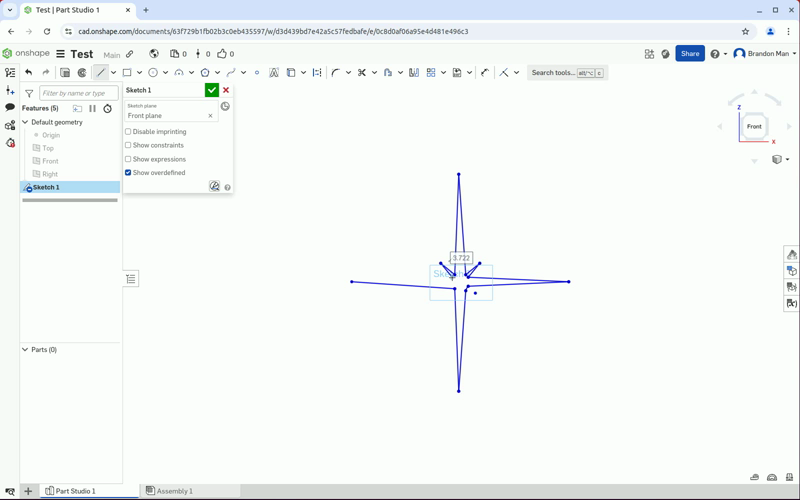
key_up(shift)
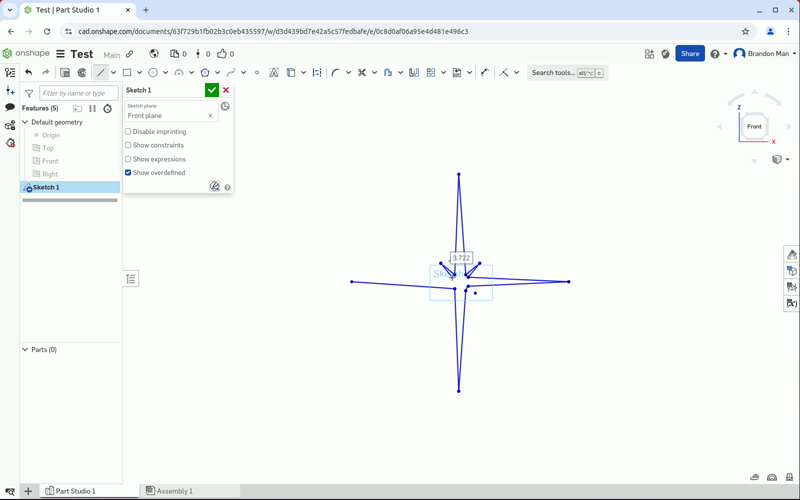
key_down(shift)
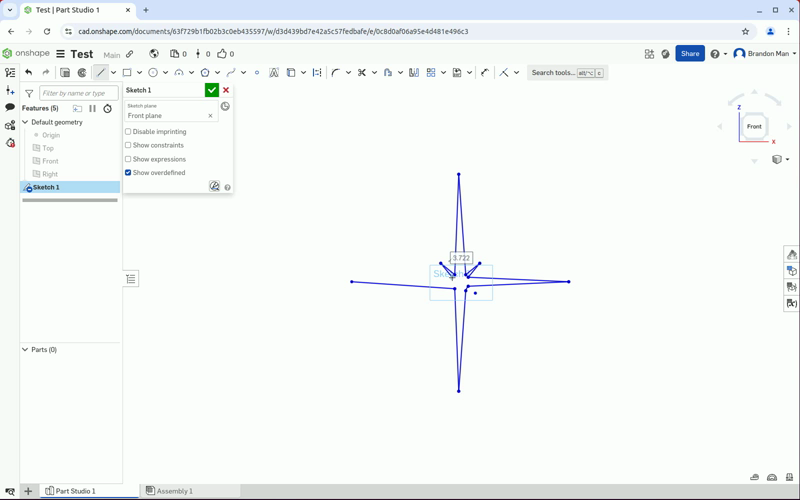
mouse_move(351, 281)
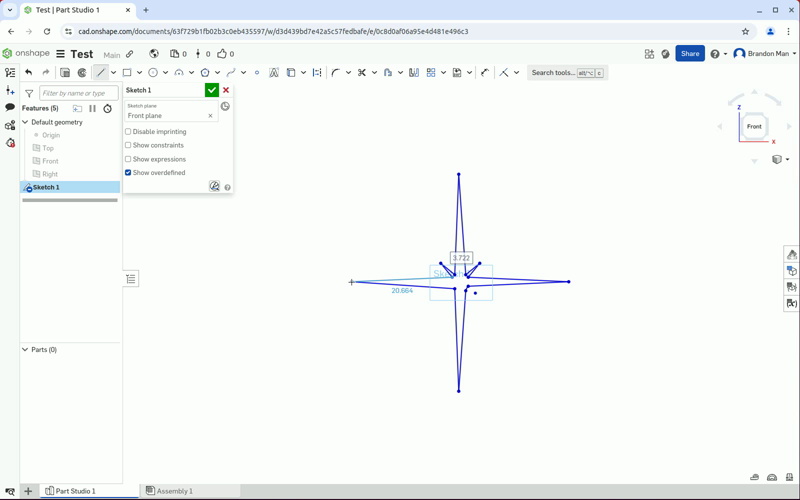
key_up(shift)
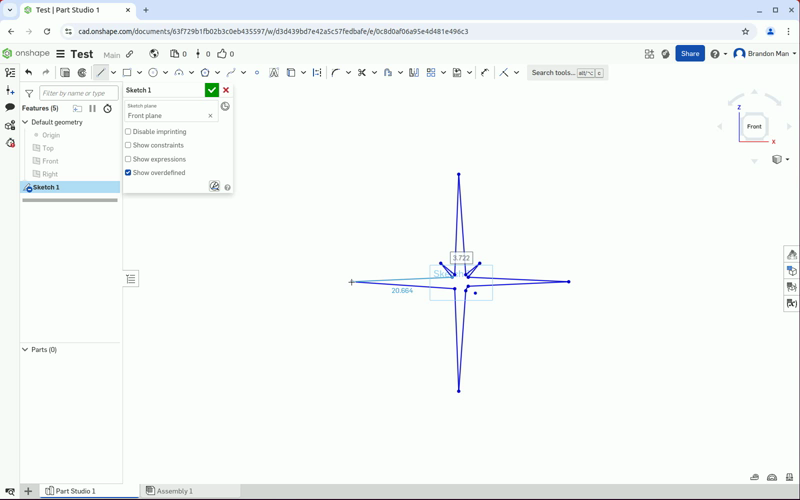
click(351, 281)
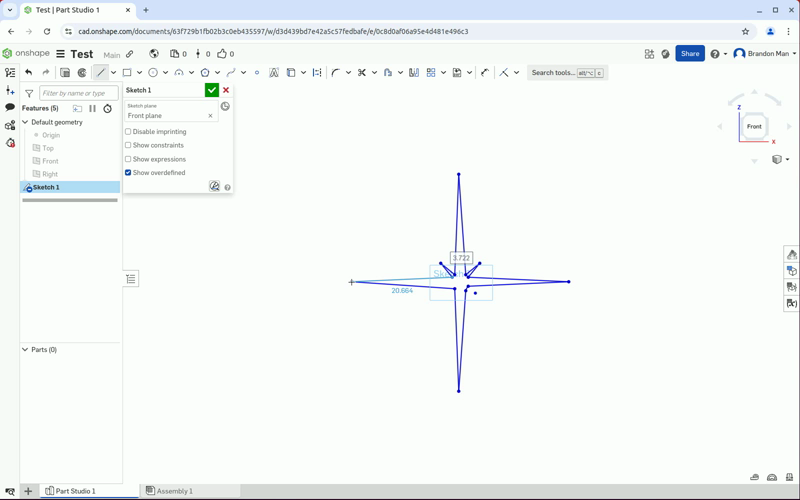
key(esc)
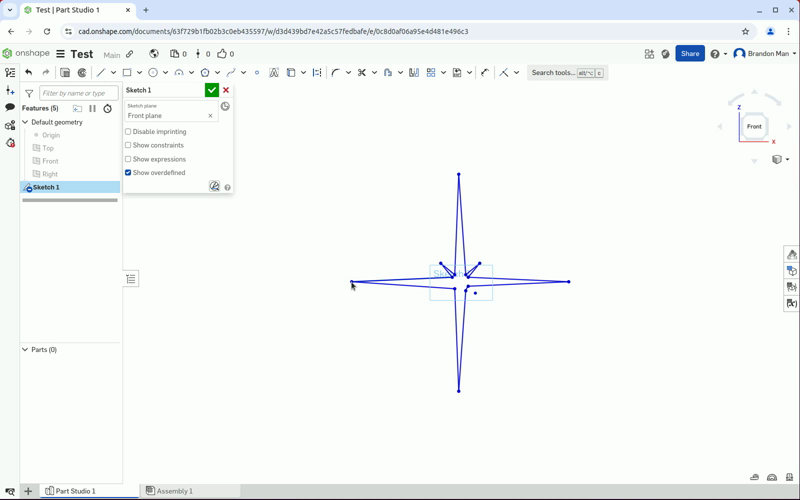
mouse_move(461, 333)
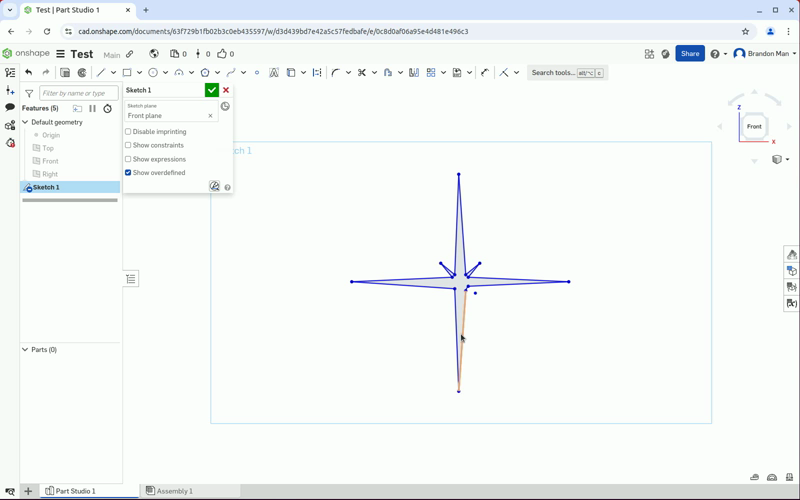
click(461, 333)
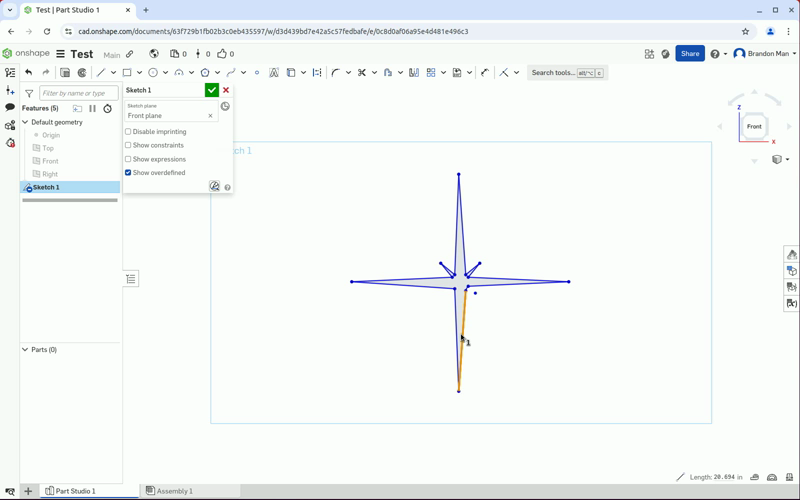
mouse_move(73, 352)
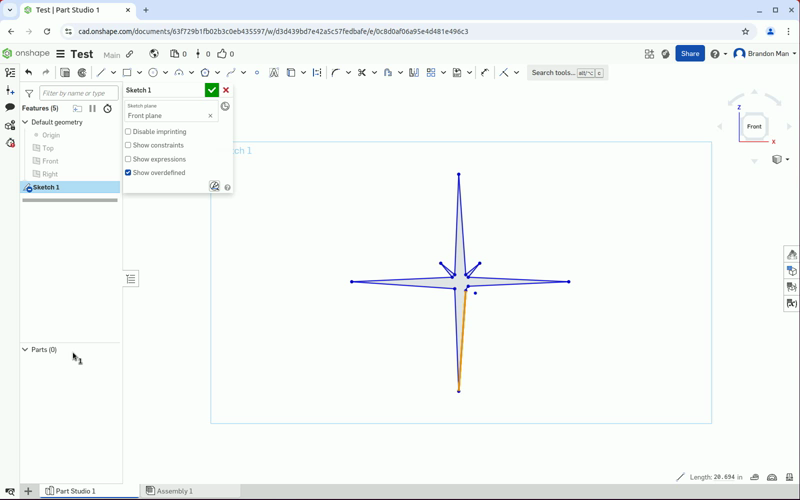
key(shift+y)
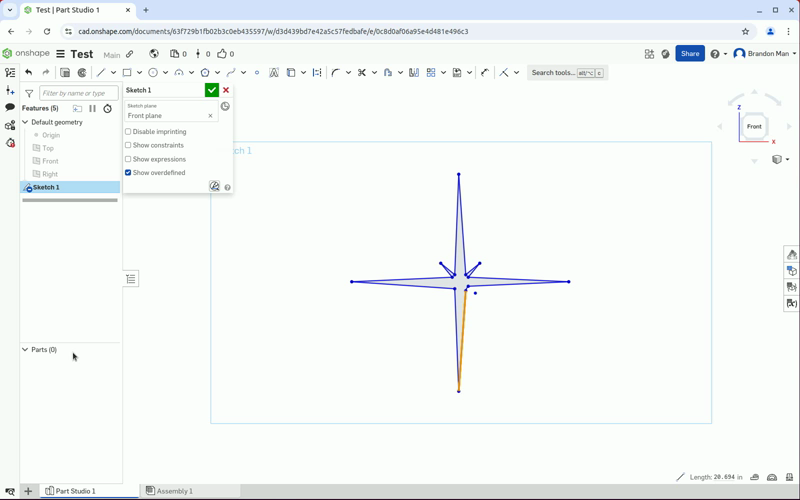
key(shift+e)
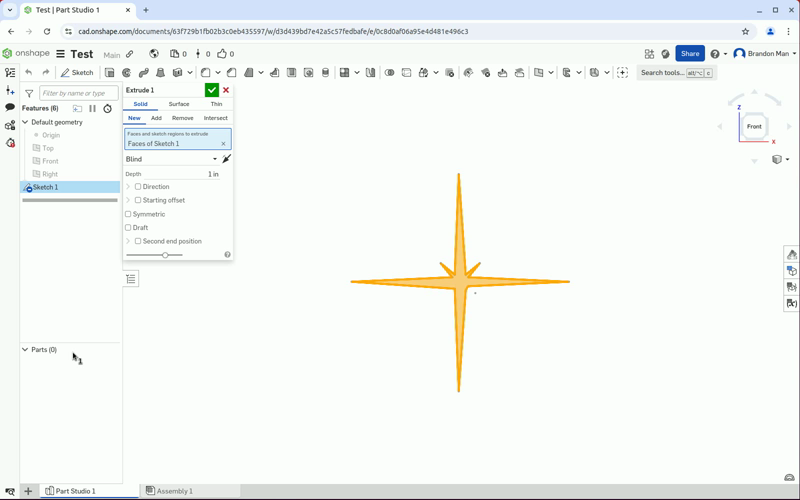
mouse_move(143, 106)
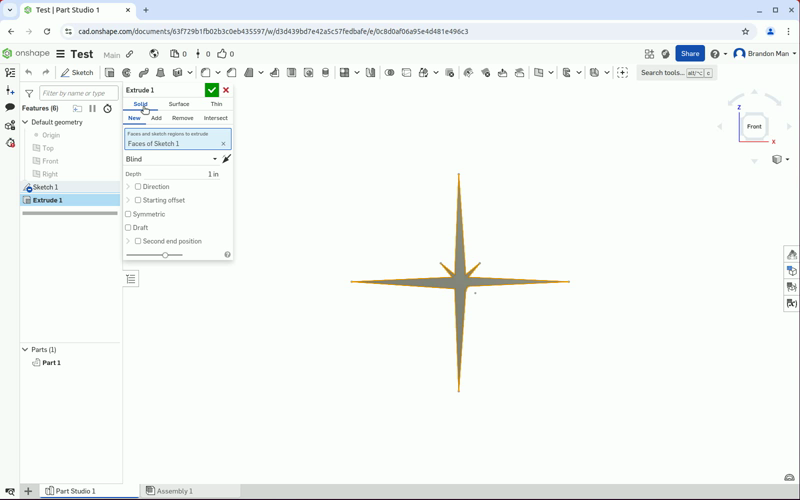
click(143, 106)
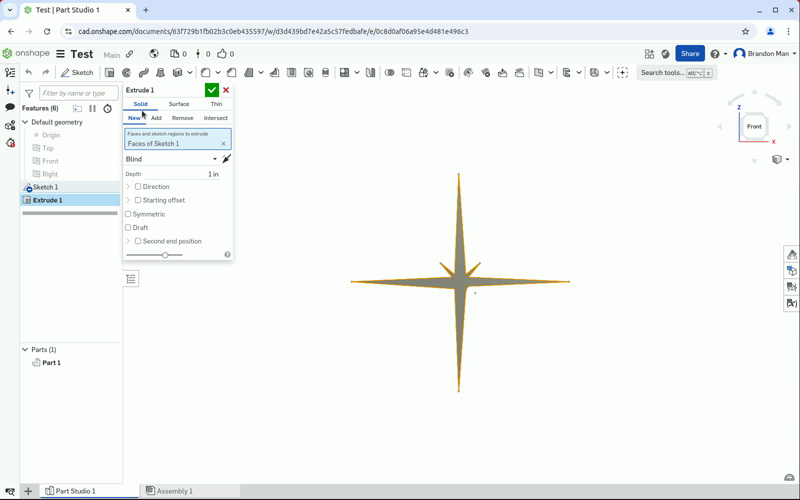
mouse_move(137, 120)
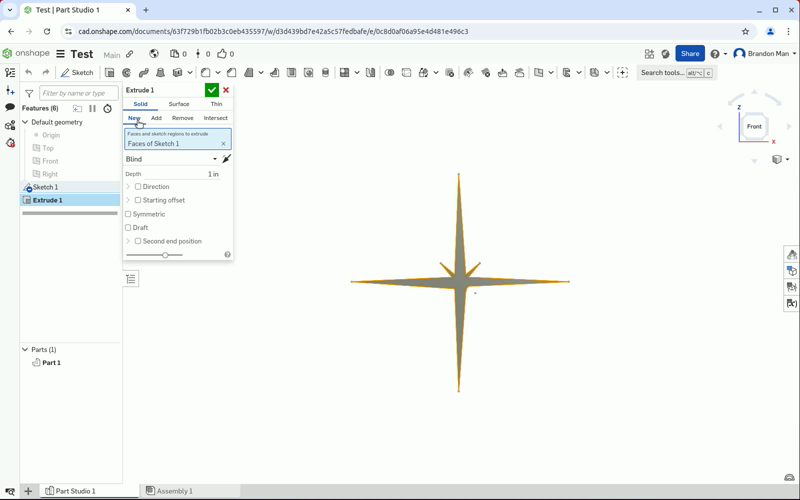
click(137, 120)
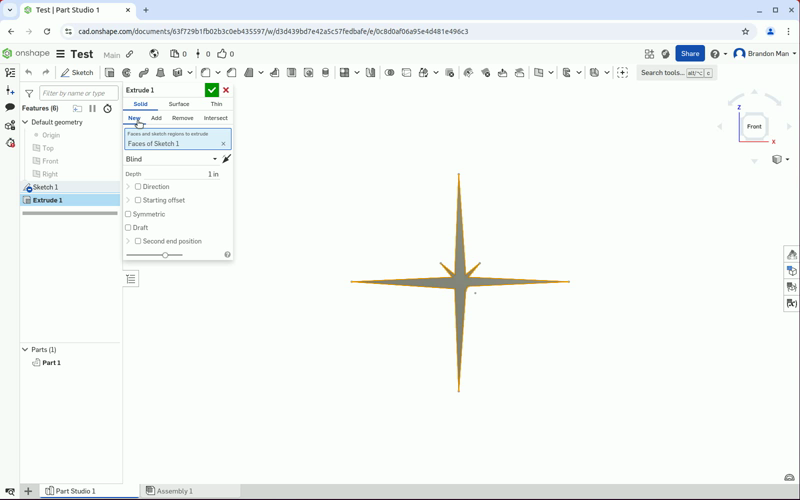
key(tab, 4)
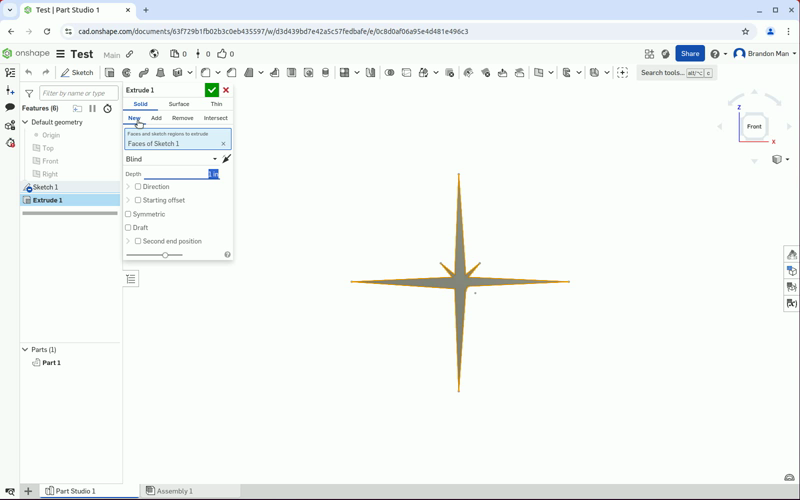
text(3.851)
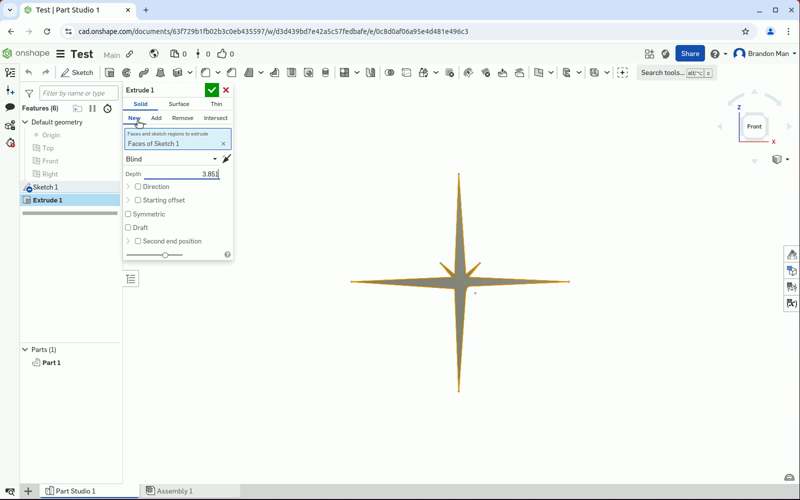
key(enter)
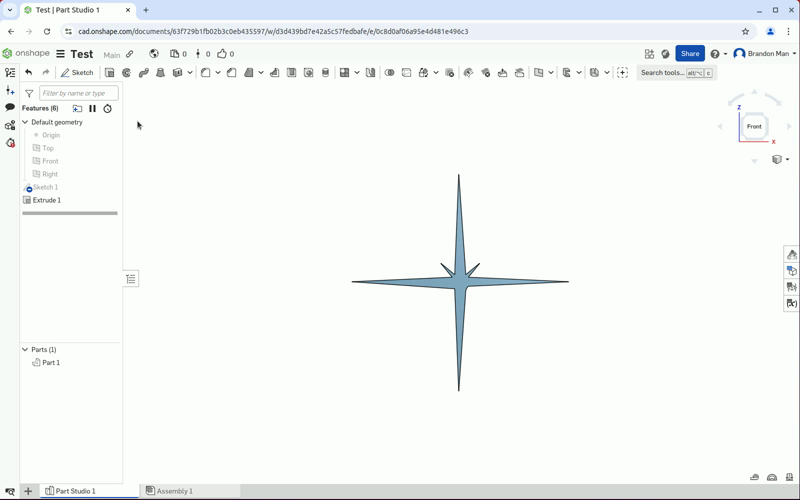
key(shift+h)
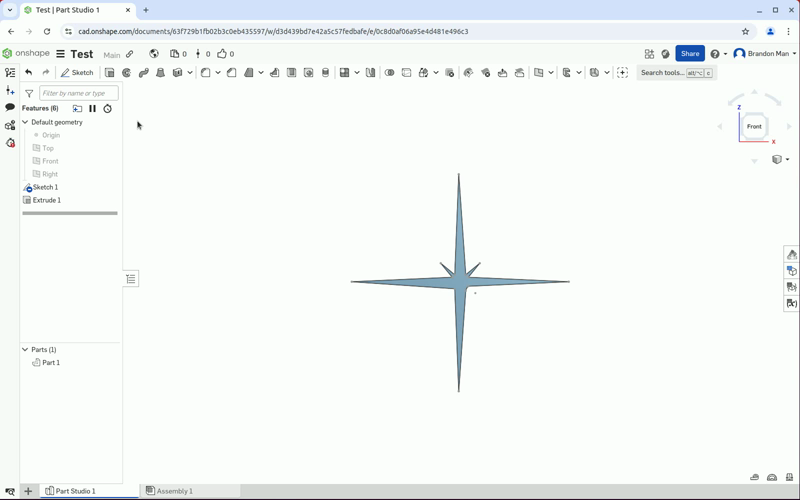
key(shift+h)
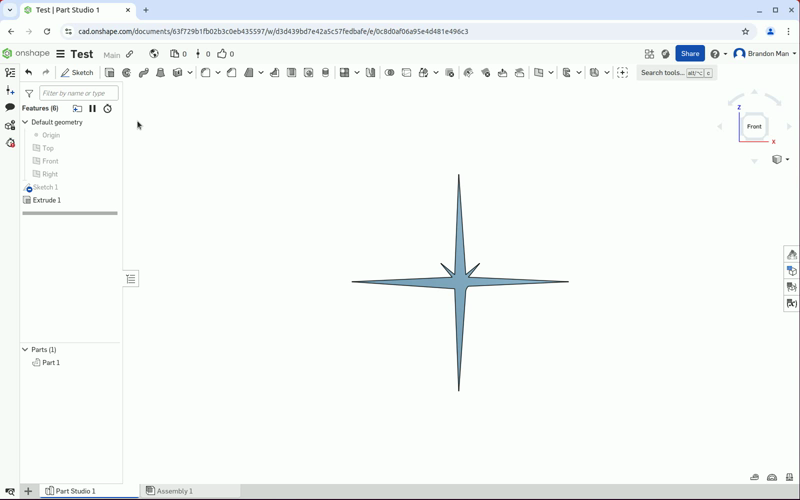
mouse_move(73, 189)
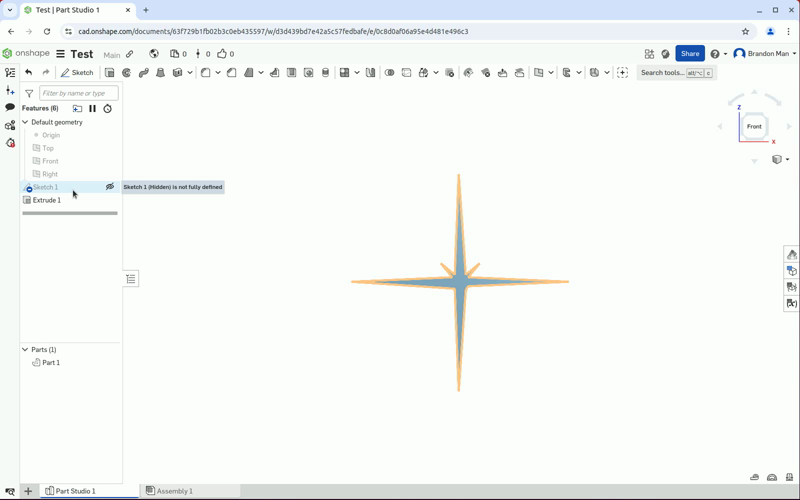
click(73, 189)
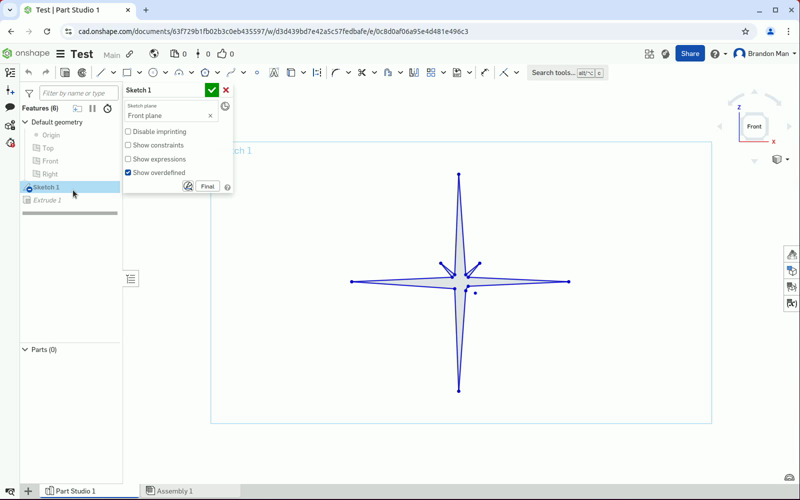
mouse_move(229, 92)
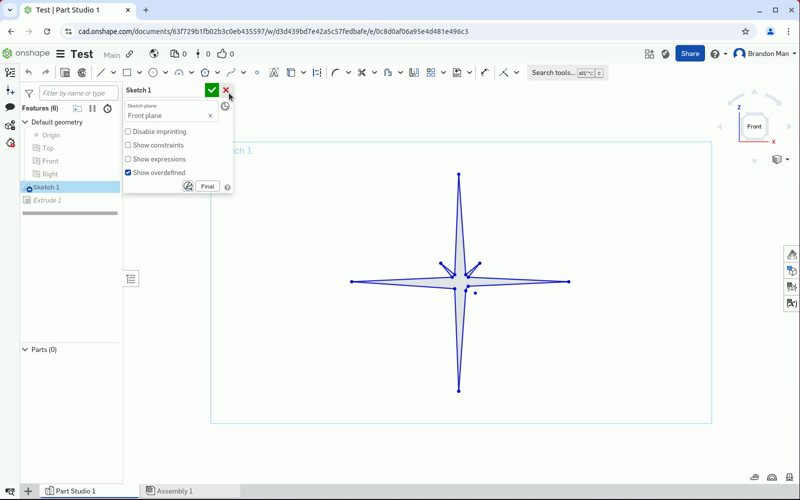
click(229, 92)
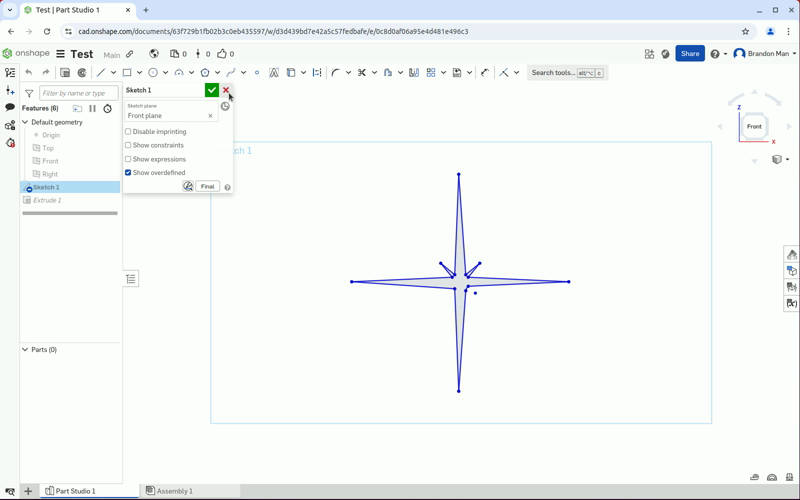
key(shift+s)
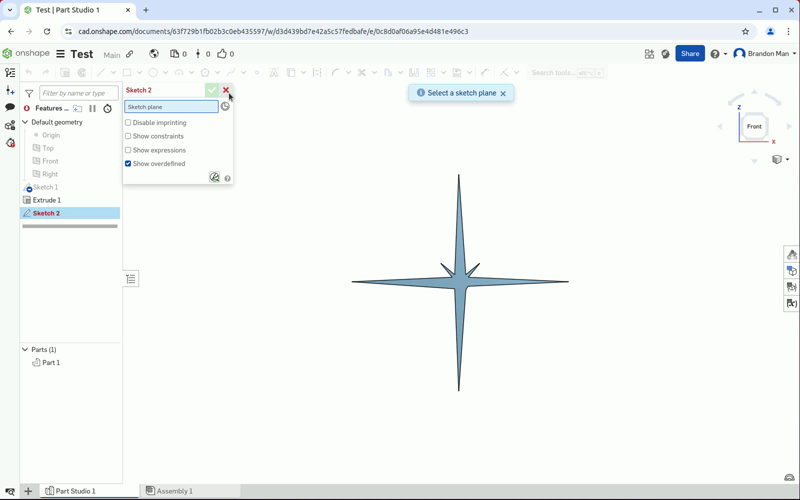
mouse_move(73, 163)
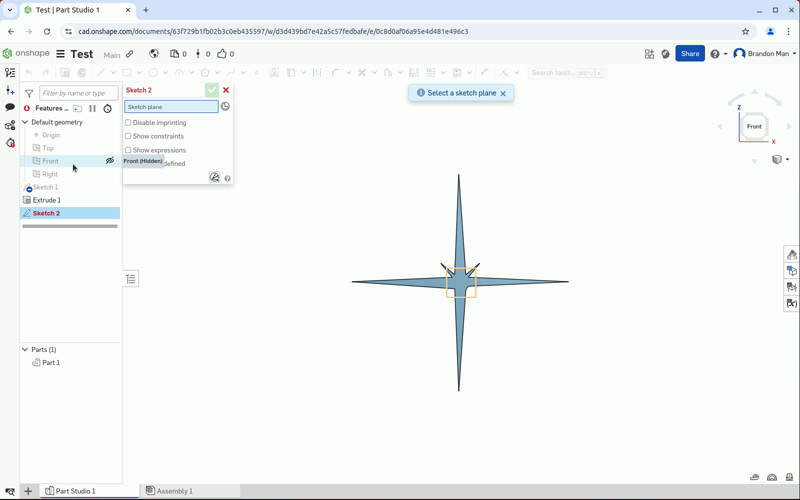
click(73, 163)
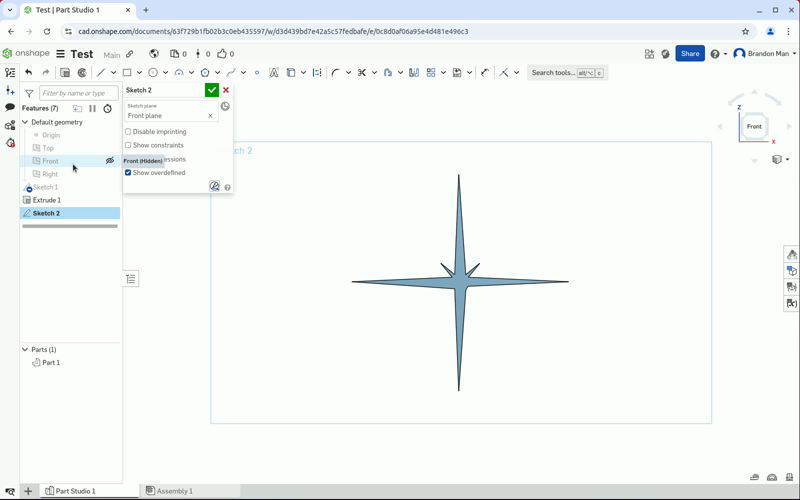
mouse_move(73, 352)
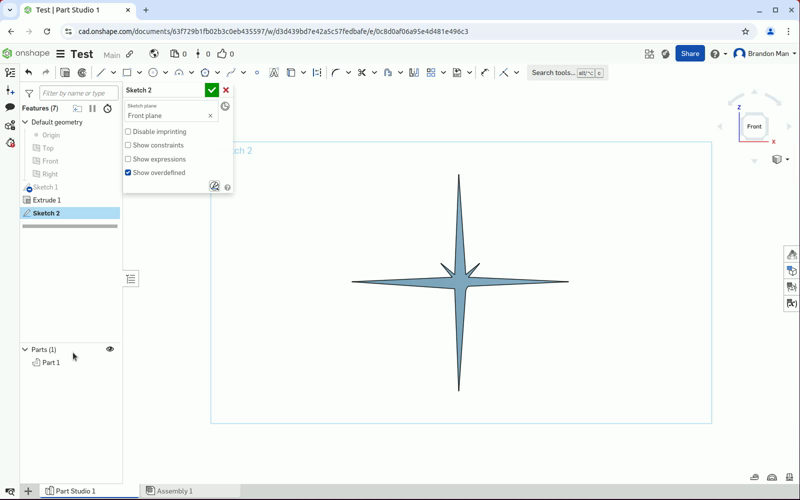
key(y)
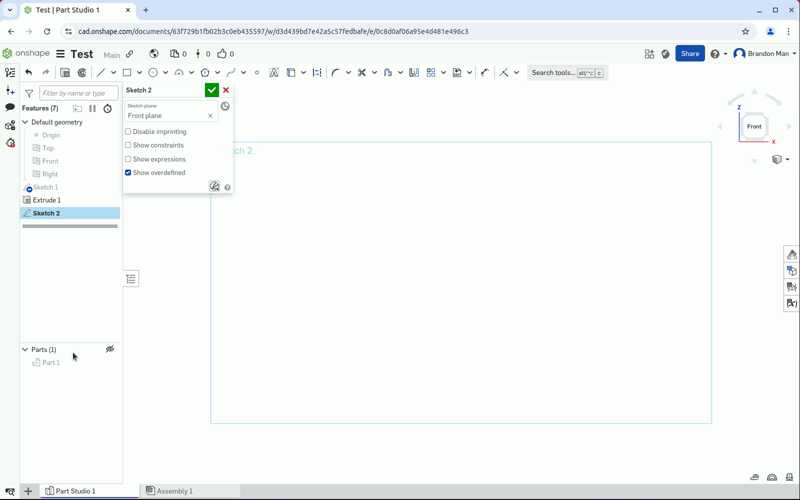
key(c)
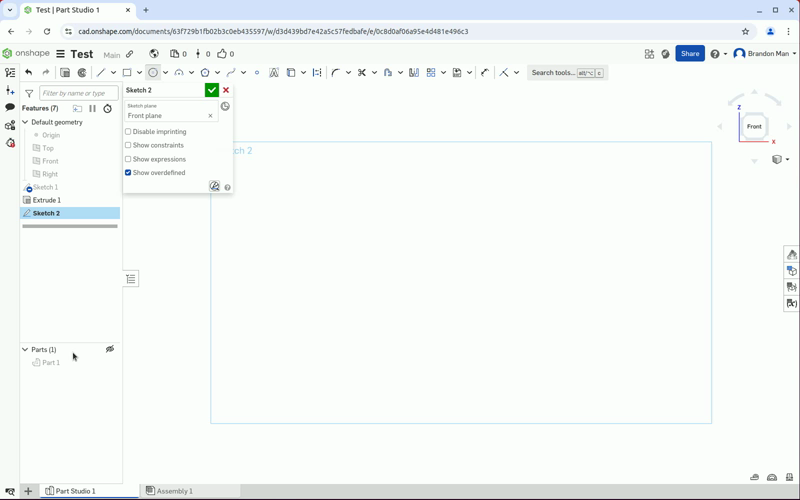
key_down(shift)
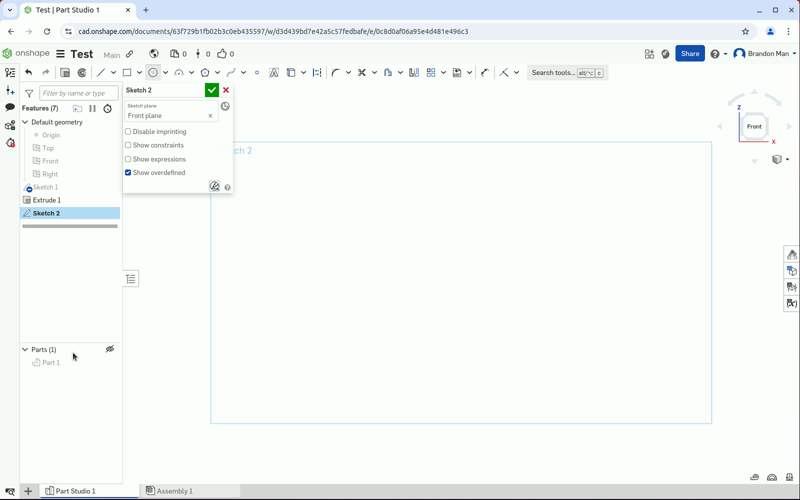
mouse_move(461, 282)
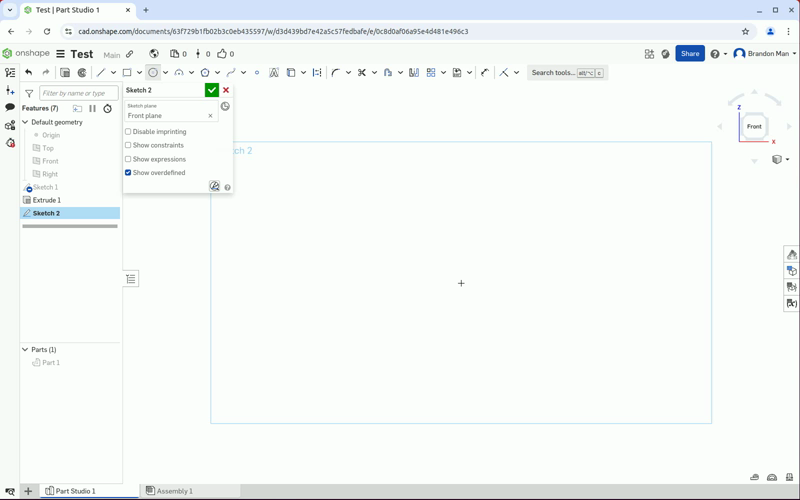
click(461, 282)
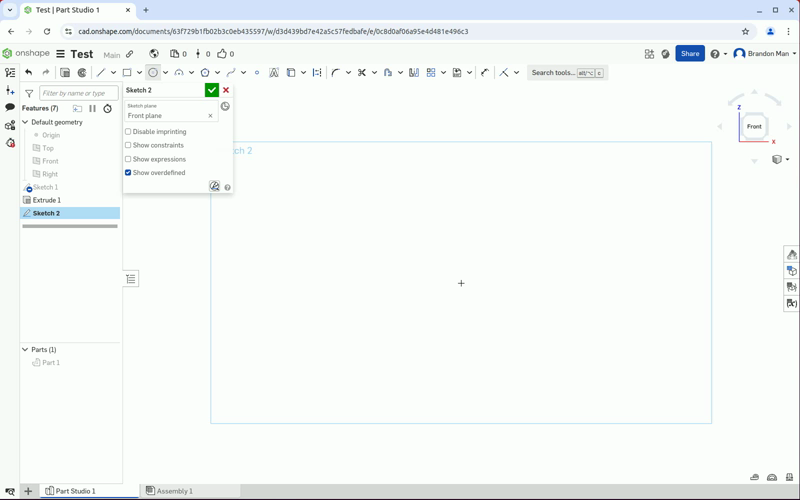
key_up(shift)
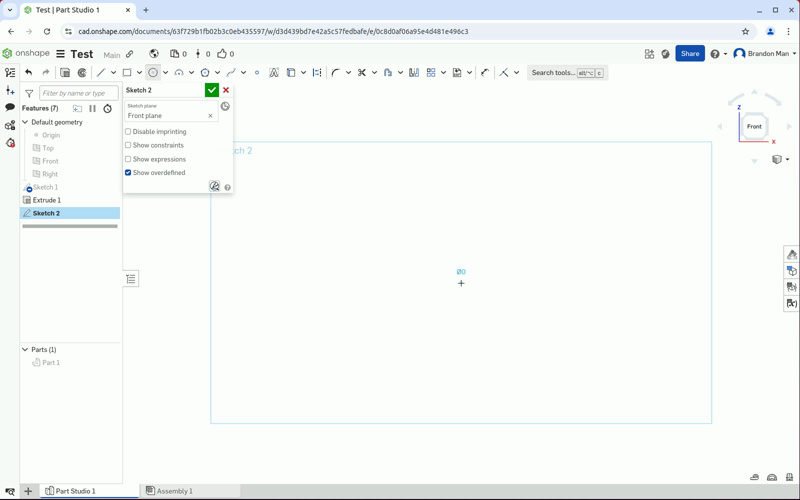
mouse_move(574, 282)
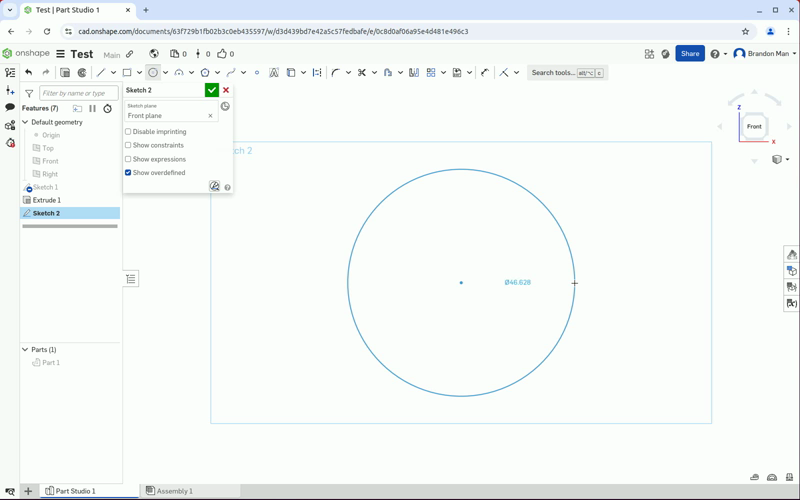
click(574, 282)
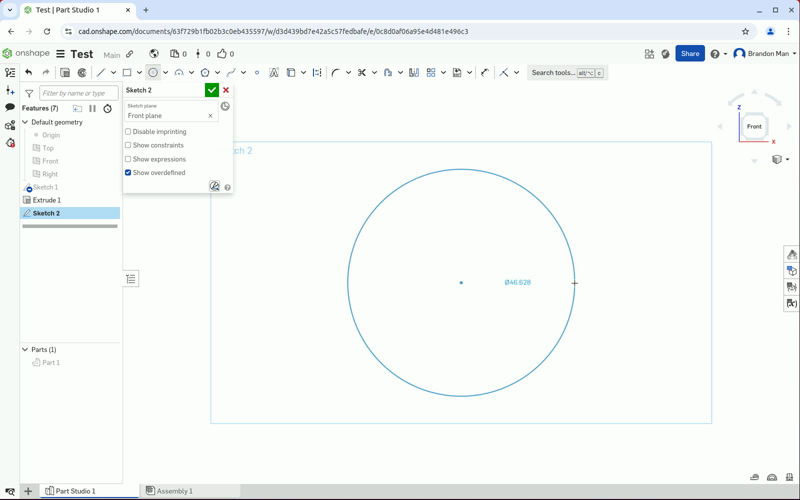
key(esc)
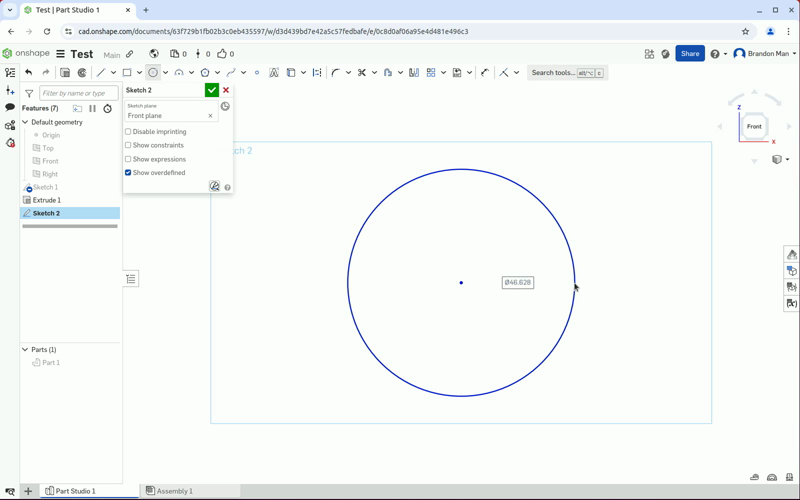
key(c)
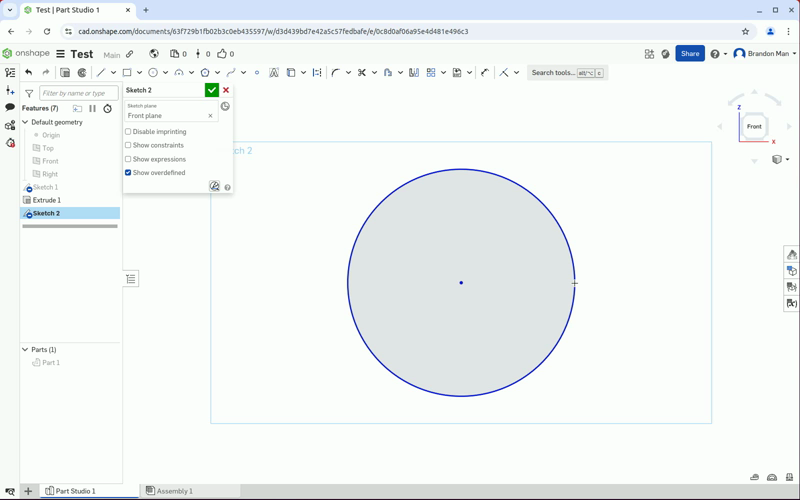
key_down(shift)
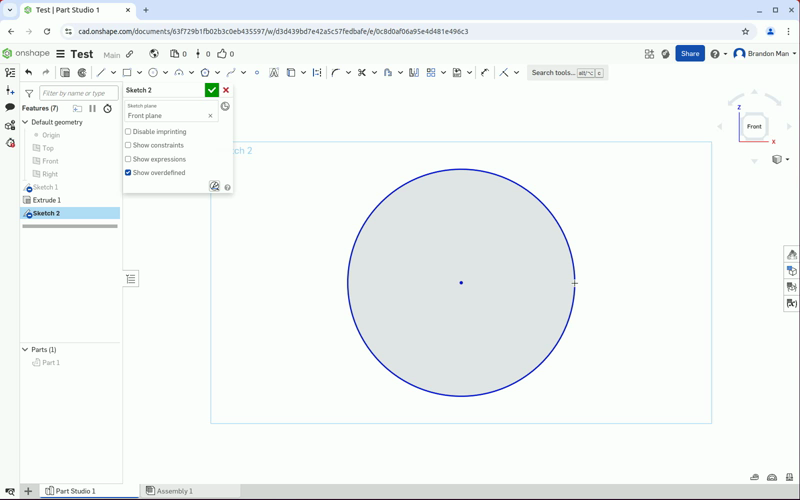
mouse_move(461, 282)
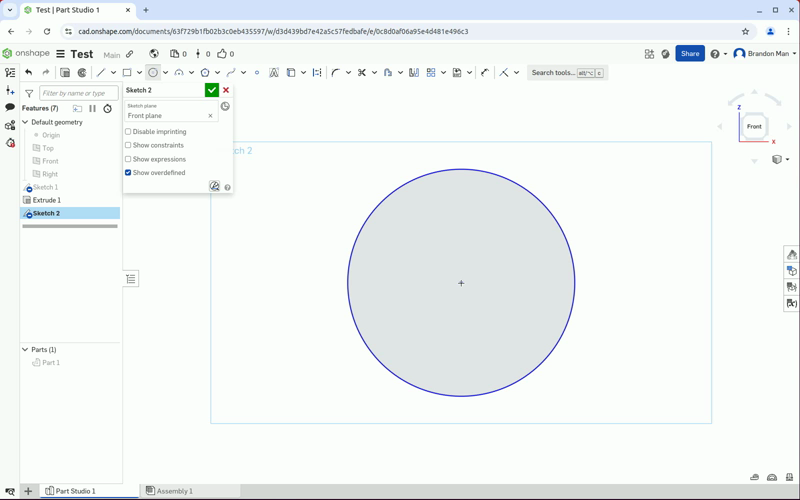
click(461, 282)
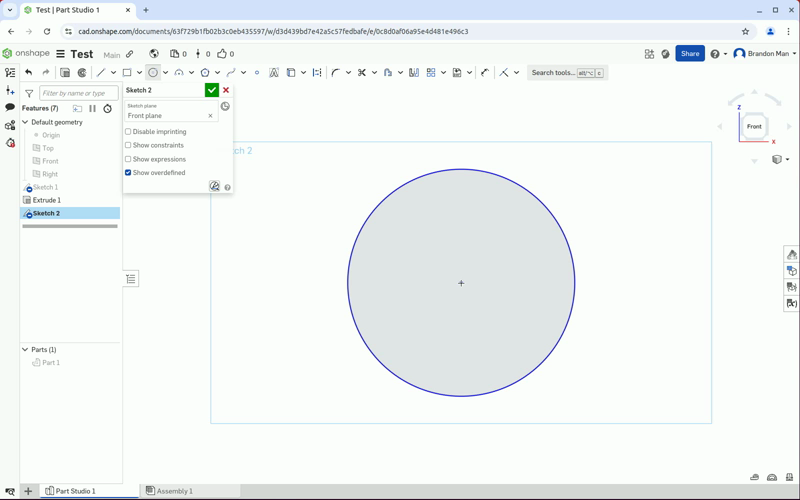
key_up(shift)
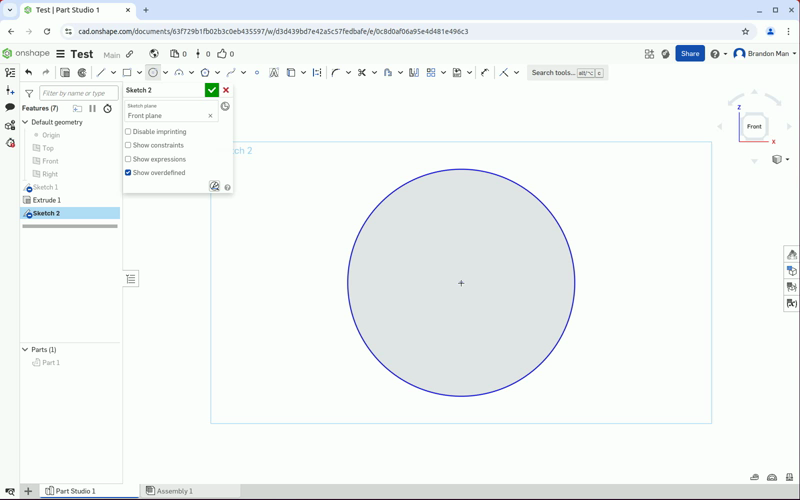
mouse_move(569, 282)
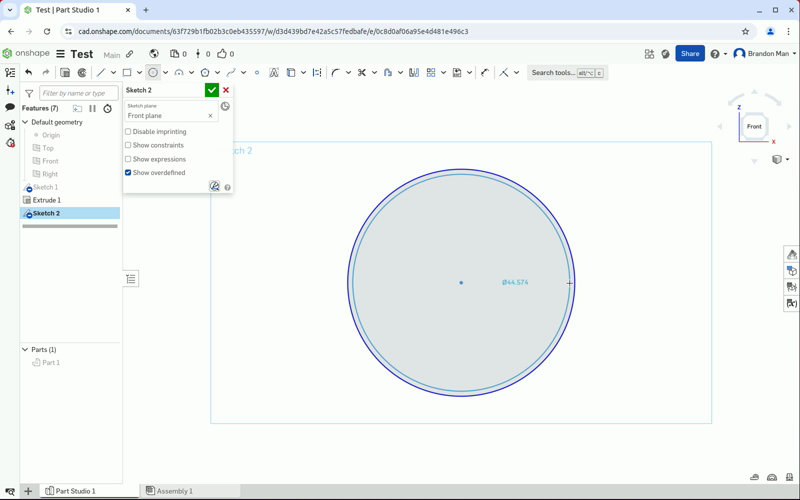
click(569, 282)
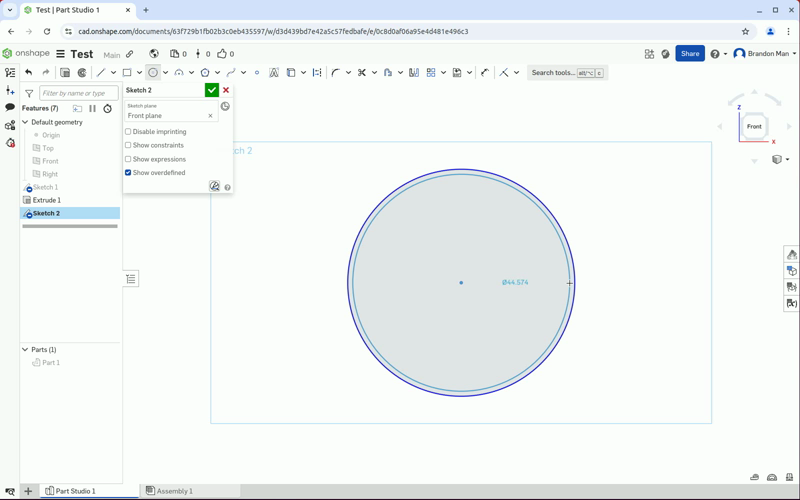
key(esc)
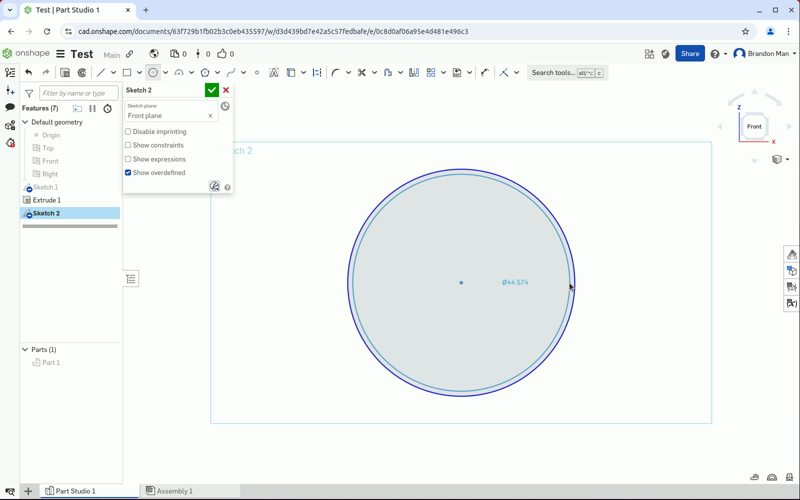
mouse_move(571, 274)
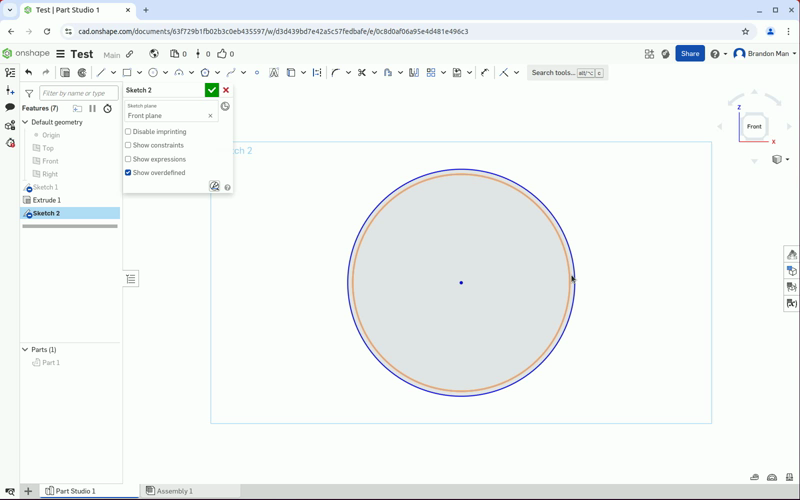
click(571, 274)
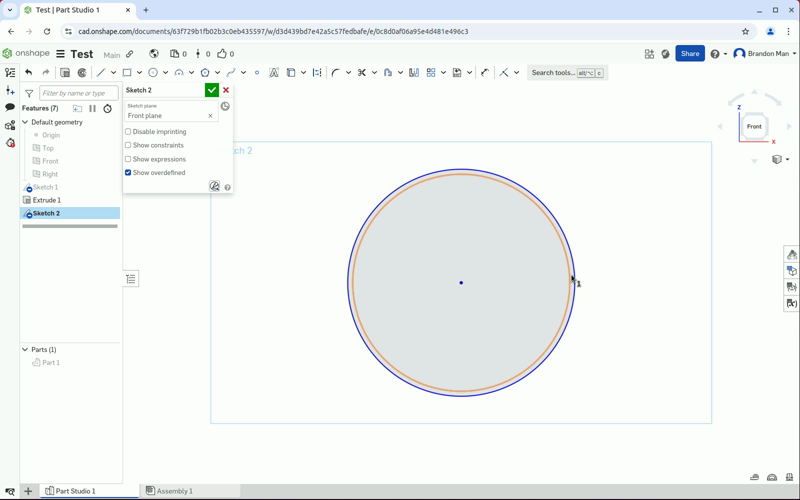
mouse_move(73, 352)
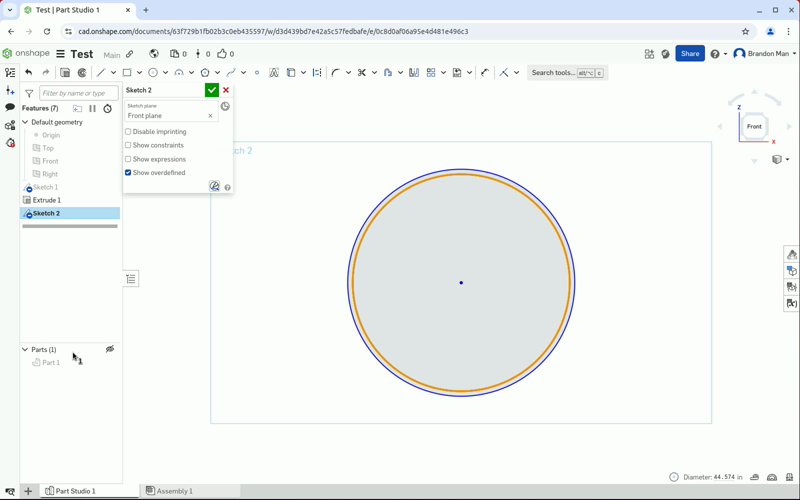
key(shift+y)
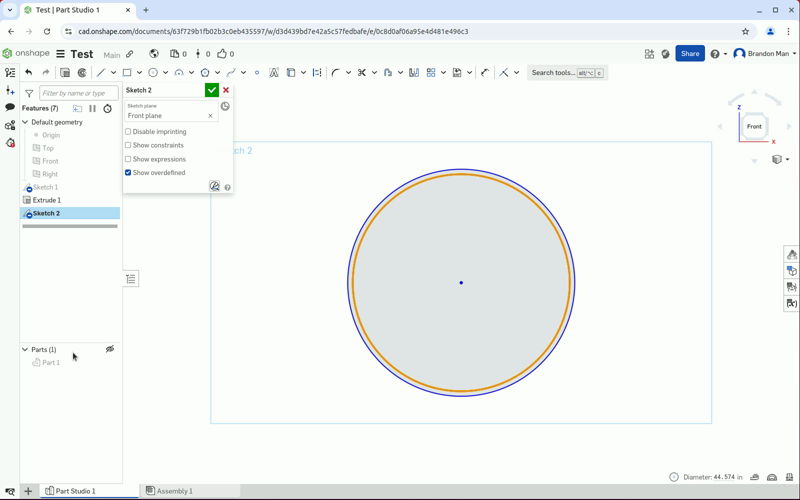
key(shift+e)
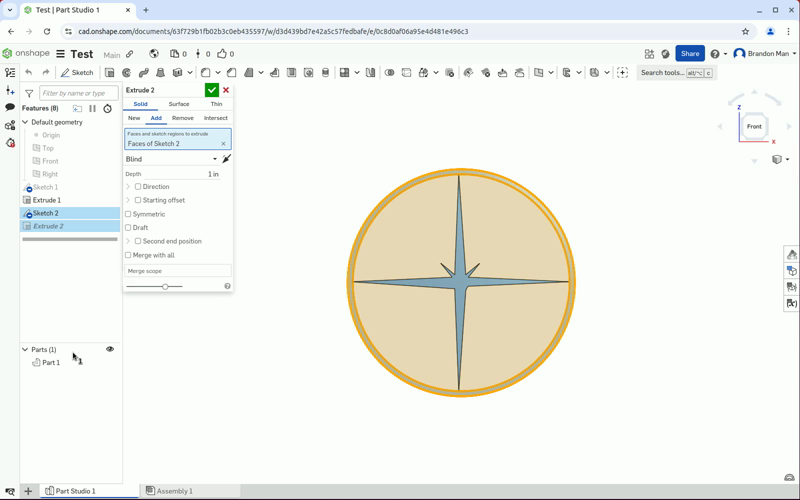
mouse_move(143, 106)
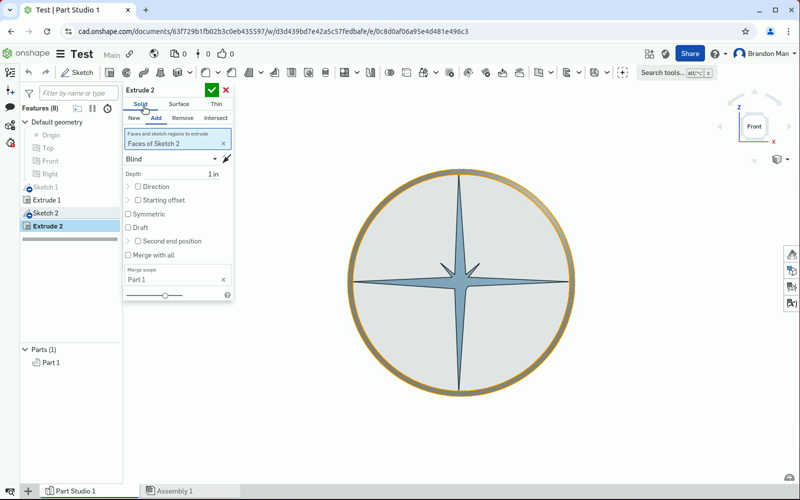
click(143, 106)
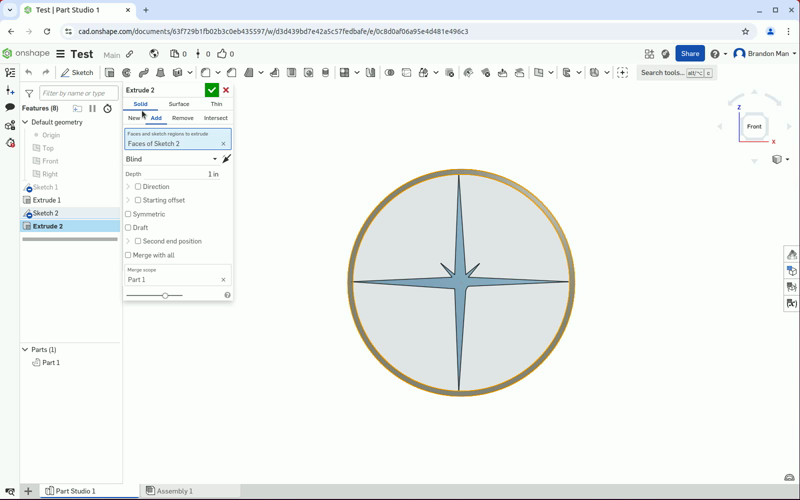
mouse_move(137, 120)
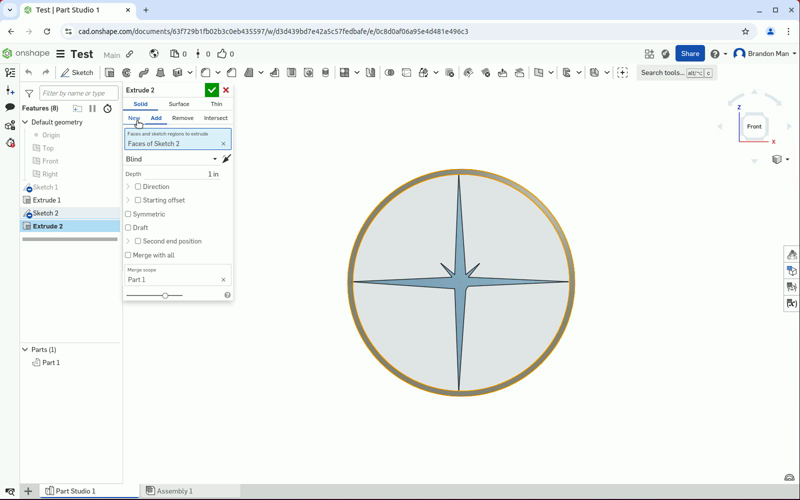
click(137, 120)
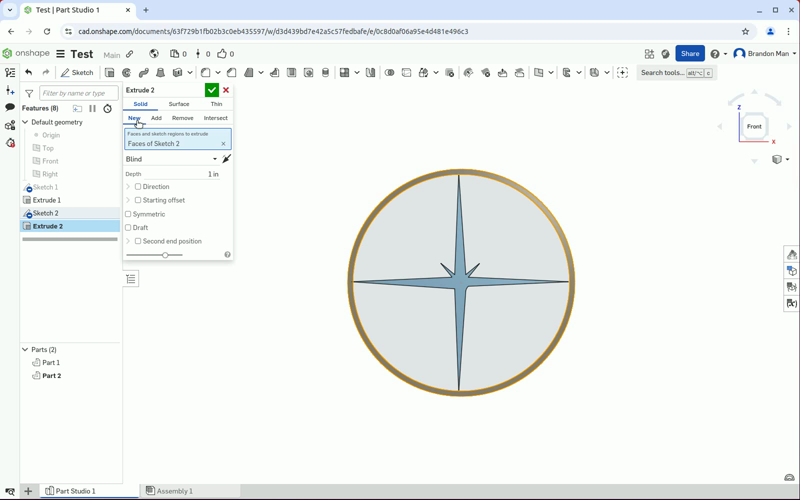
key(tab, 4)
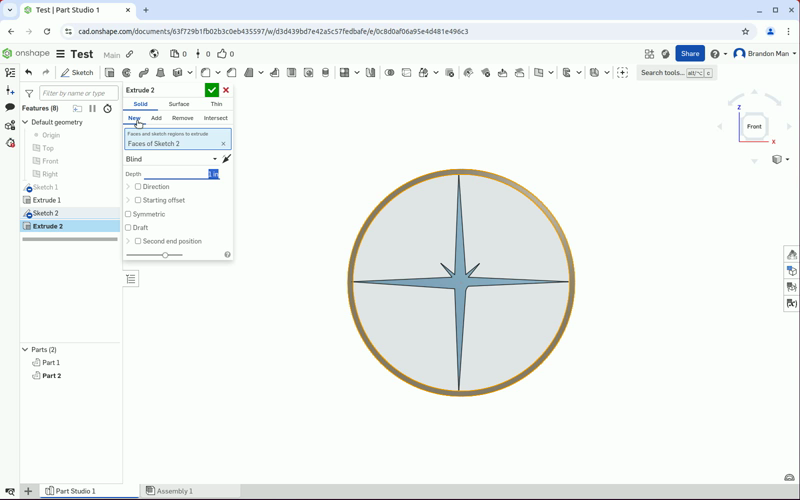
text(3.851)
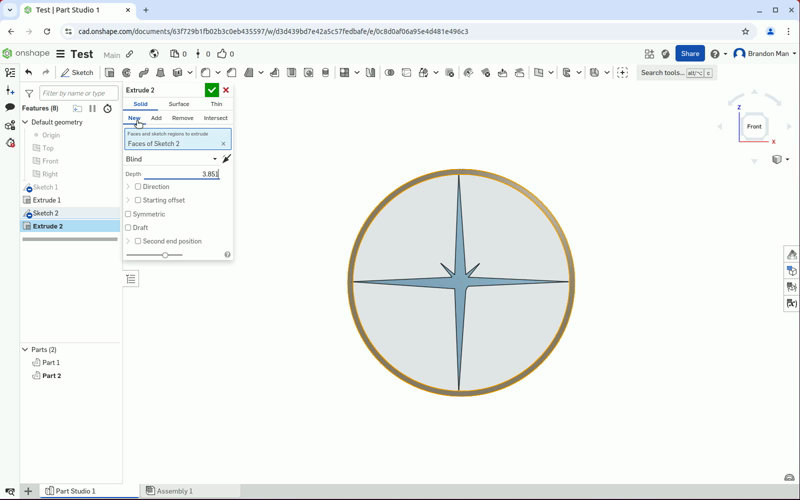
key(enter)
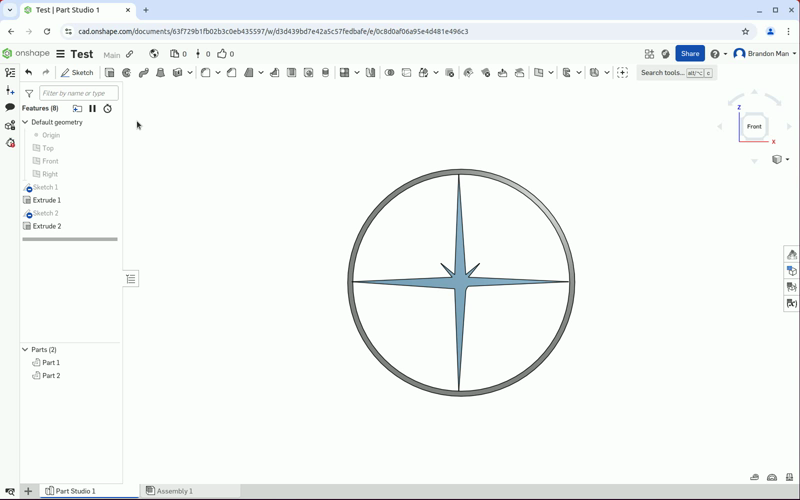
key(shift+h)
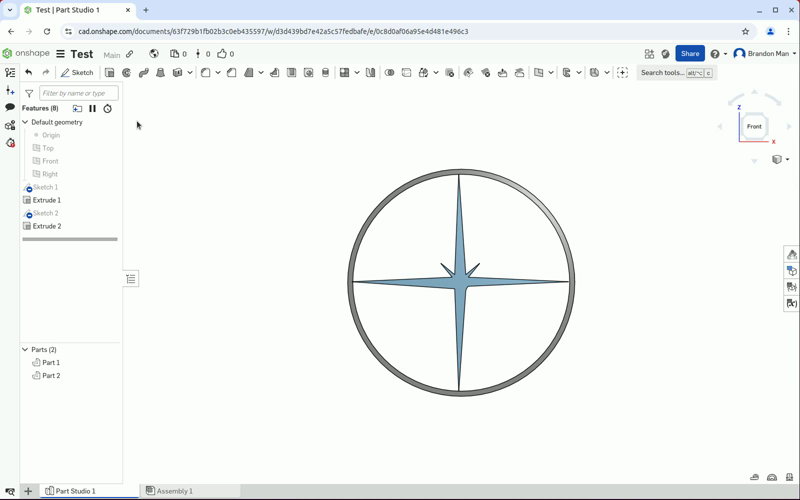
key(shift+h)
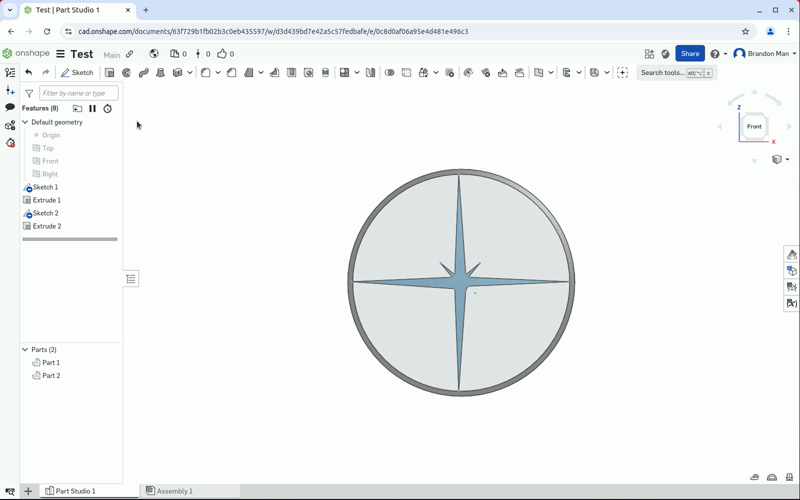
key(shift+7)
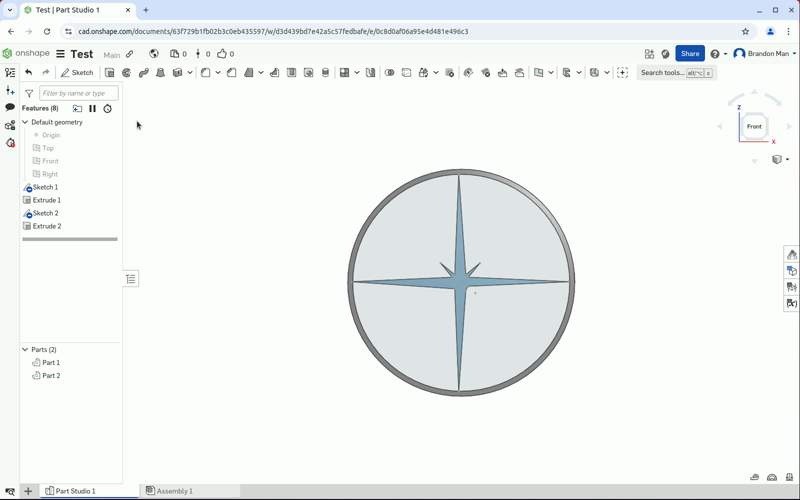
key(left, 2)
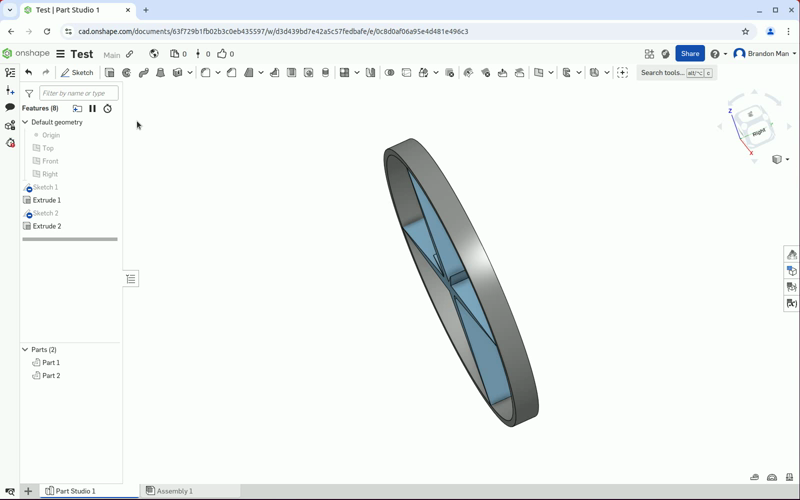
key(down, 2)
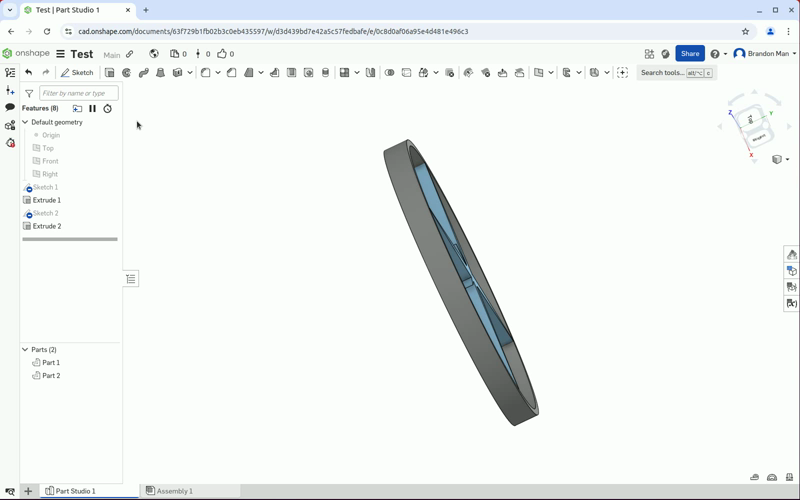
key(up, 2)
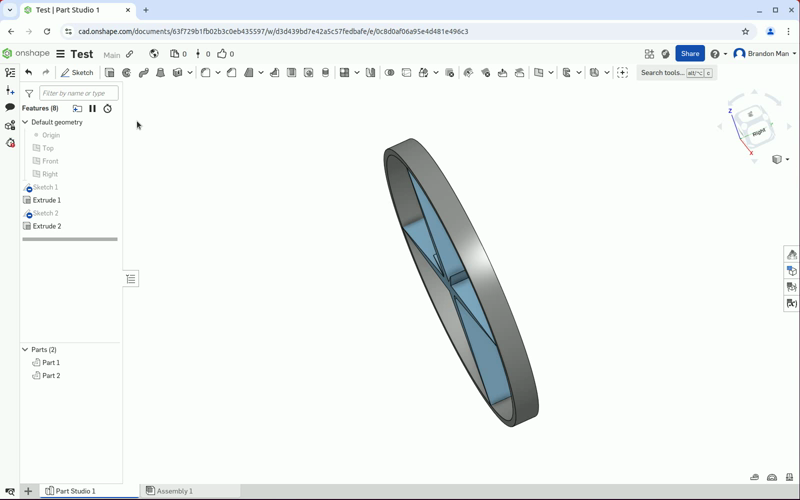
key(right, 2)
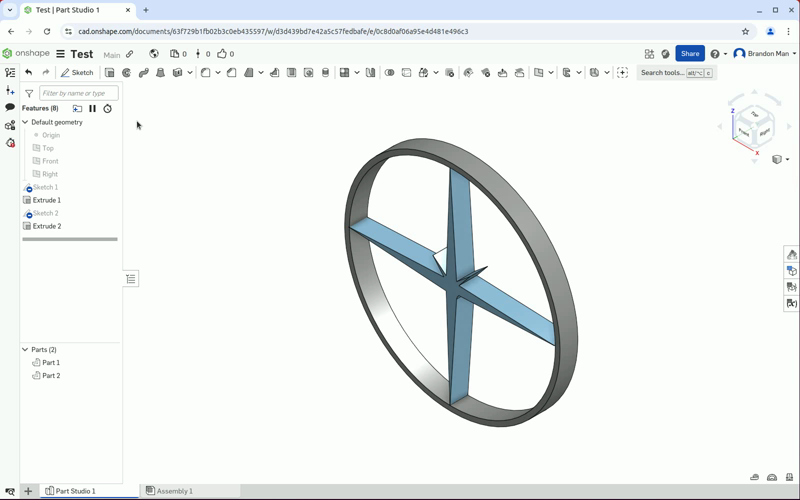
mouse_move(73, 189)
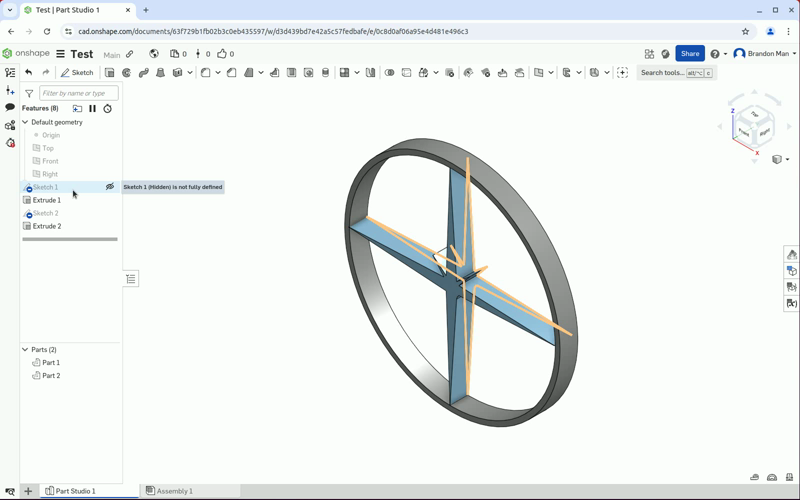
click(73, 189)